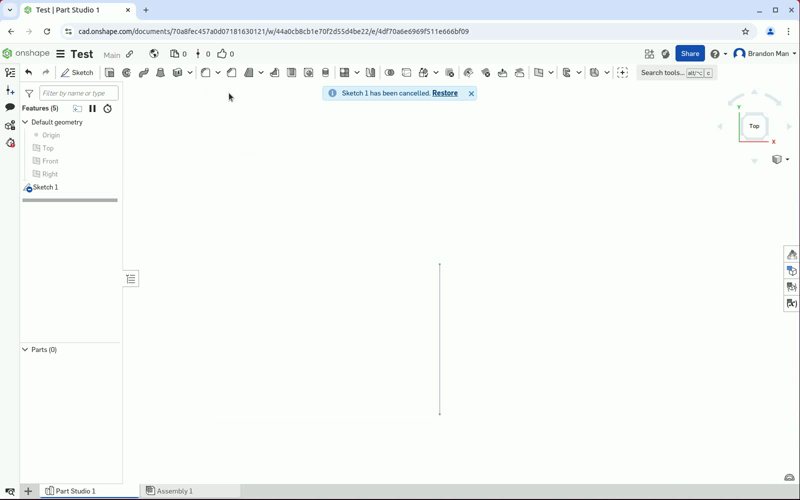
key(shift+h)
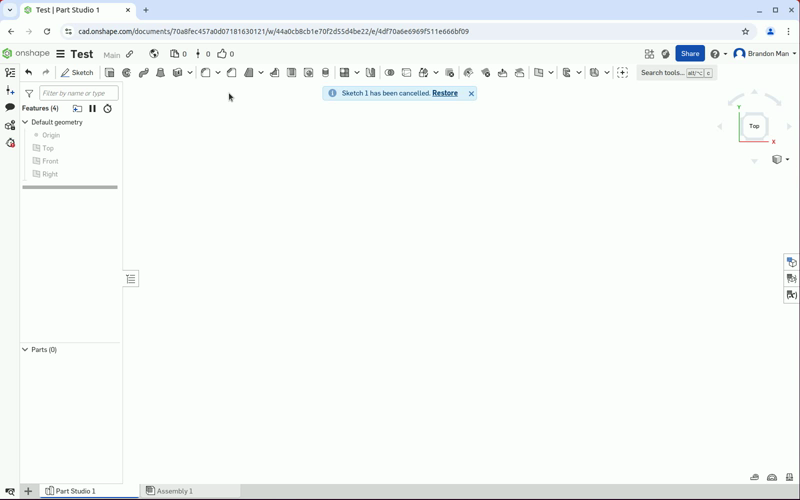
mouse_move(73, 352)
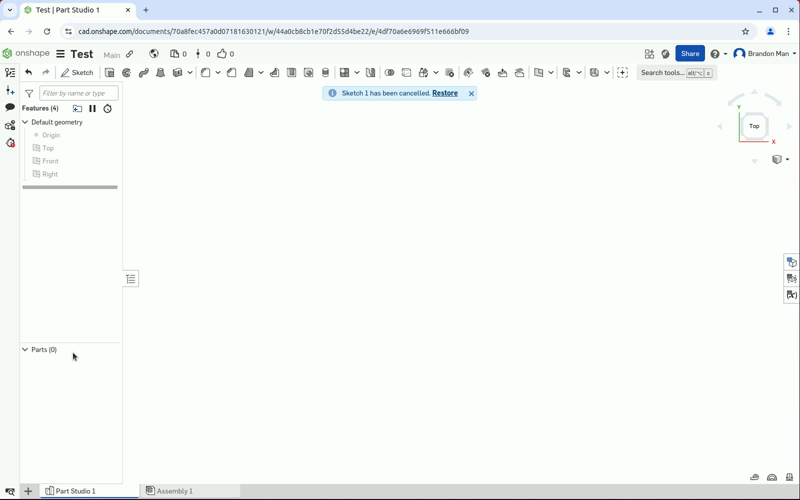
key(y)
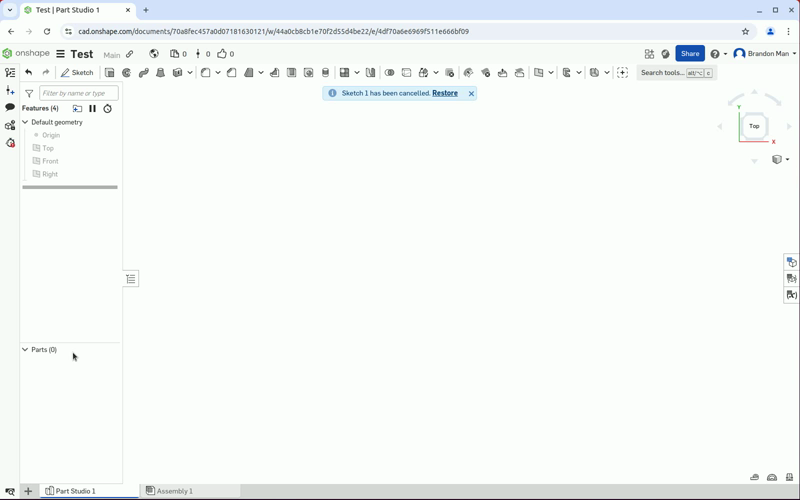
key(shift+p)
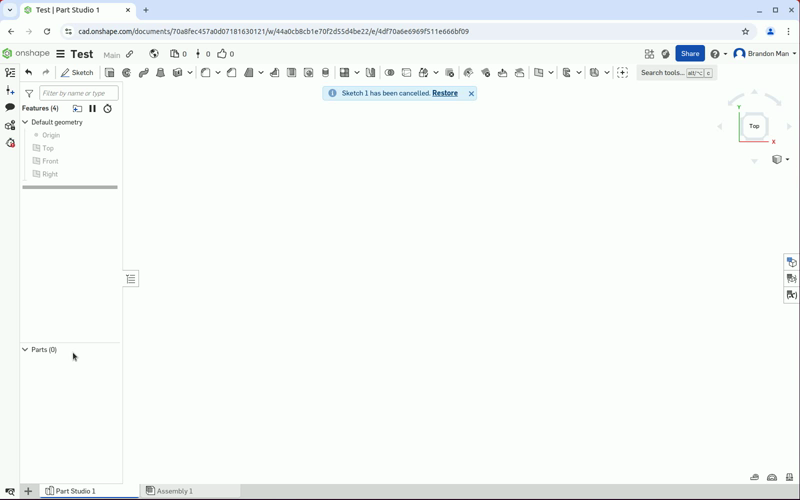
key(space)
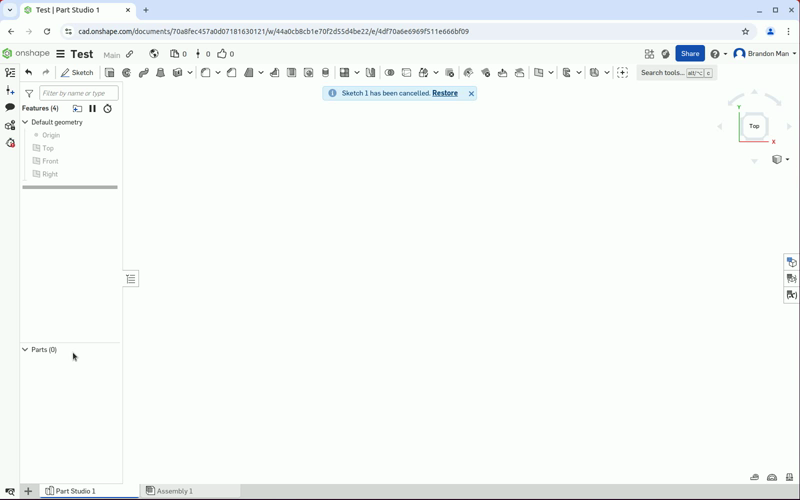
key_down(shift)
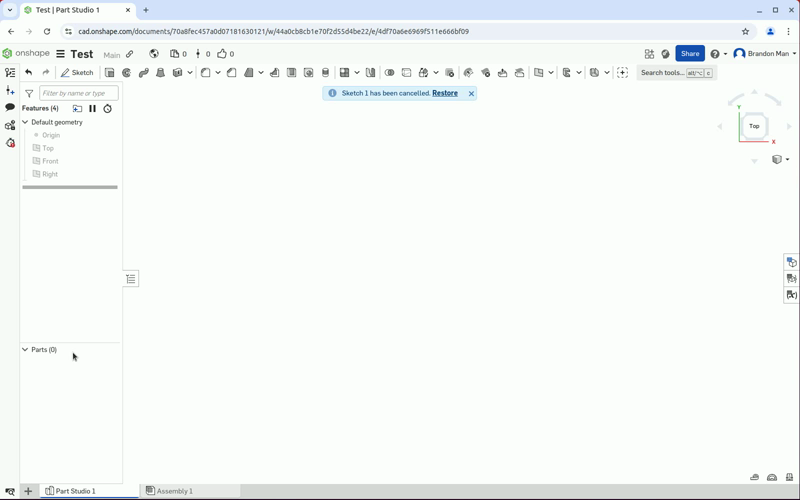
key(up)
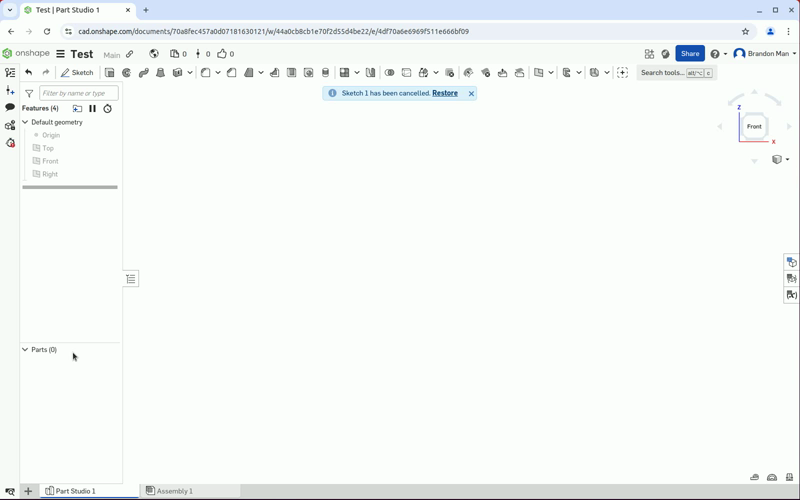
key_up(shift)
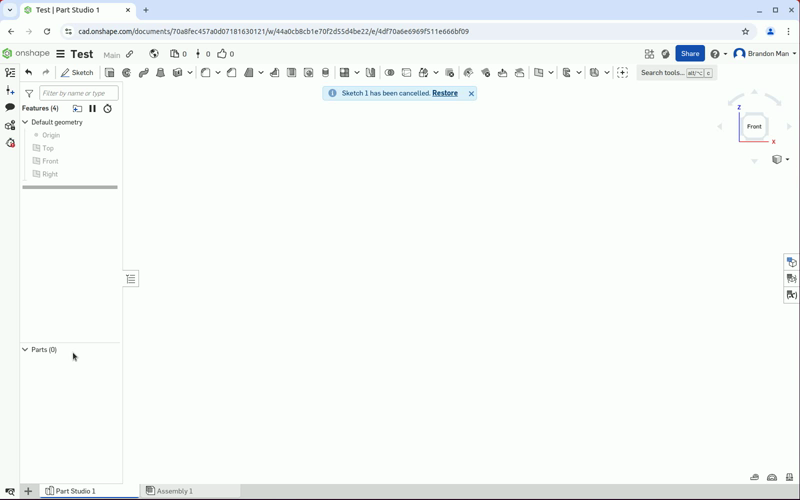
mouse_move(73, 352)
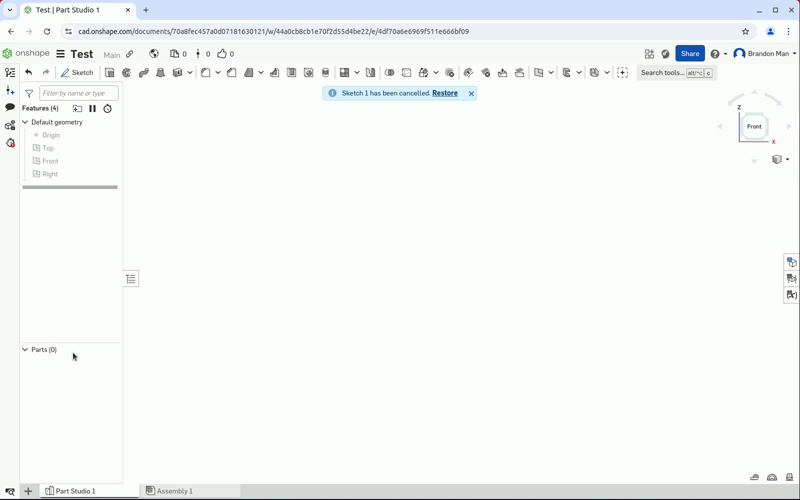
key(shift+y)
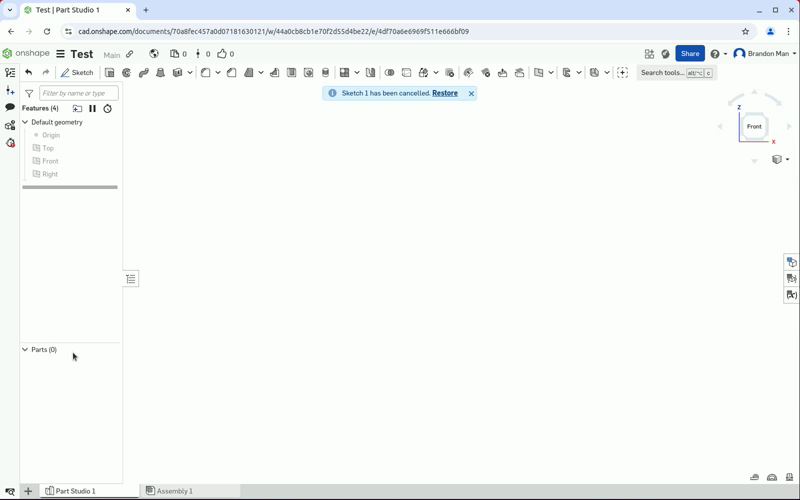
key(shift+s)
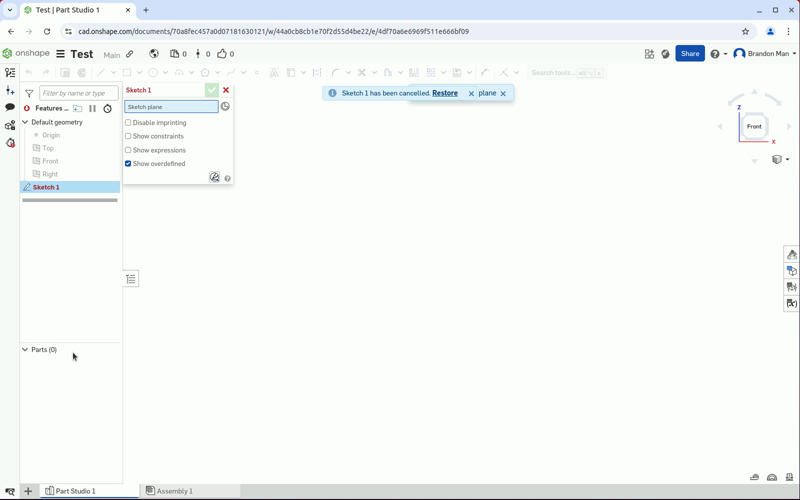
mouse_move(73, 163)
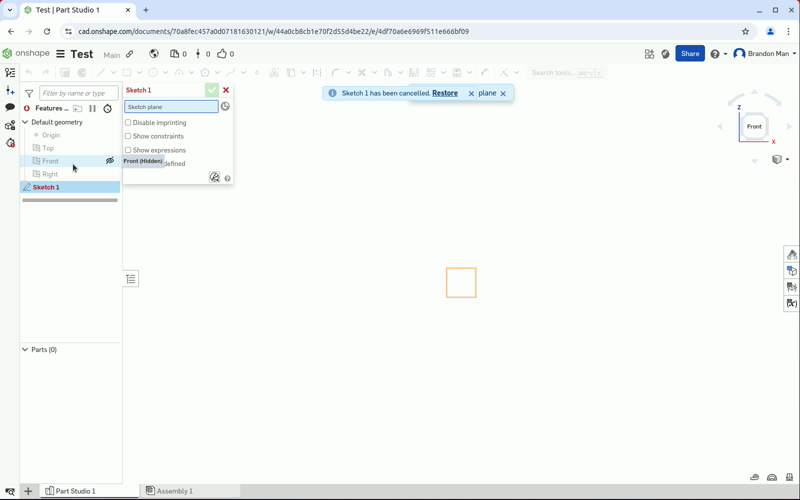
click(73, 163)
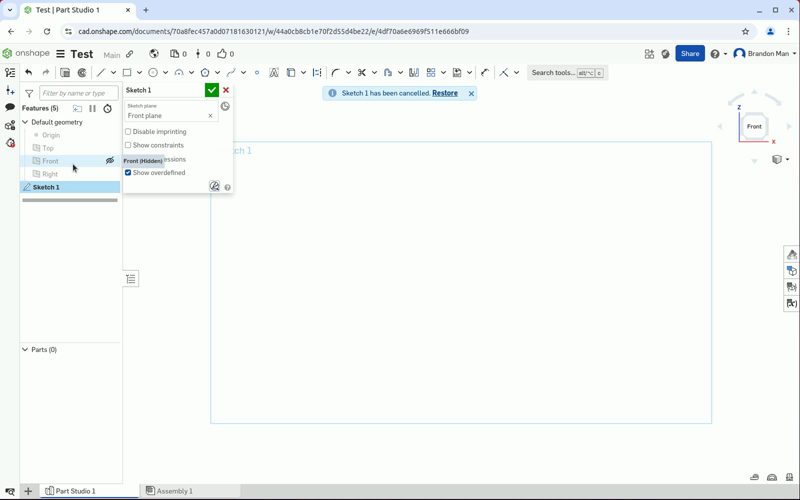
mouse_move(73, 352)
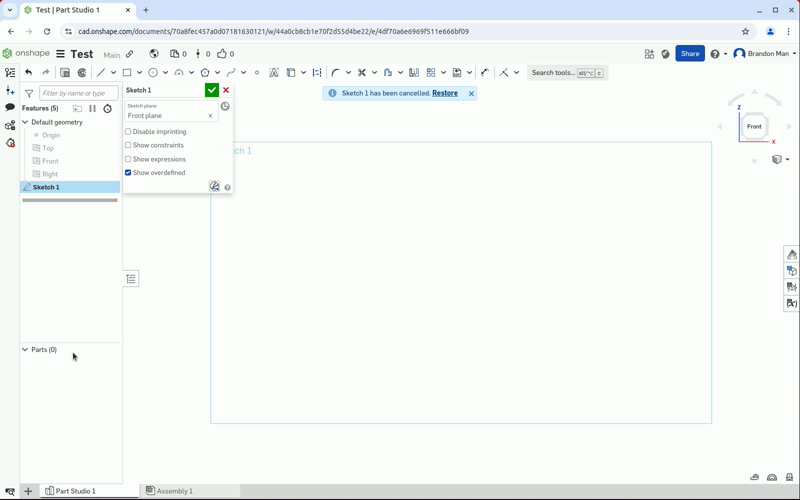
key(y)
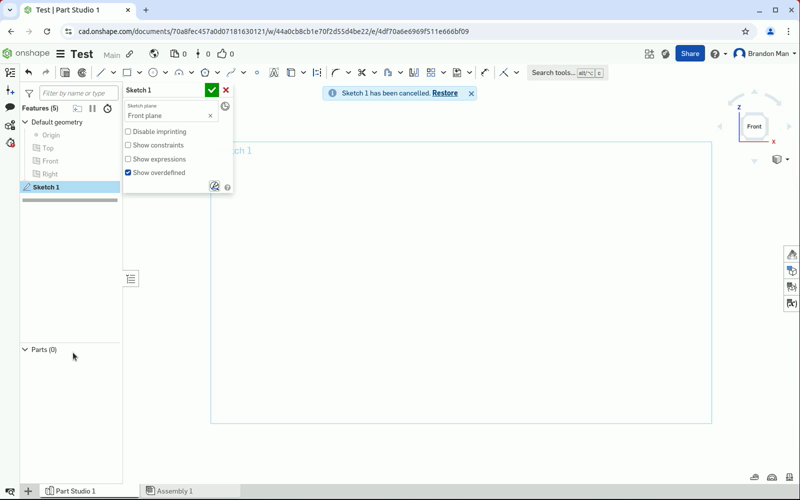
key(l)
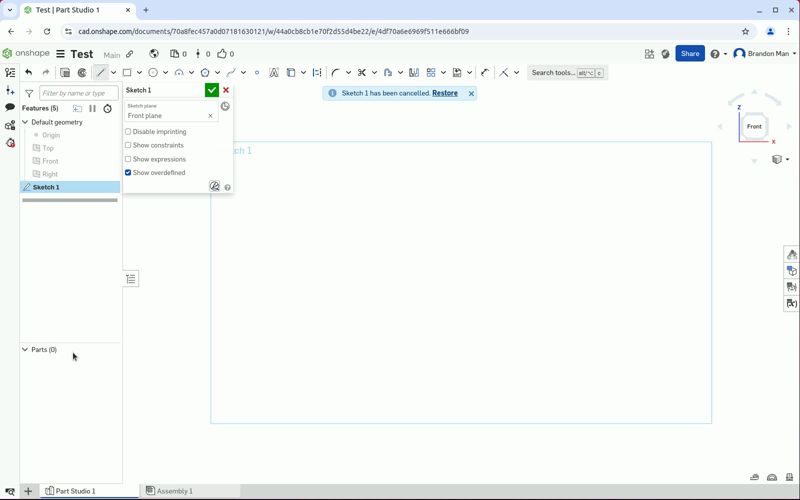
key_down(shift)
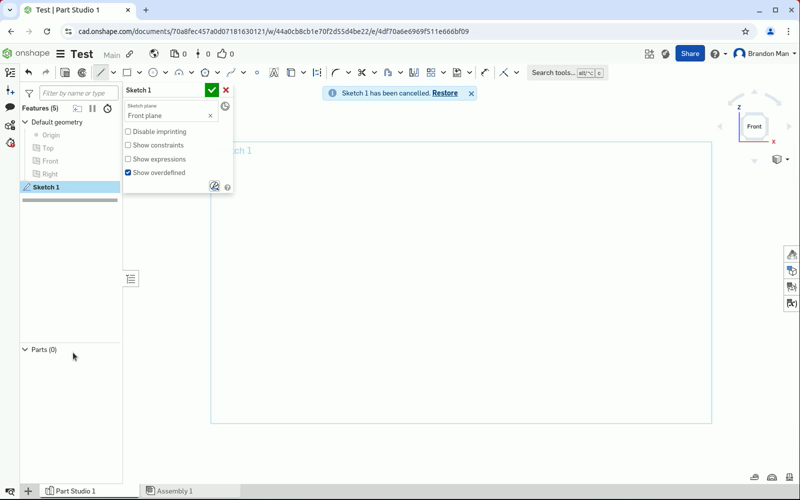
mouse_move(413, 297)
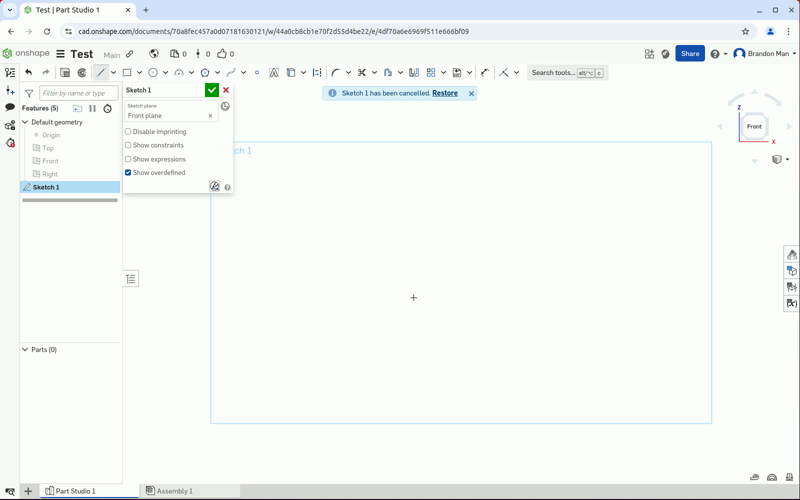
click(413, 297)
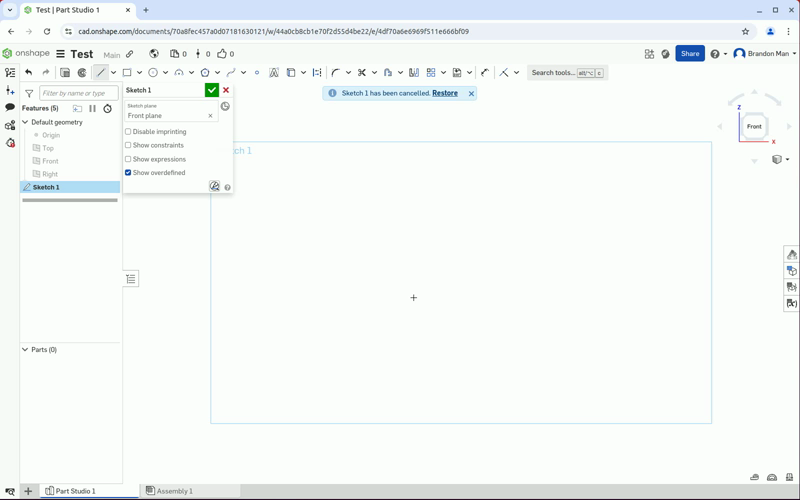
key_up(shift)
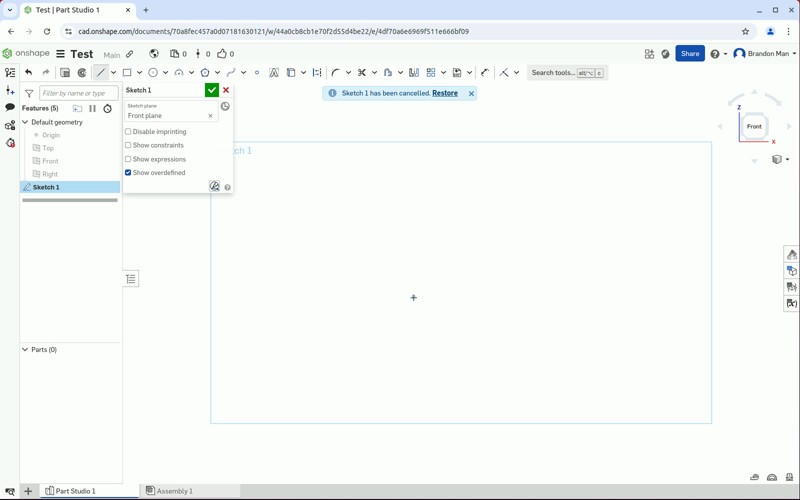
key_down(shift)
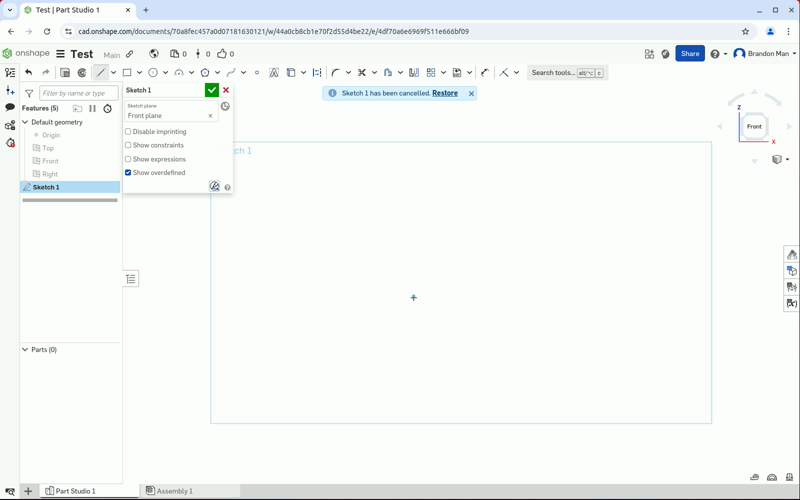
mouse_move(507, 297)
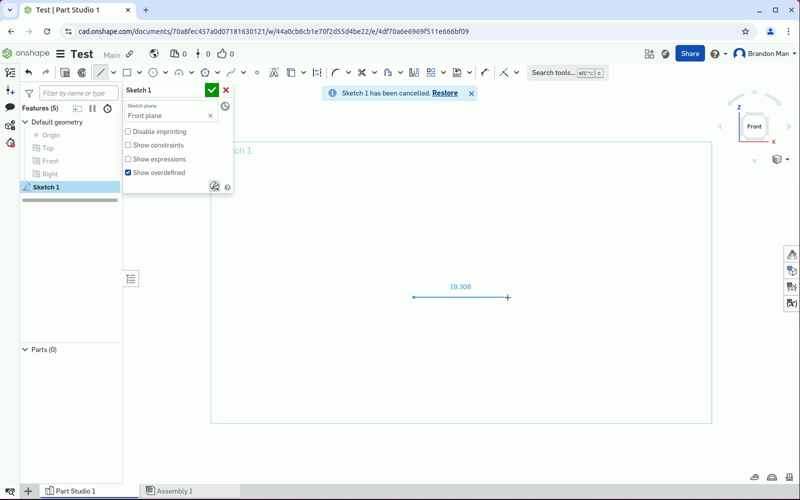
click(507, 297)
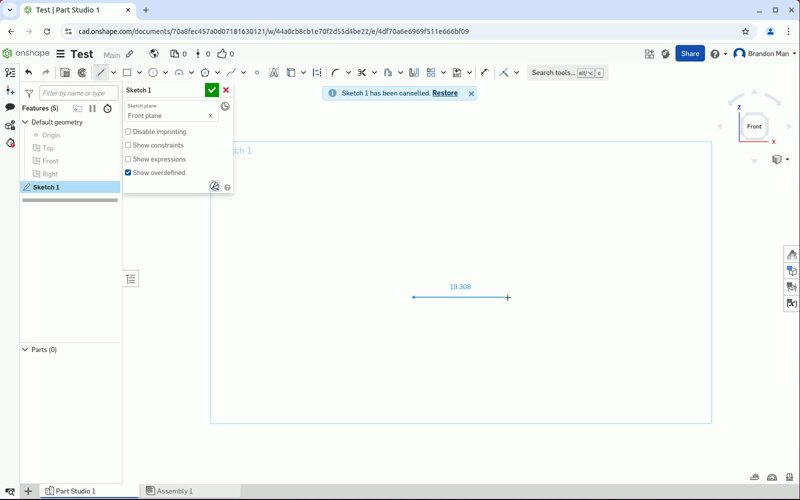
key_up(shift)
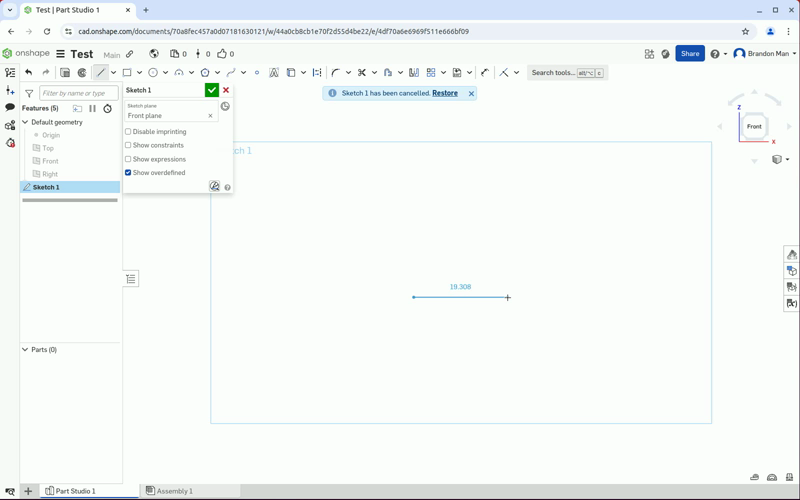
key_down(shift)
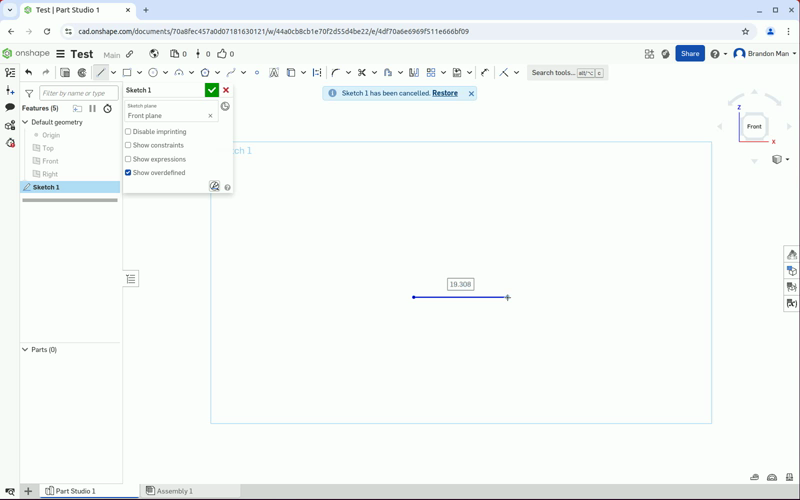
mouse_move(537, 297)
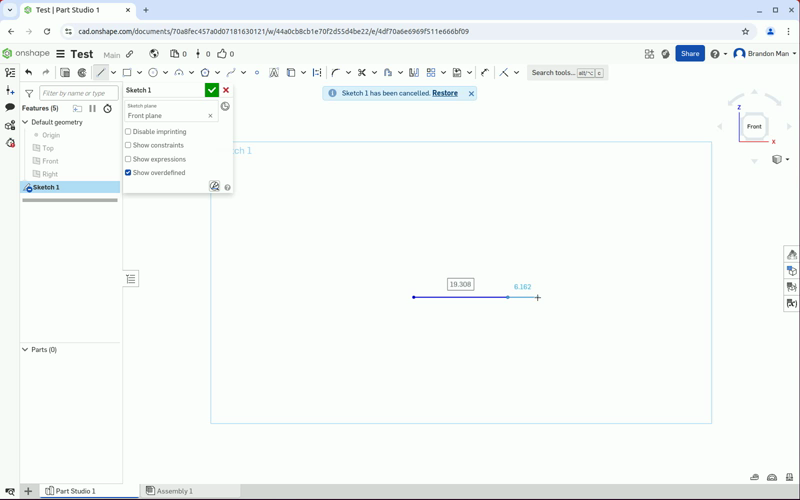
mouse_move(507, 269)
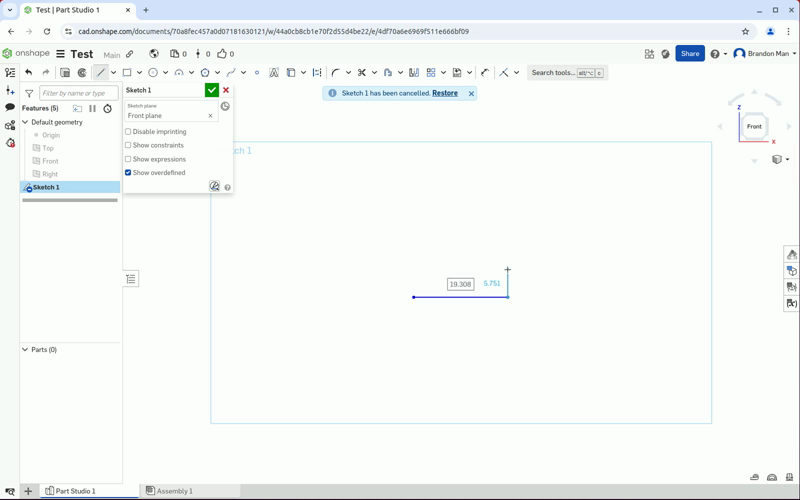
click(507, 269)
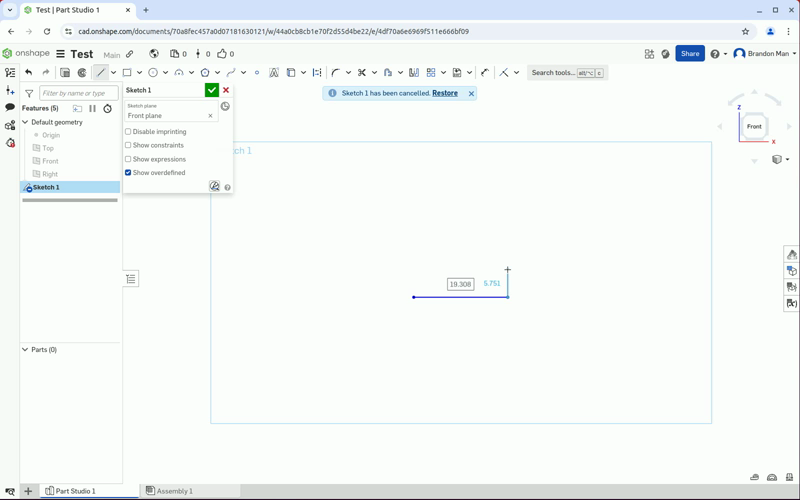
key_up(shift)
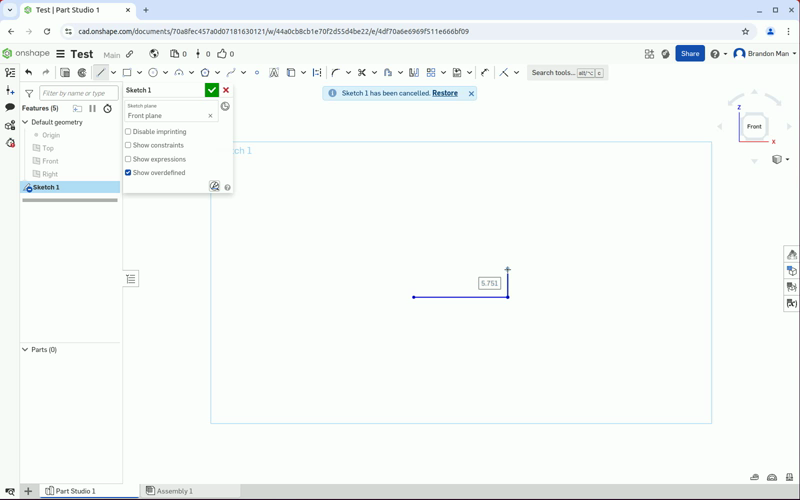
key_down(shift)
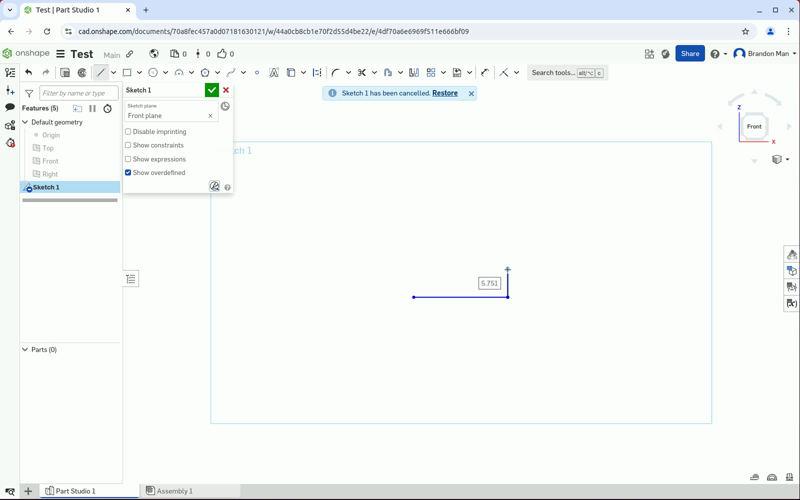
mouse_move(413, 269)
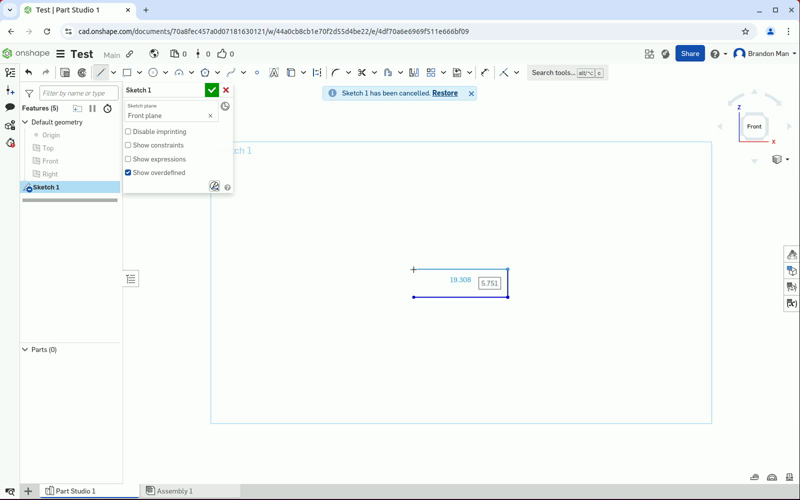
click(413, 269)
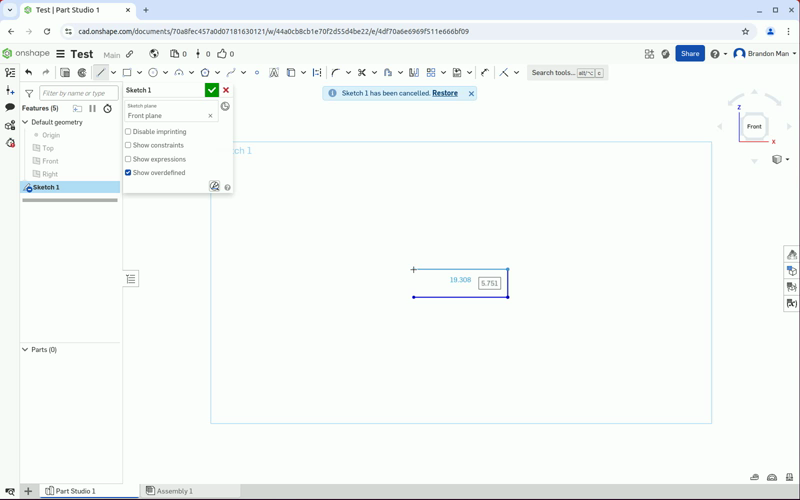
key_up(shift)
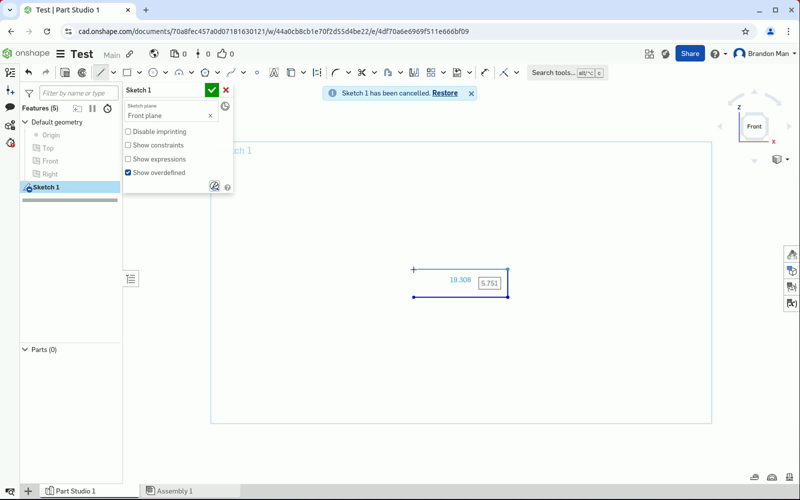
mouse_move(444, 269)
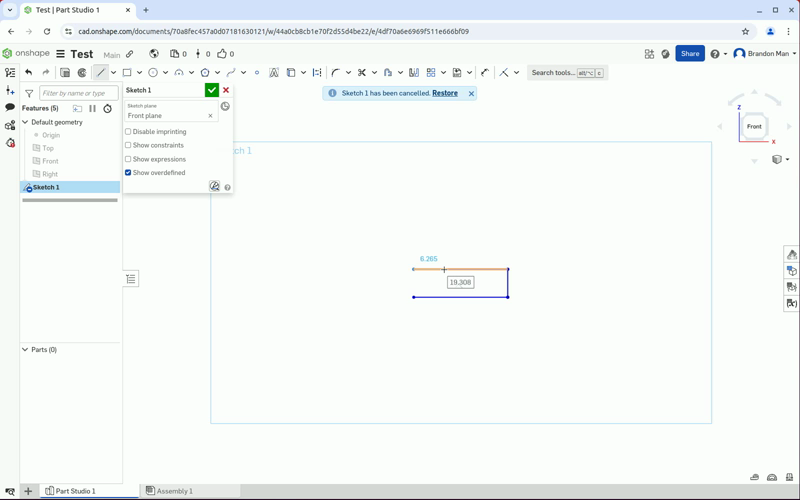
key_down(shift)
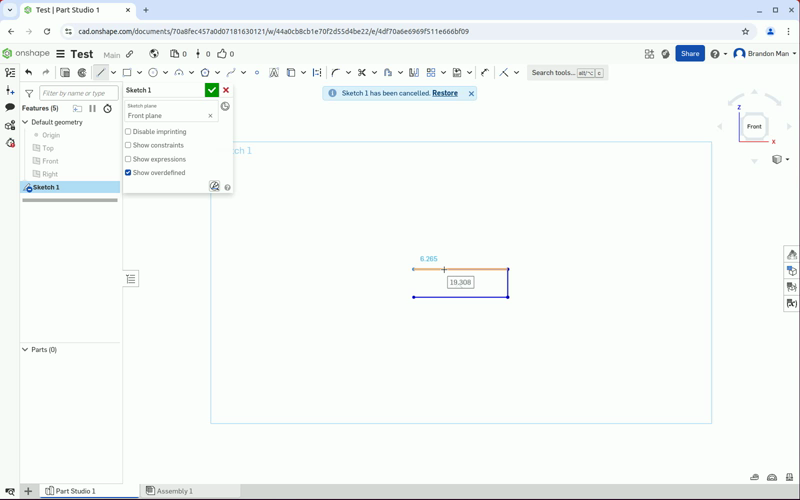
mouse_move(413, 297)
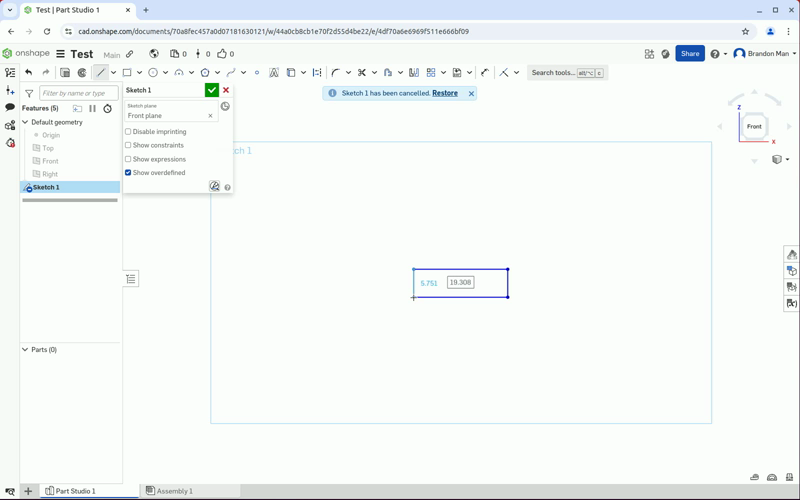
key_up(shift)
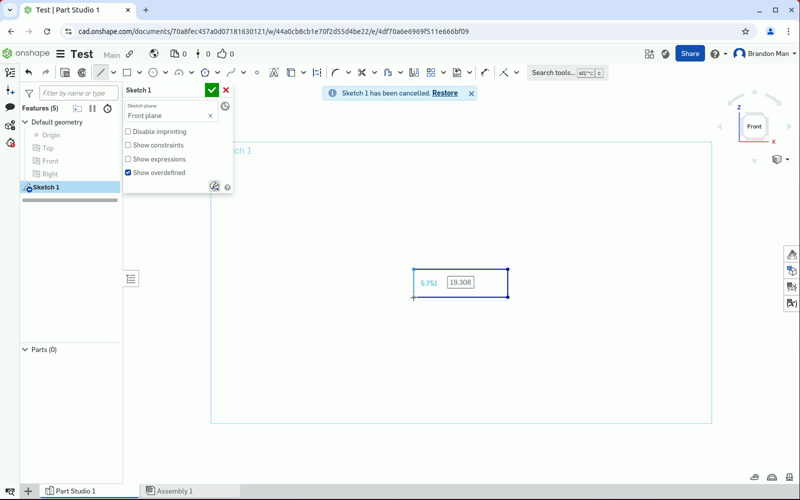
click(413, 297)
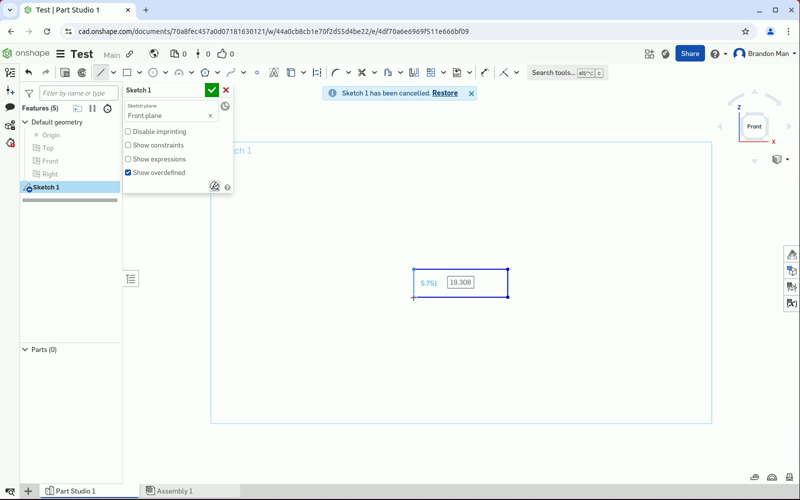
key(esc)
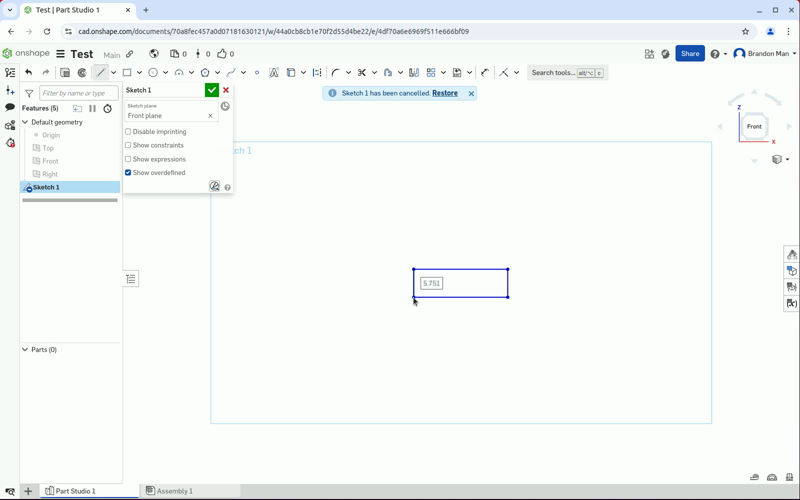
mouse_move(433, 294)
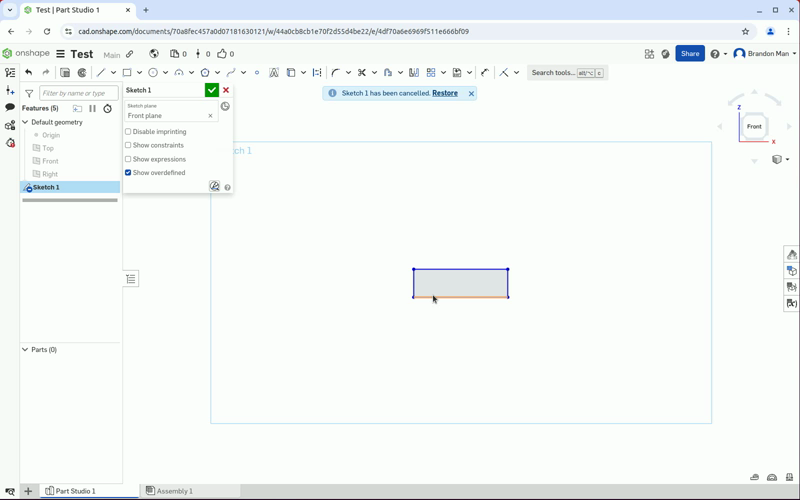
click(433, 294)
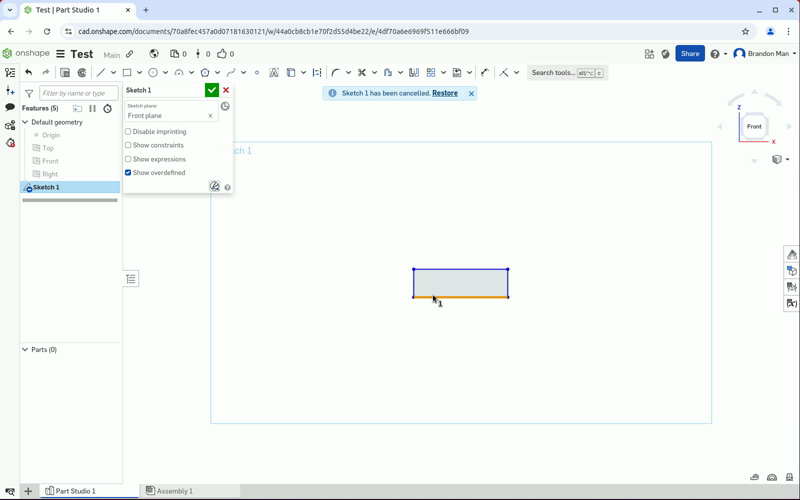
mouse_move(73, 352)
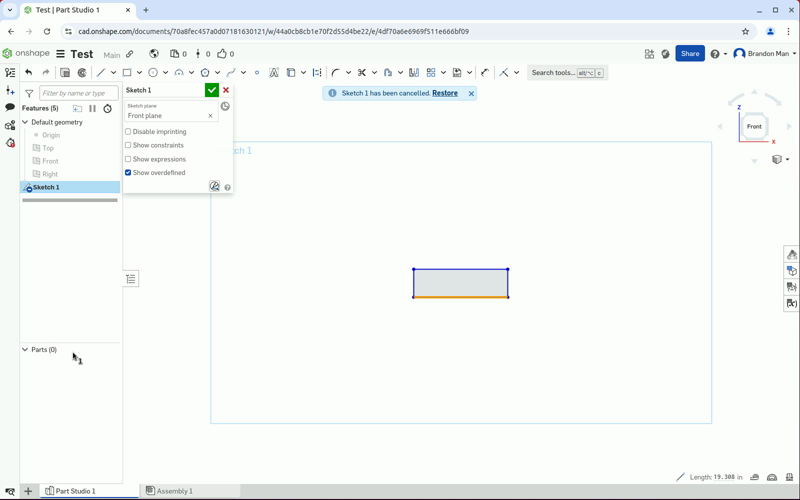
key(shift+y)
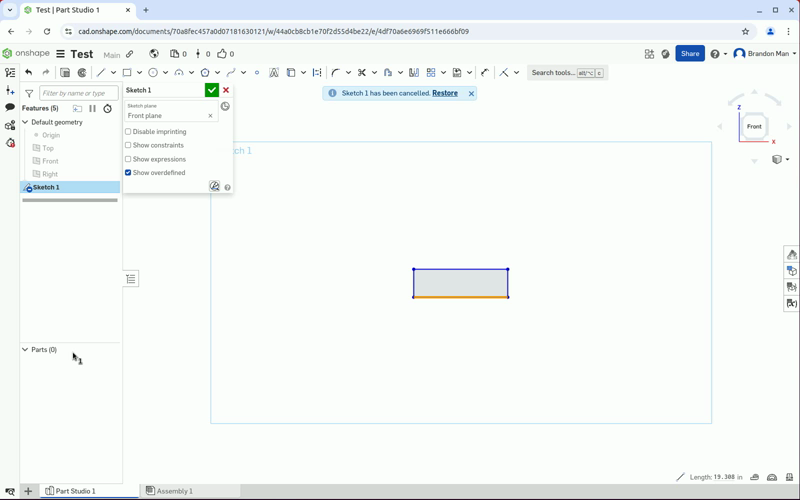
key(shift+e)
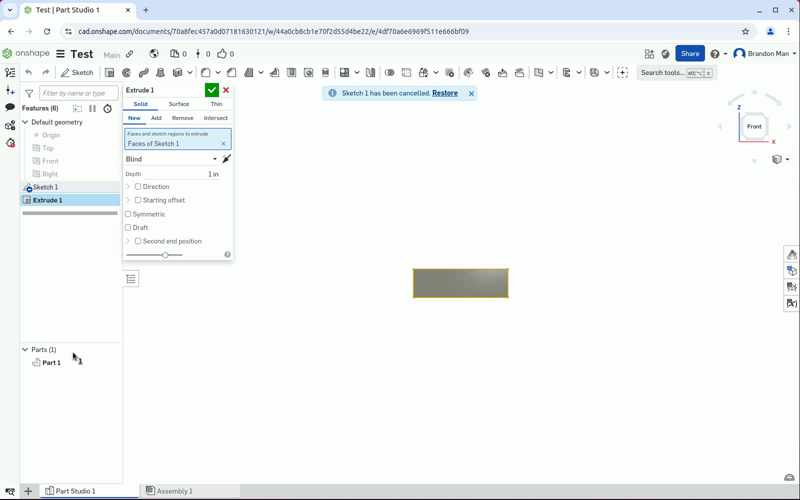
mouse_move(143, 106)
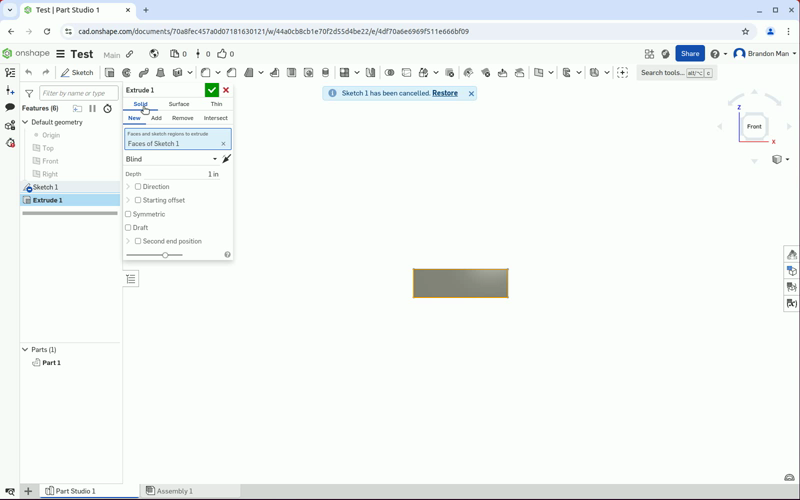
click(143, 106)
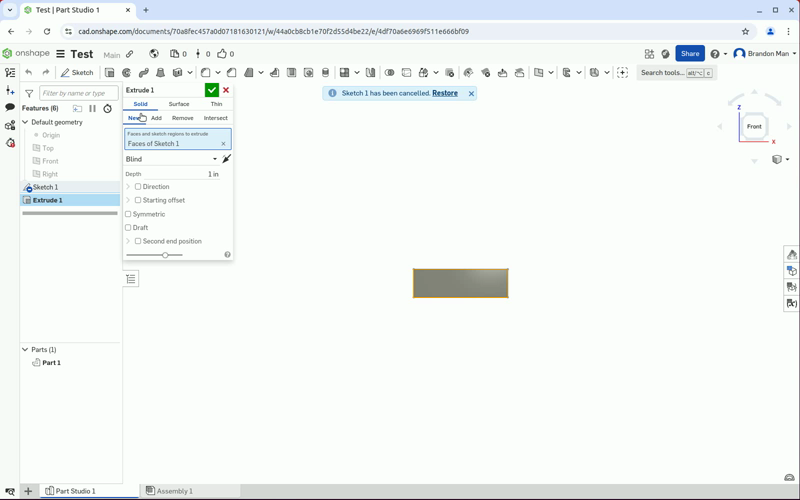
mouse_move(137, 120)
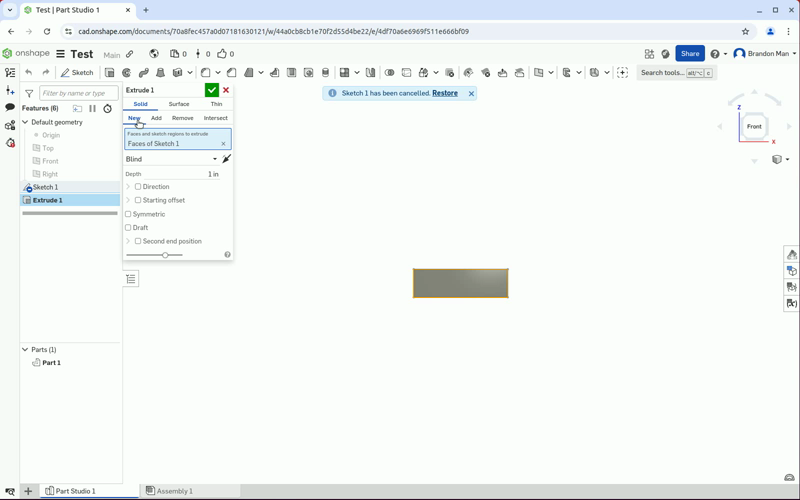
click(137, 120)
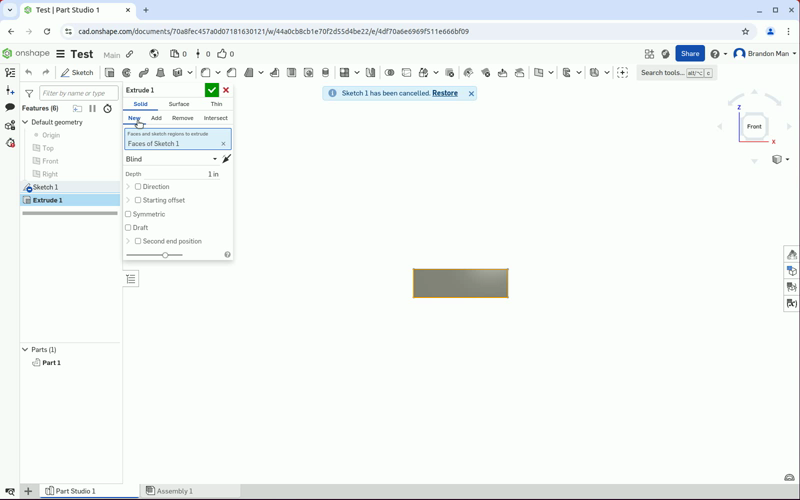
key(tab, 4)
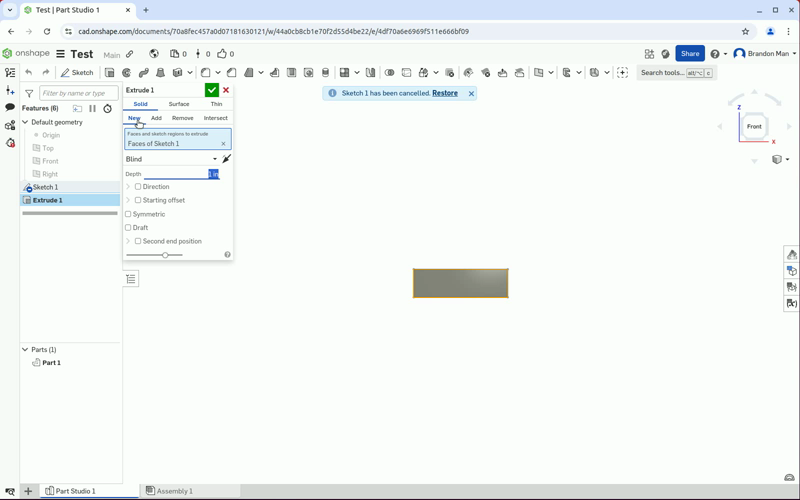
text(23.108)
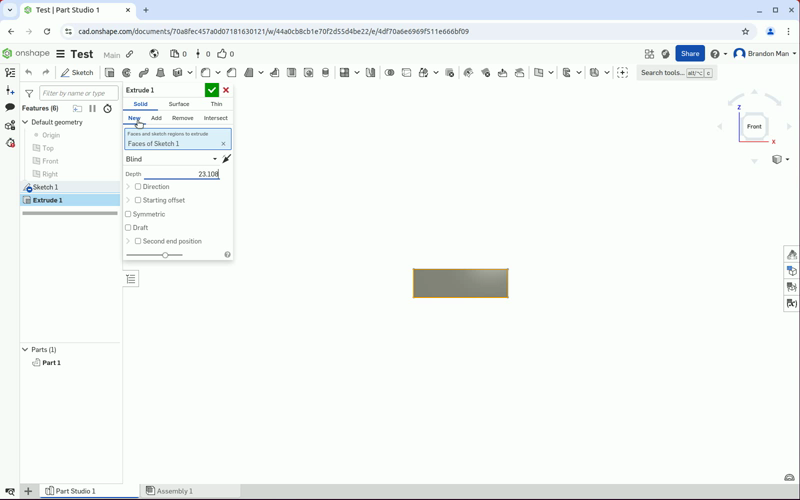
key(enter)
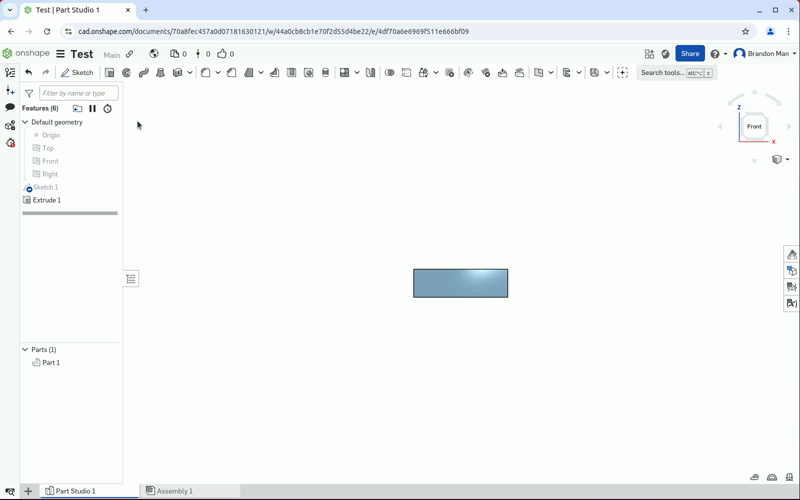
key(shift+h)
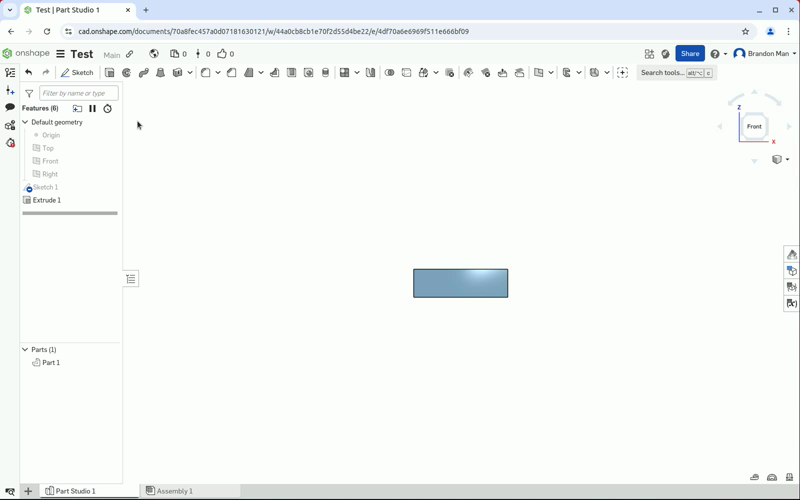
key(shift+h)
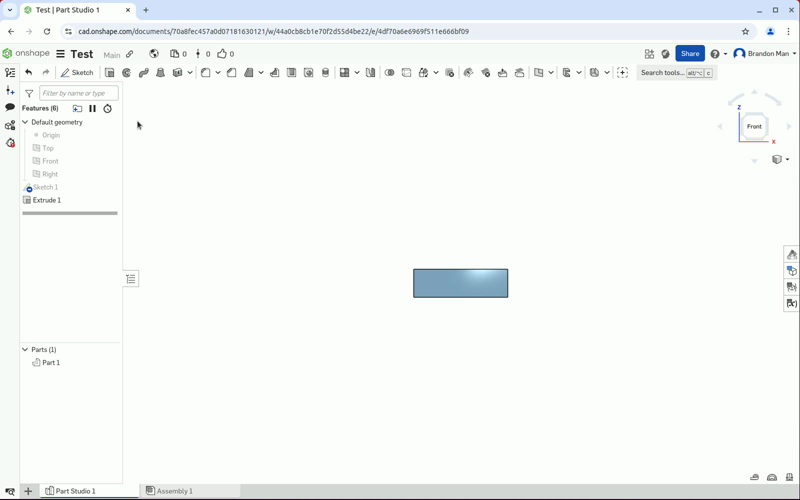
mouse_move(73, 189)
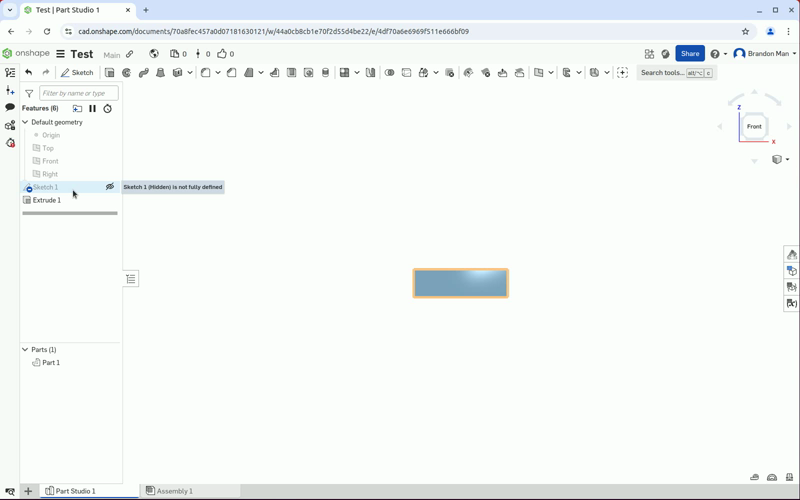
click(73, 189)
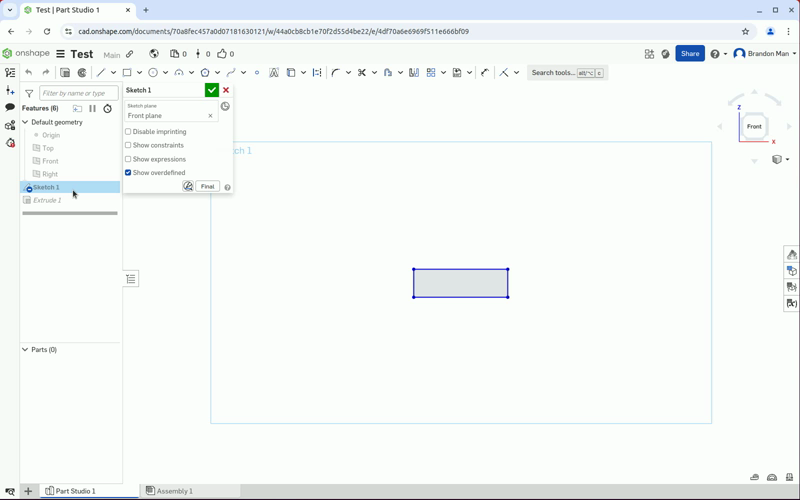
mouse_move(229, 92)
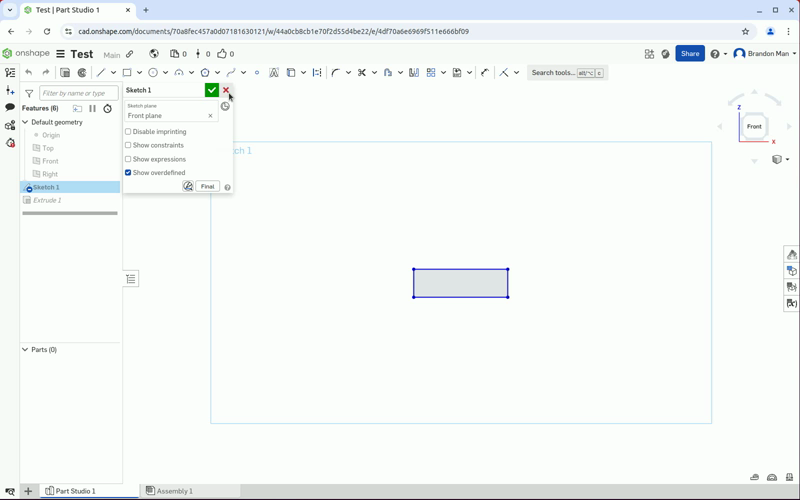
click(229, 92)
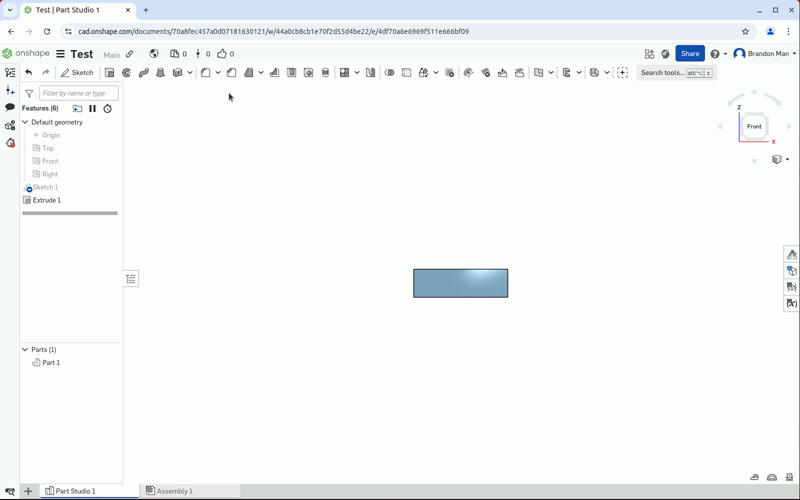
mouse_move(73, 352)
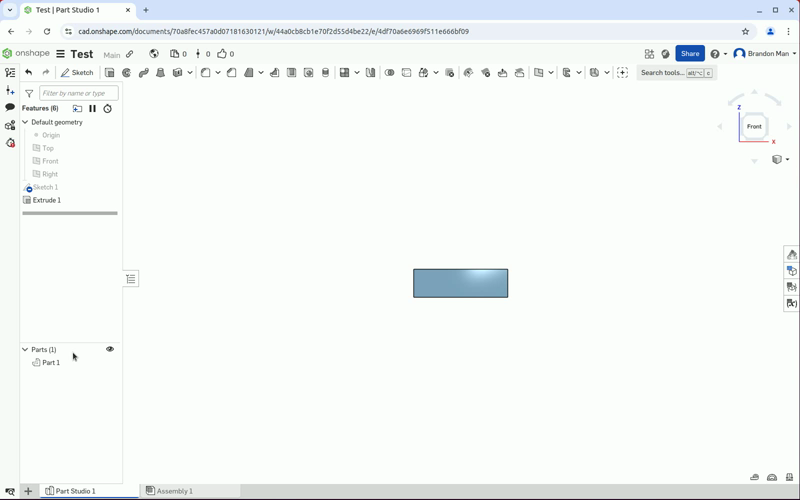
key(y)
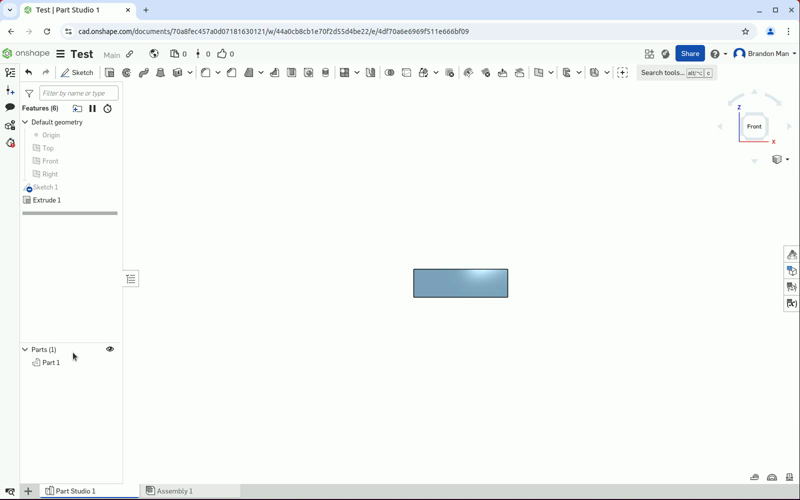
key(shift+p)
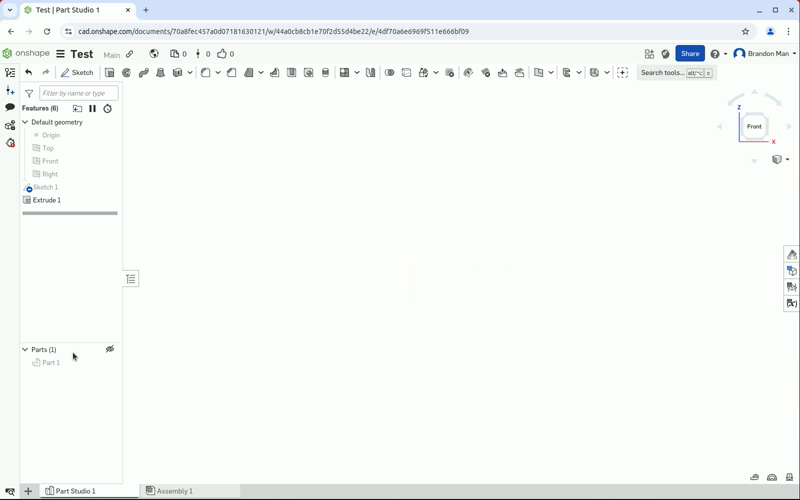
key(space)
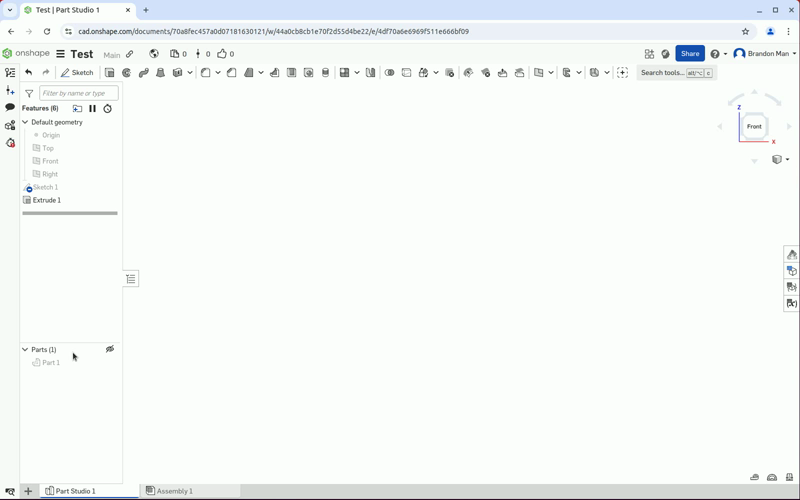
key_down(shift)
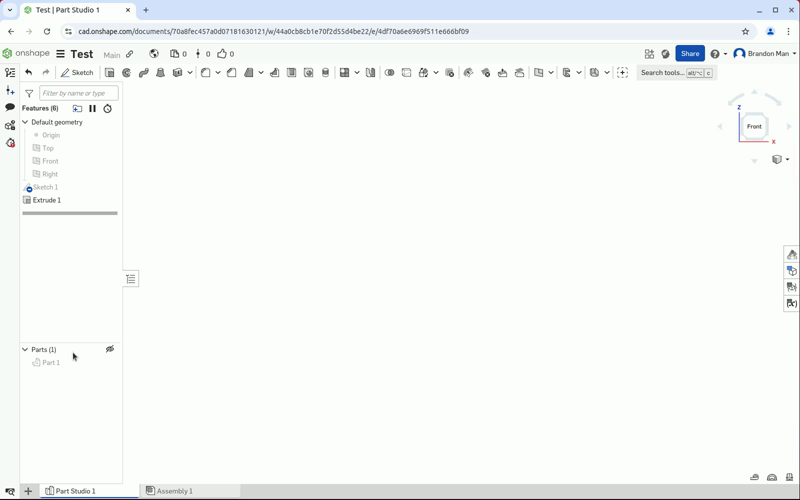
key(down)
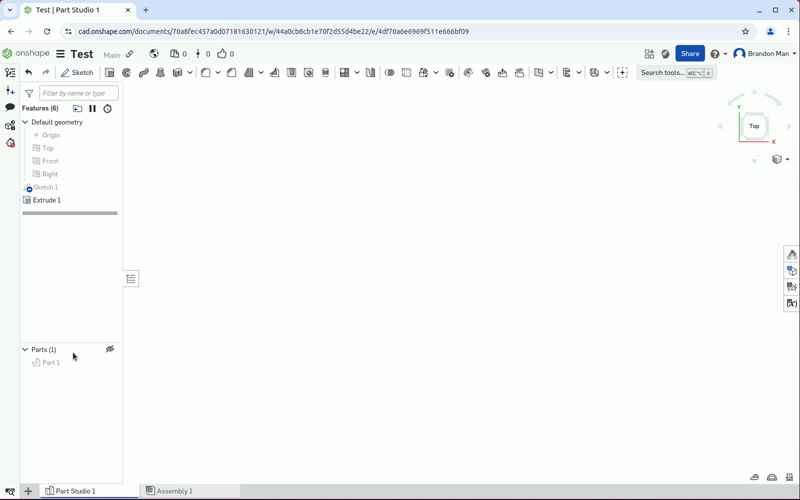
key_up(shift)
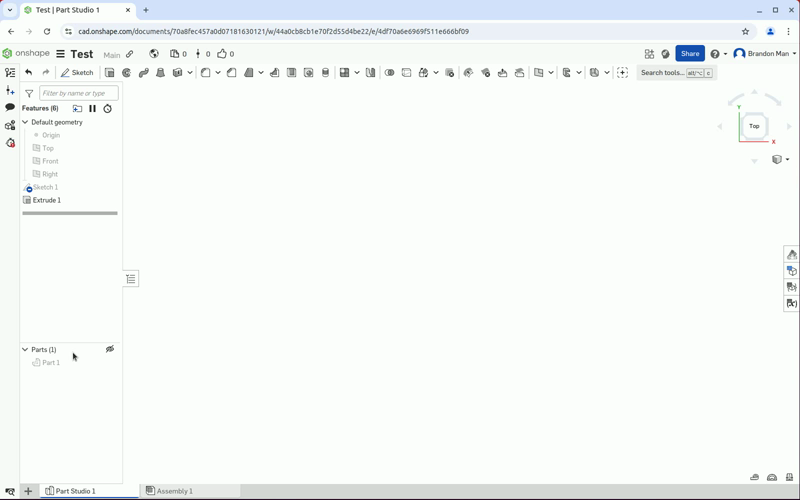
mouse_move(73, 352)
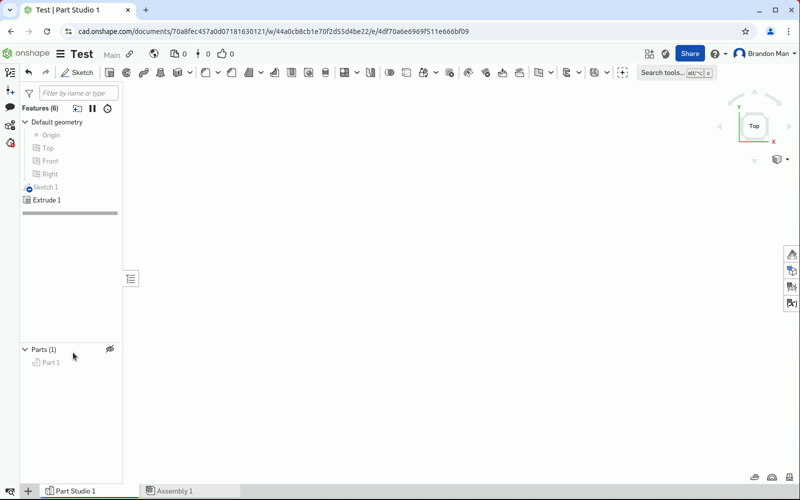
key(shift+y)
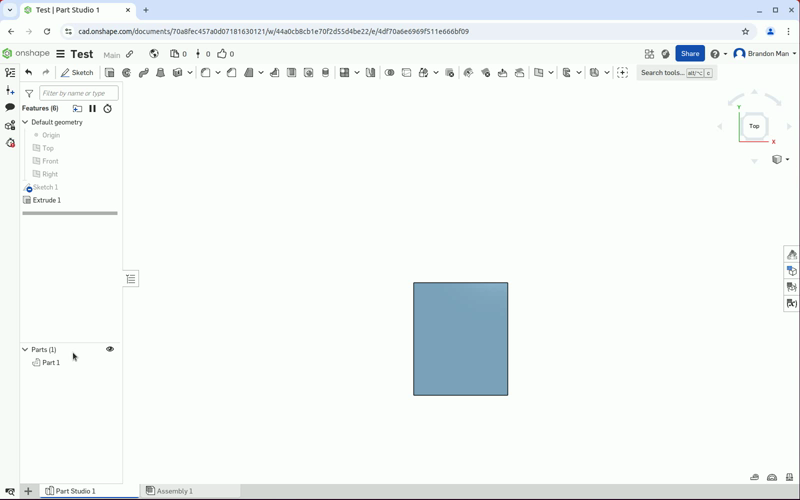
mouse_move(541, 75)
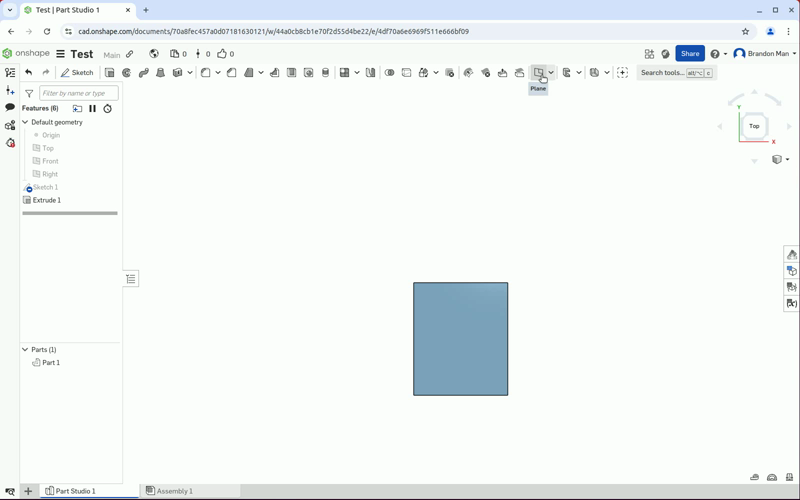
click(541, 75)
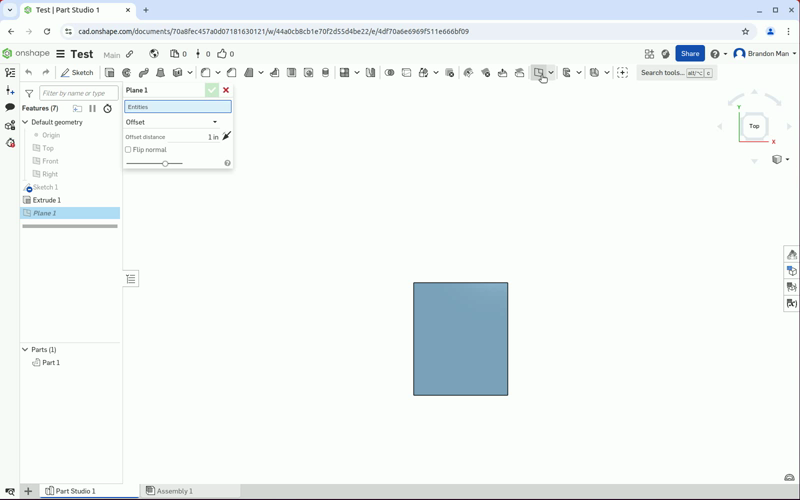
mouse_move(73, 150)
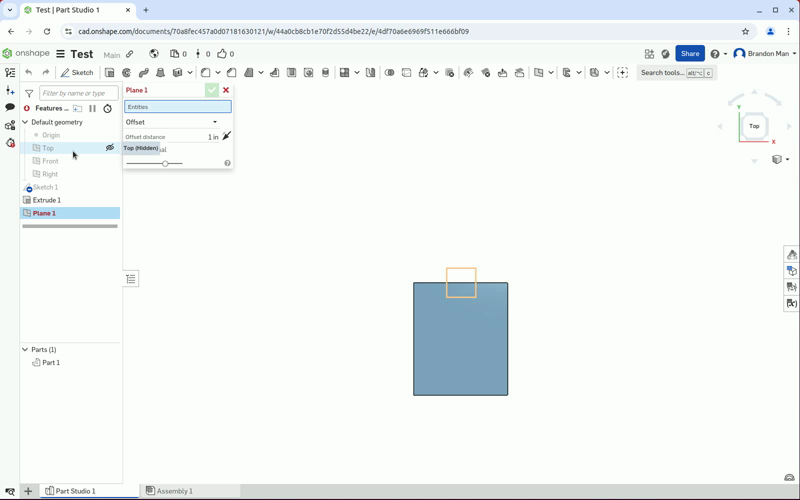
click(73, 150)
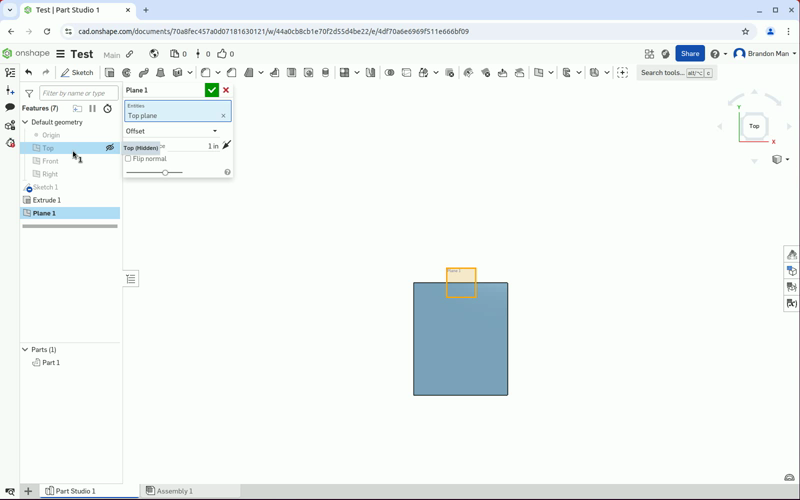
key(tab, 2)
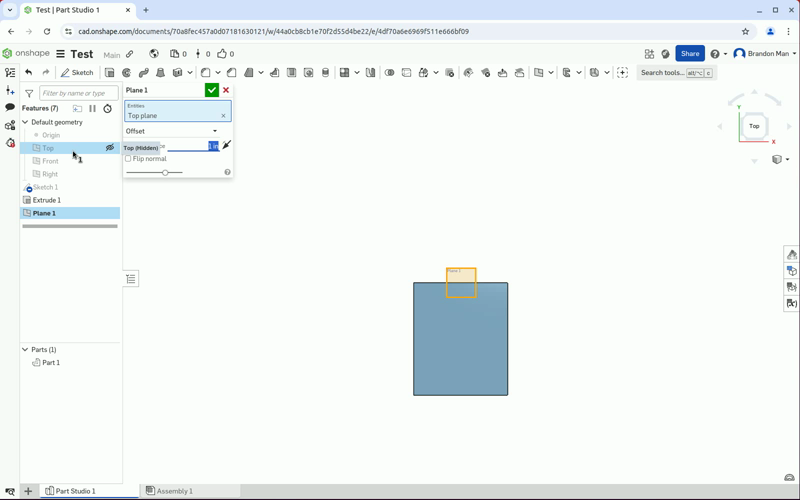
text(2.896)
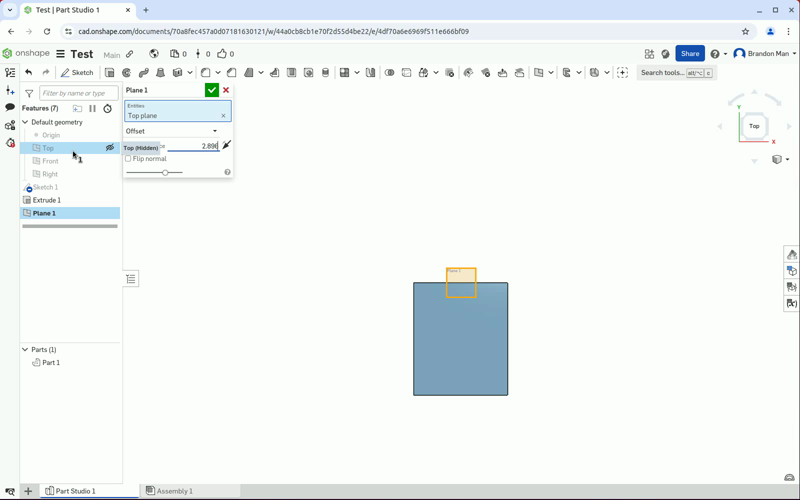
key(enter, 2)
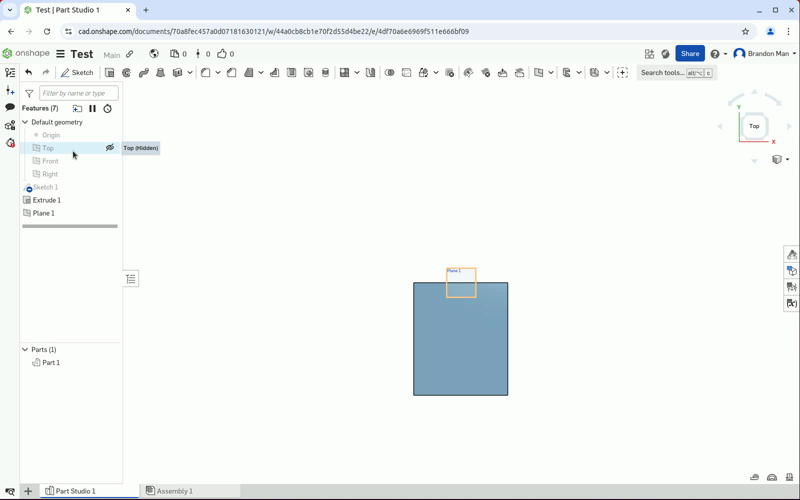
key(shift+s)
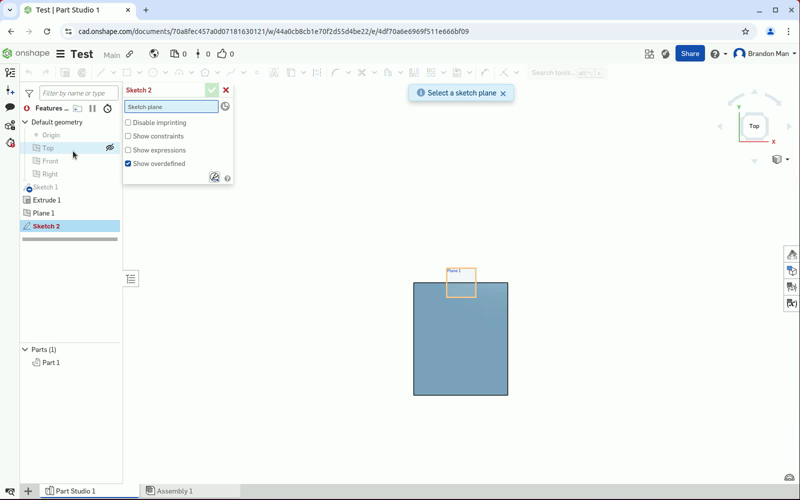
mouse_move(73, 215)
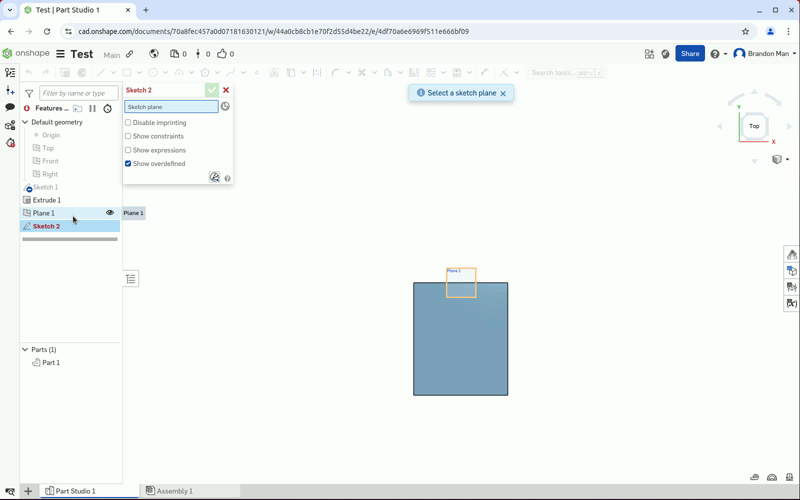
click(73, 215)
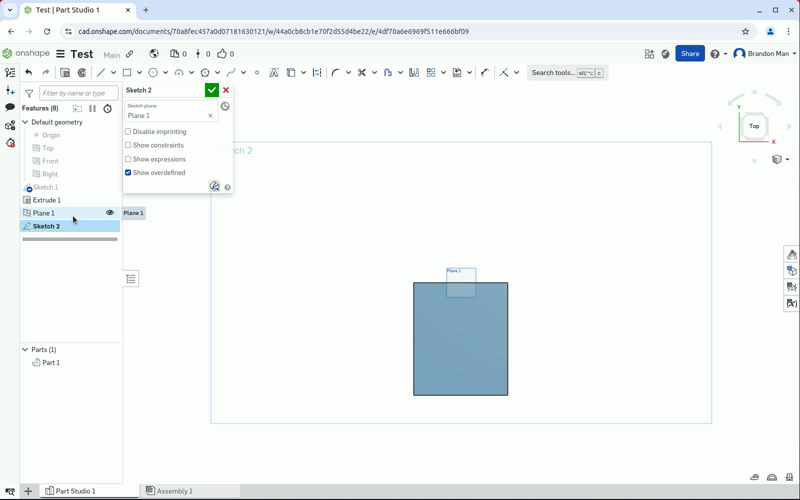
mouse_move(73, 352)
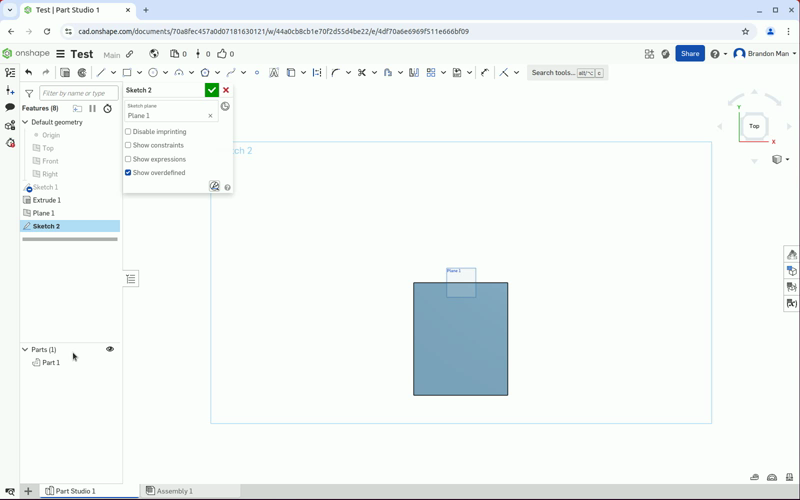
key(y)
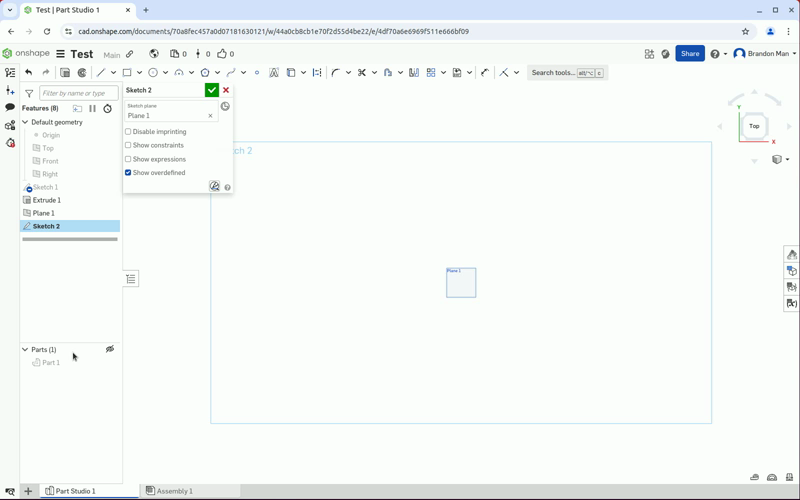
key(l)
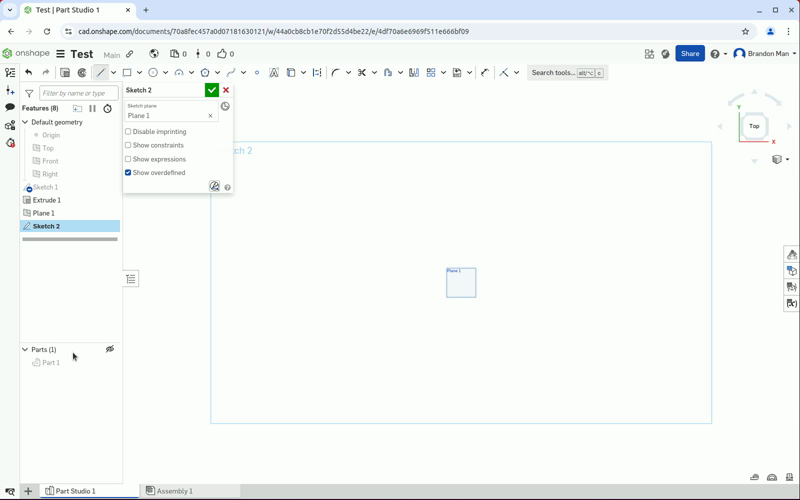
key_down(shift)
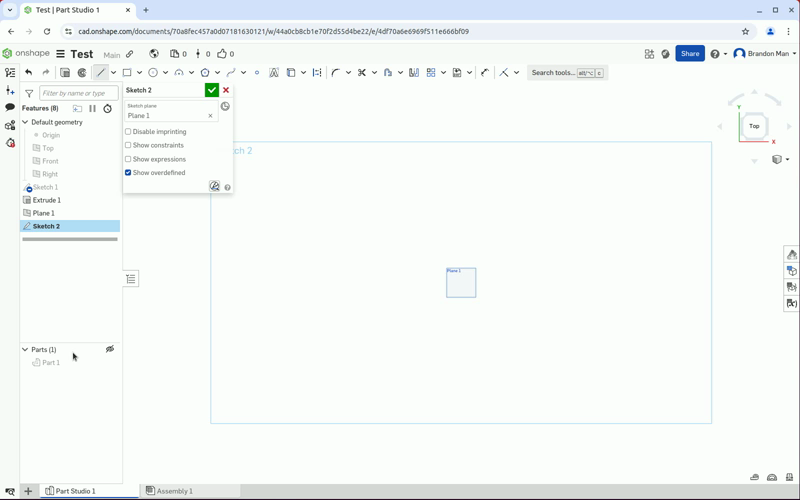
mouse_move(413, 395)
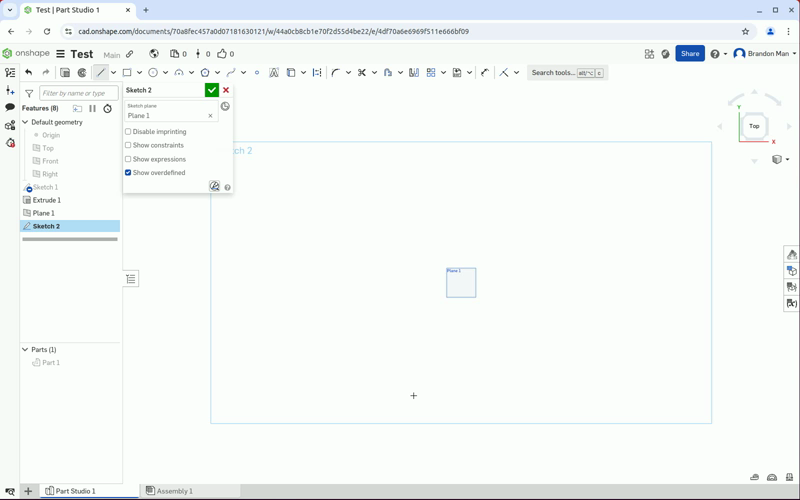
click(413, 395)
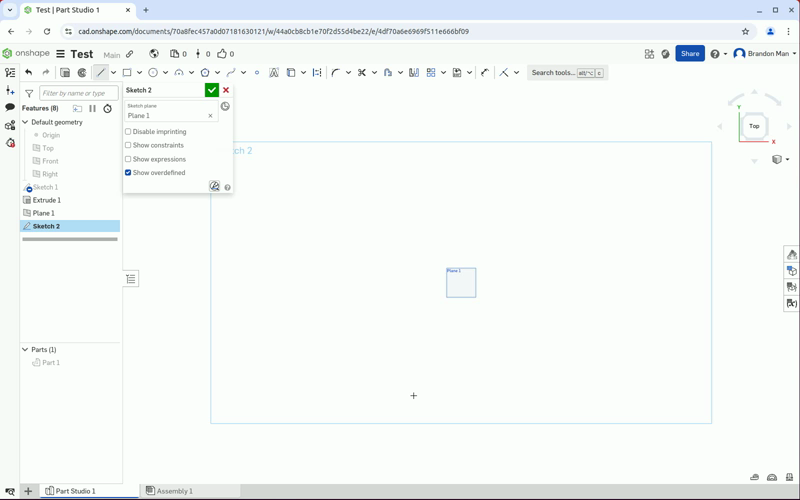
key_up(shift)
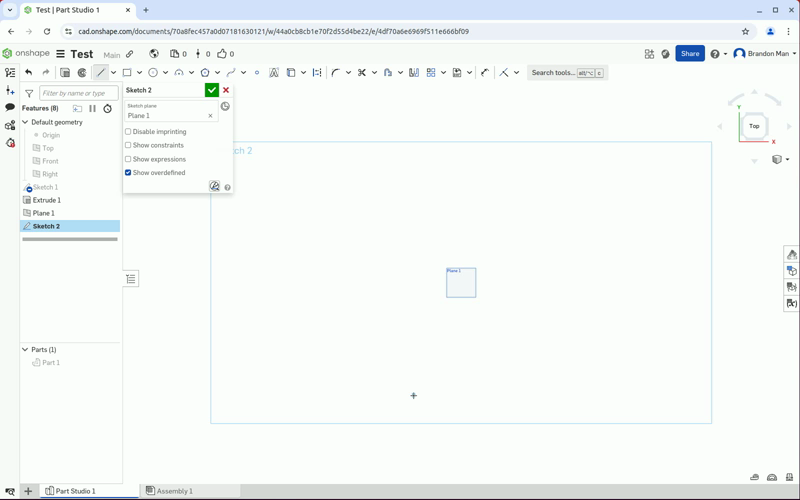
key_down(shift)
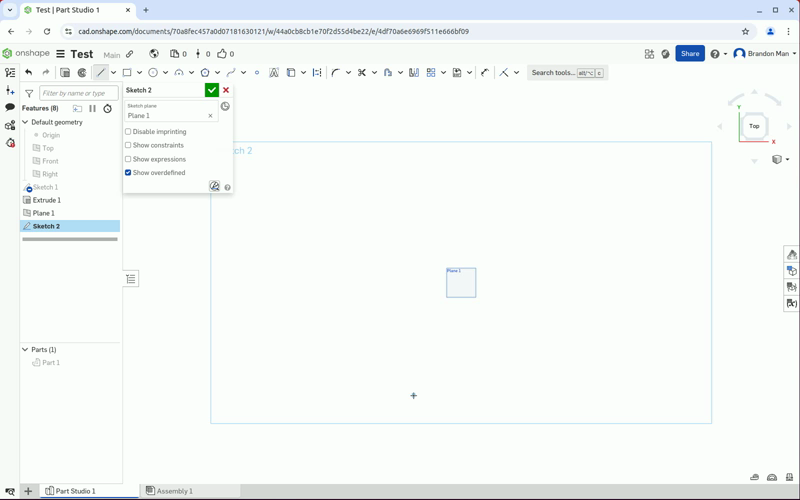
mouse_move(507, 395)
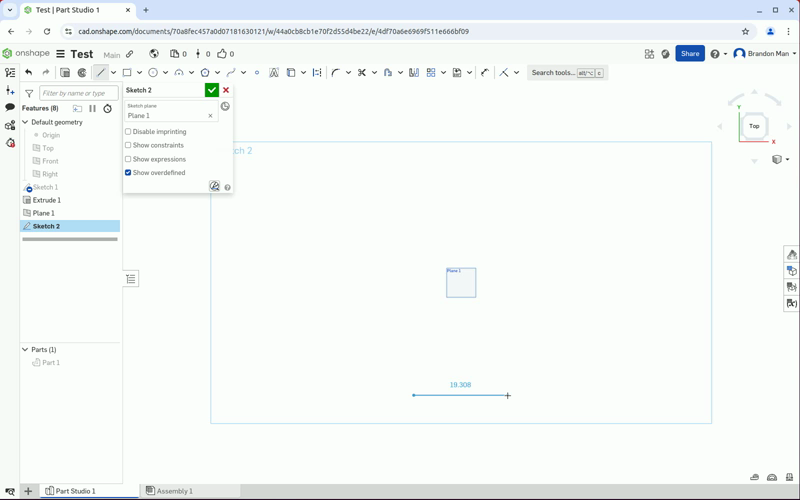
click(507, 395)
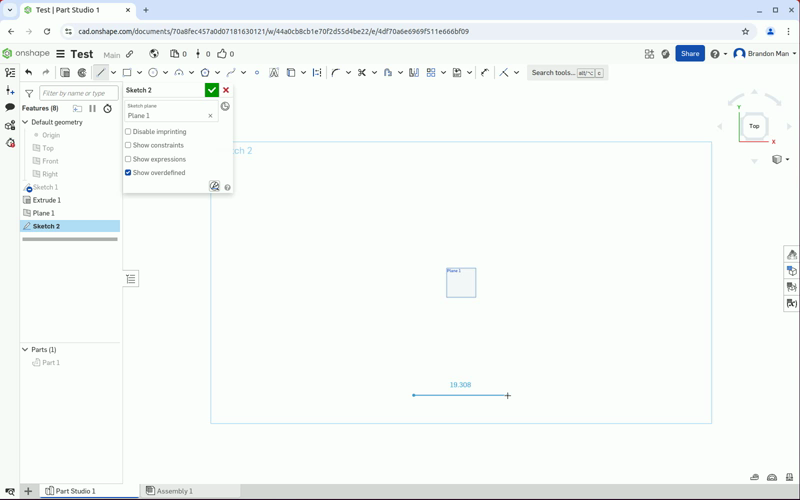
key_up(shift)
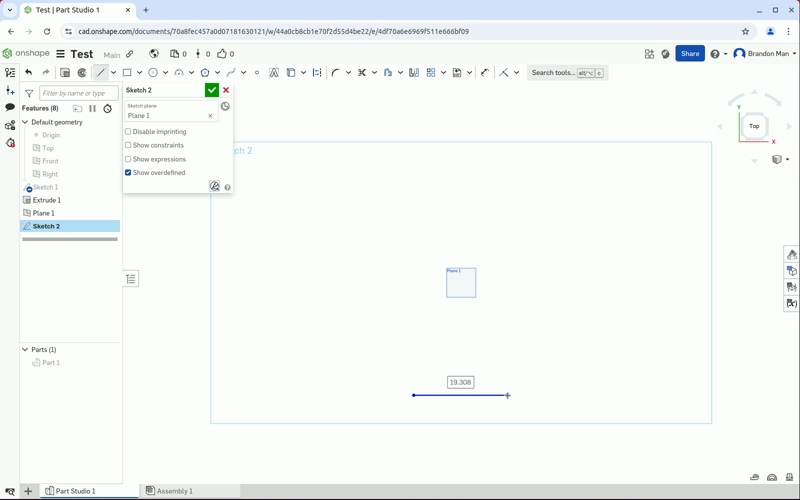
key_down(shift)
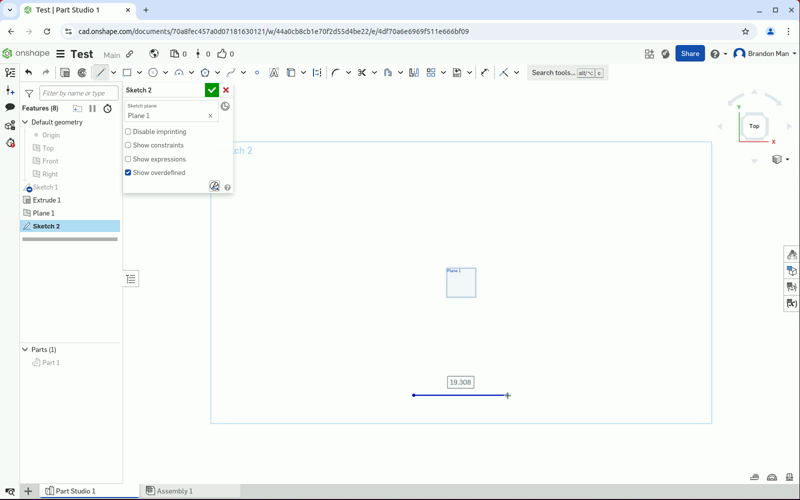
mouse_move(537, 395)
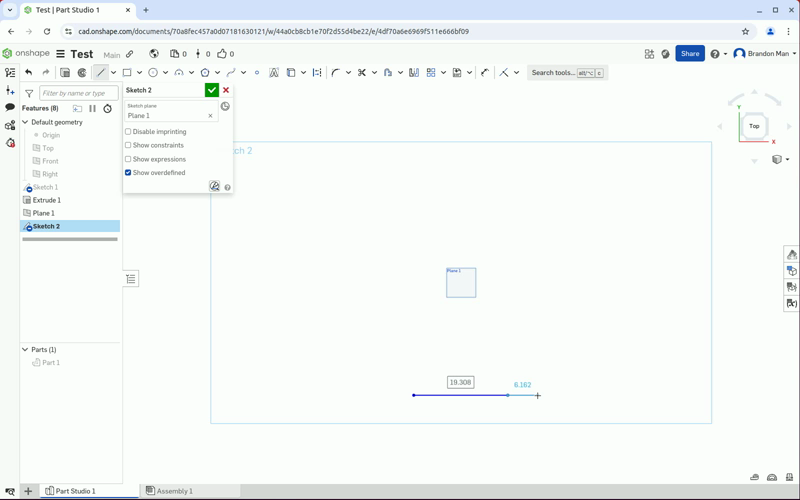
mouse_move(507, 390)
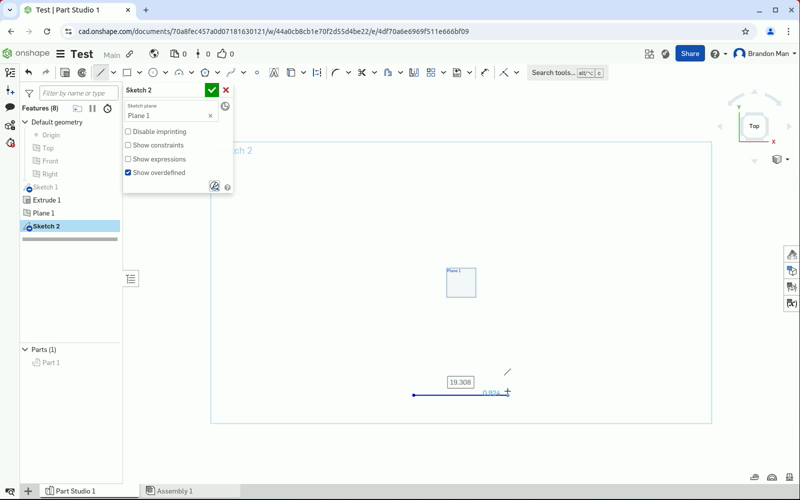
scroll(6)
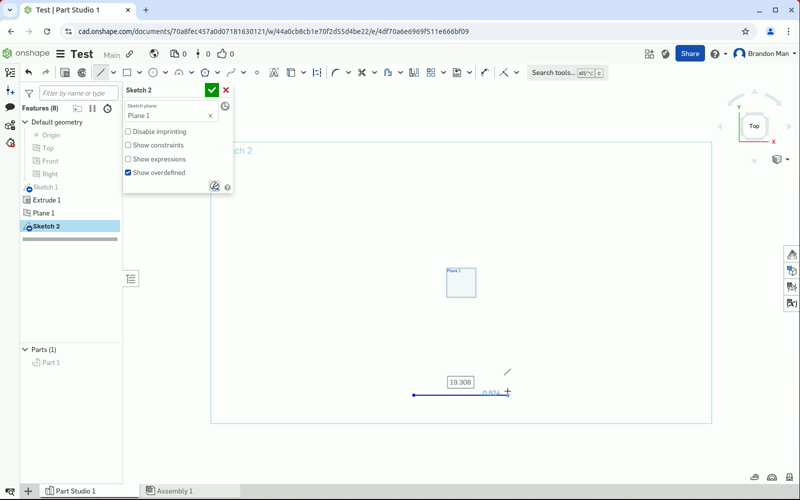
scroll(6)
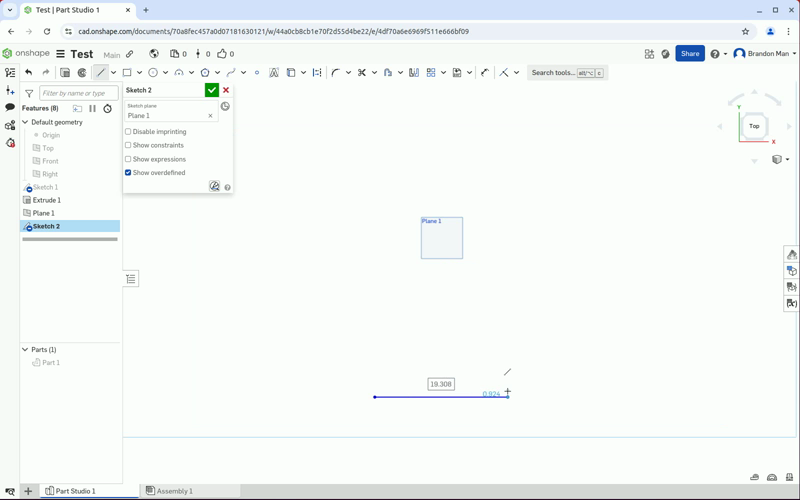
scroll(6)
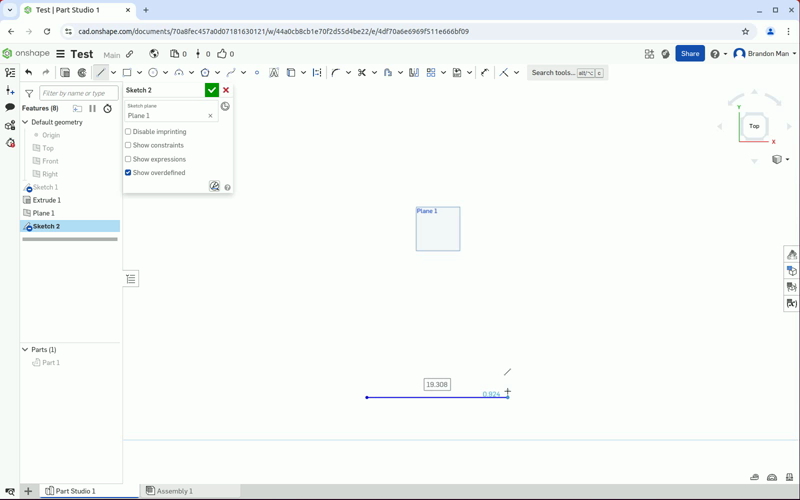
scroll(6)
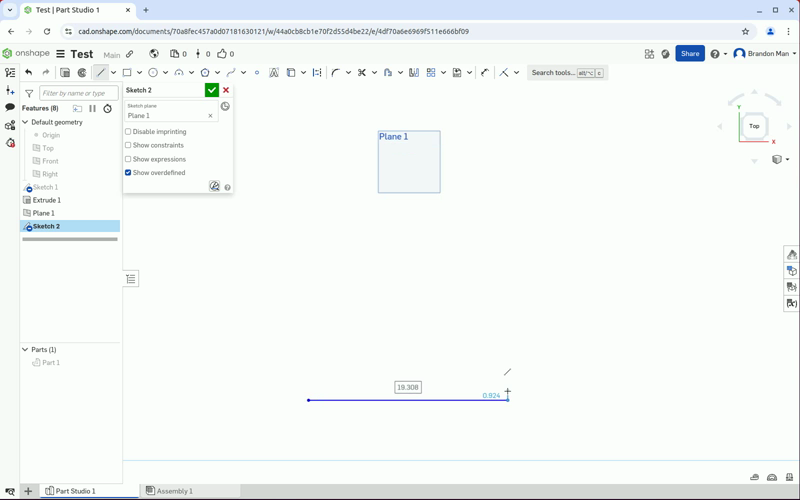
scroll(6)
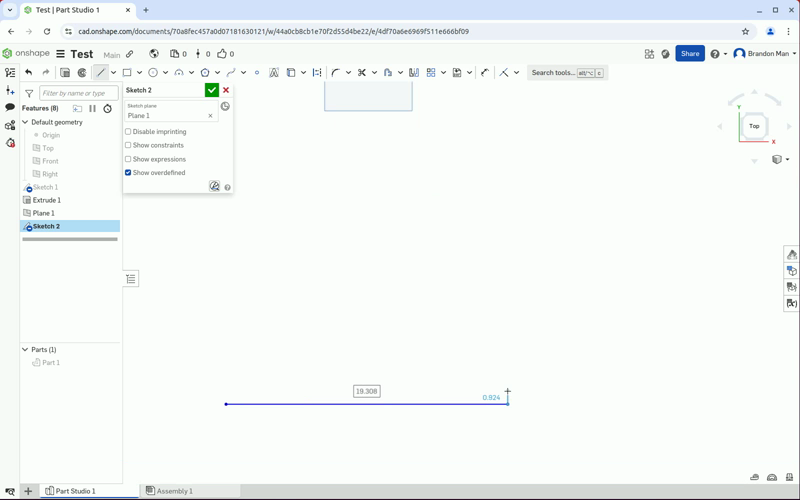
scroll(6)
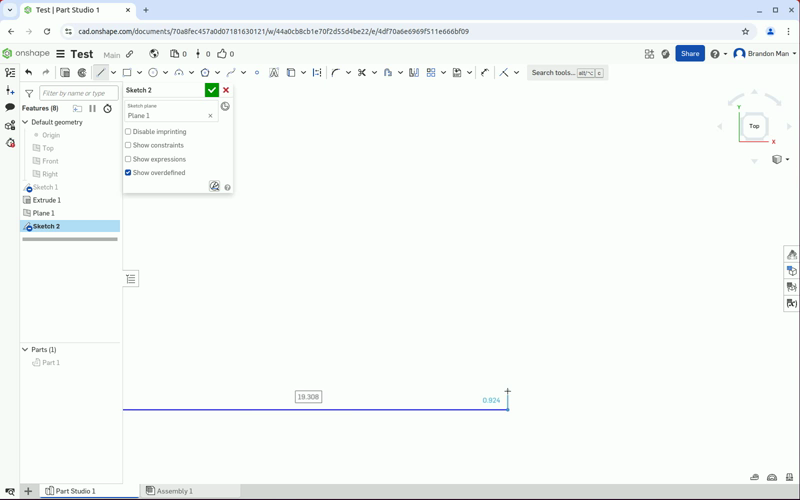
scroll(6)
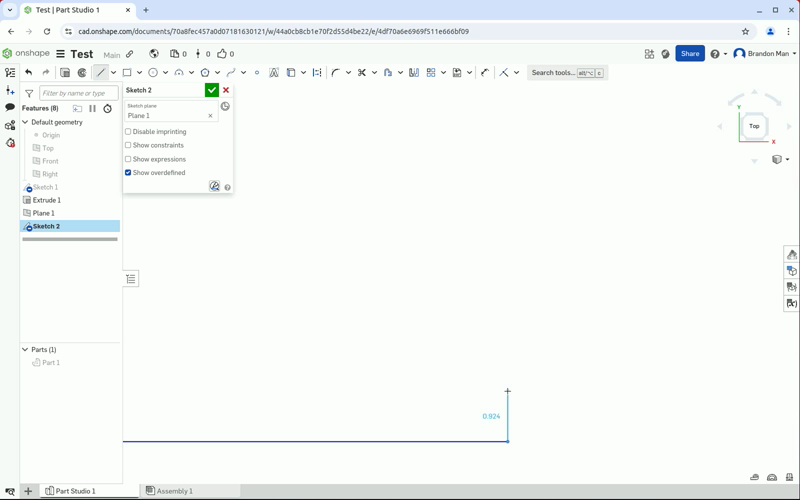
click(507, 390)
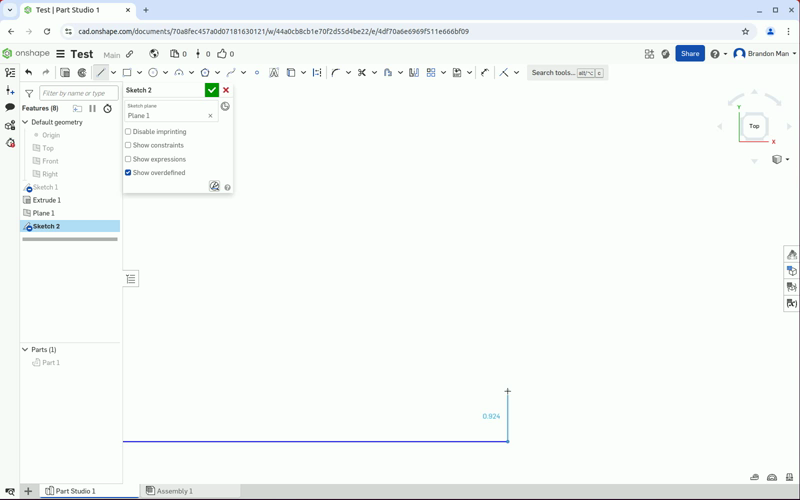
scroll(-6)
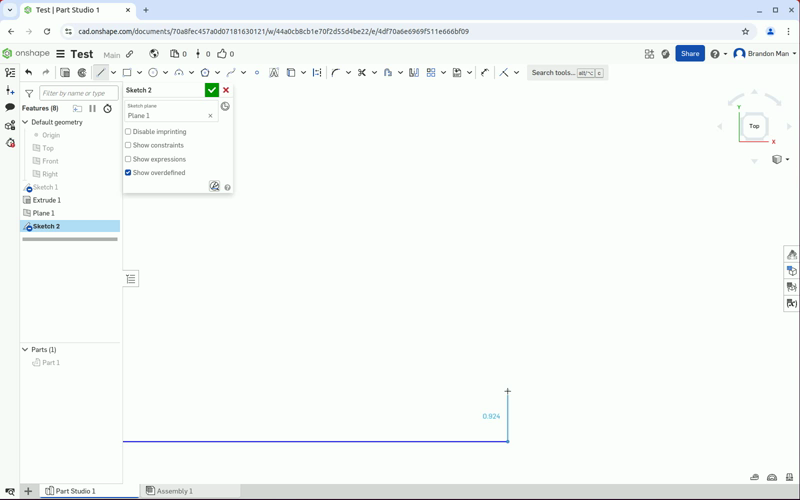
scroll(-6)
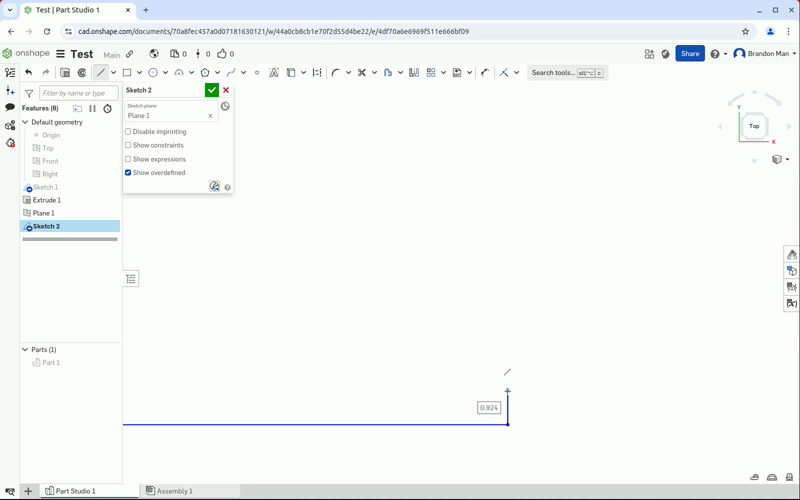
scroll(-6)
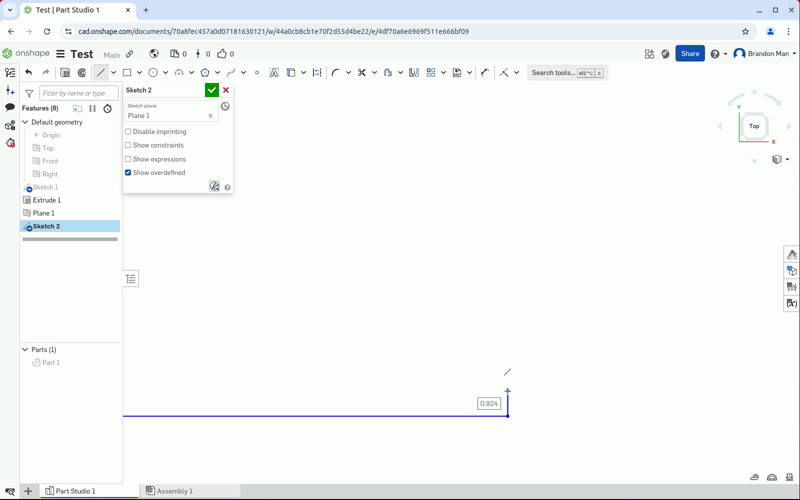
scroll(-6)
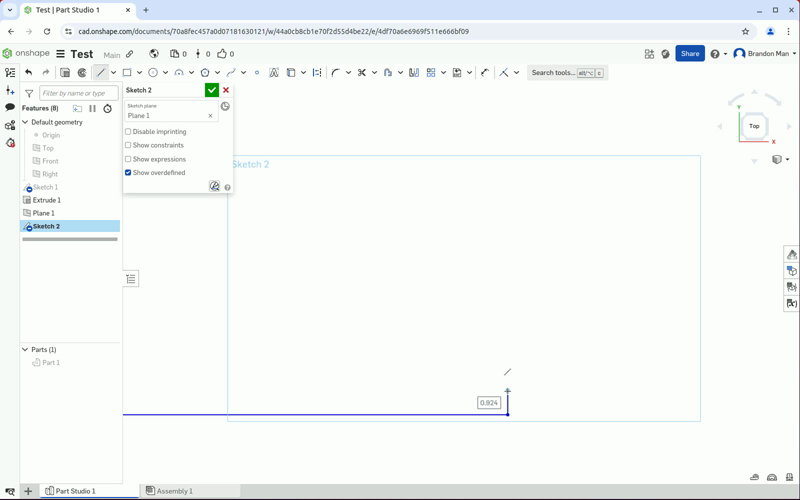
scroll(-6)
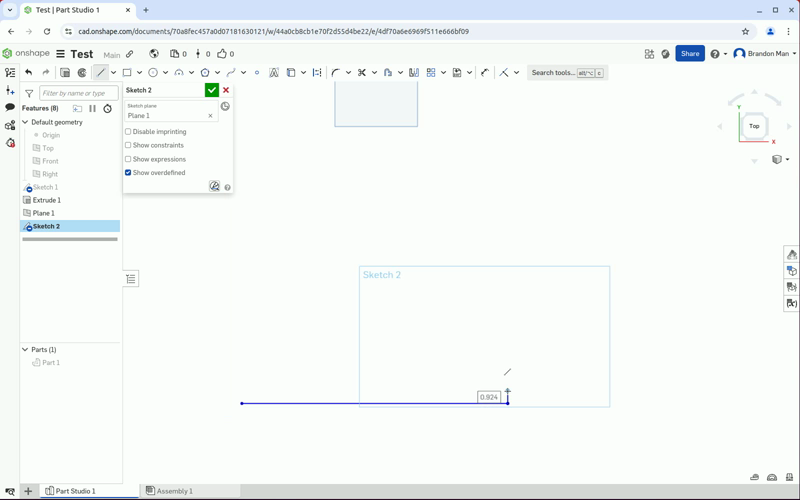
scroll(-6)
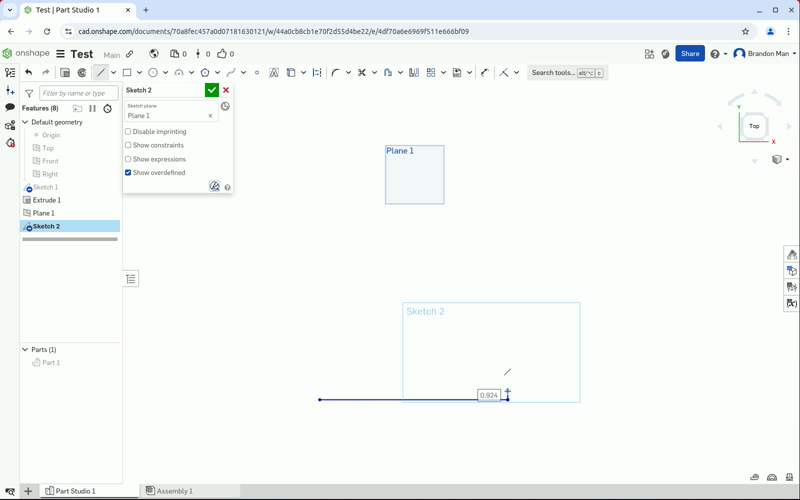
scroll(-6)
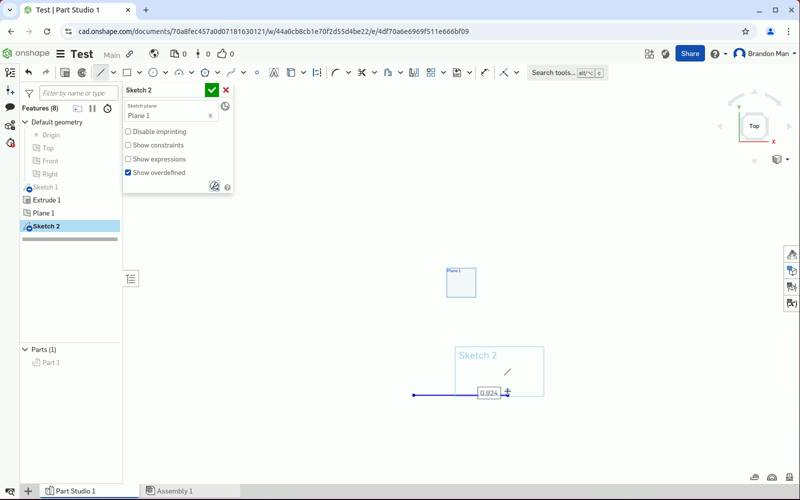
key_up(shift)
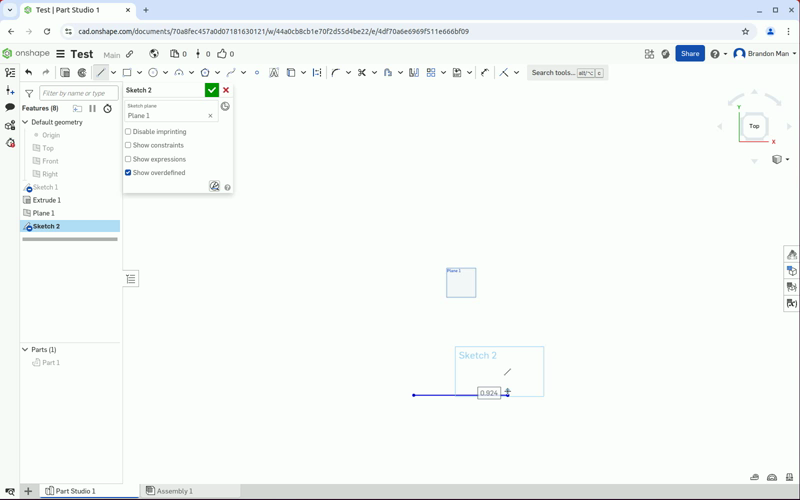
key_down(shift)
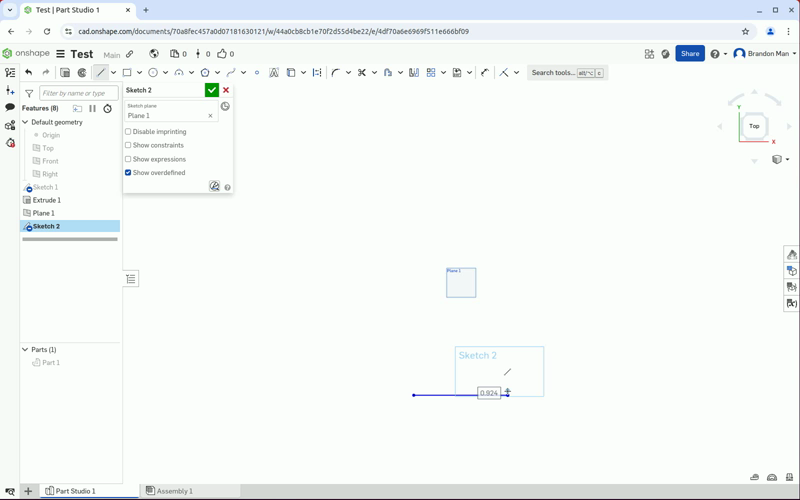
mouse_move(413, 390)
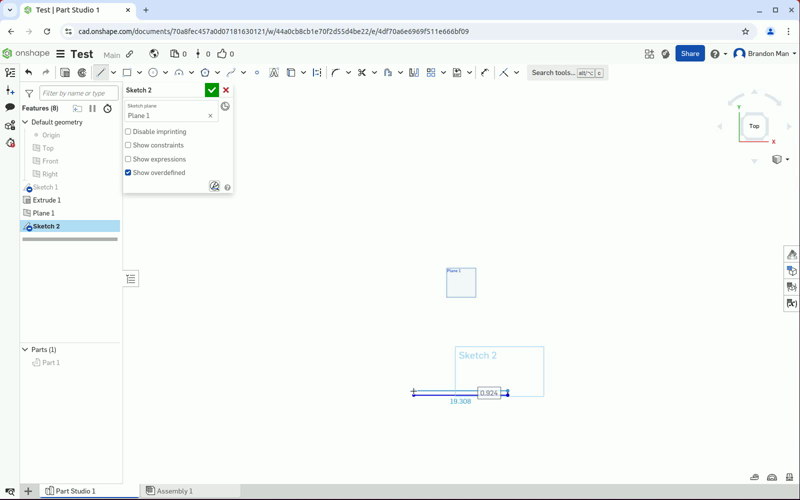
click(413, 390)
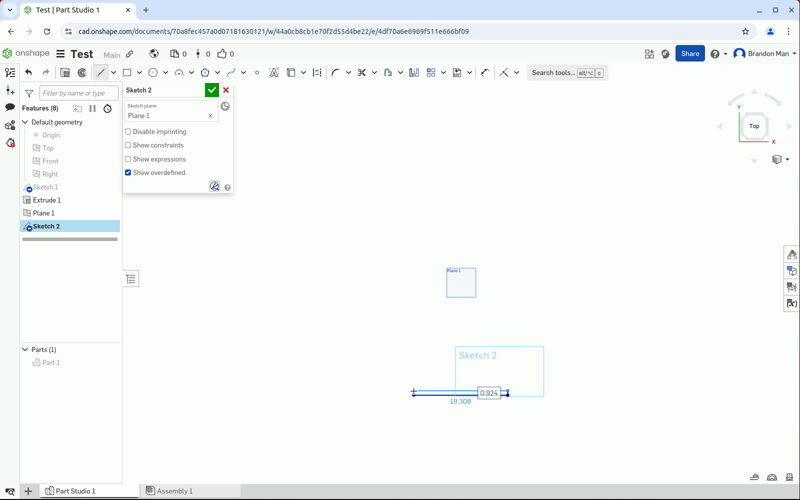
key_up(shift)
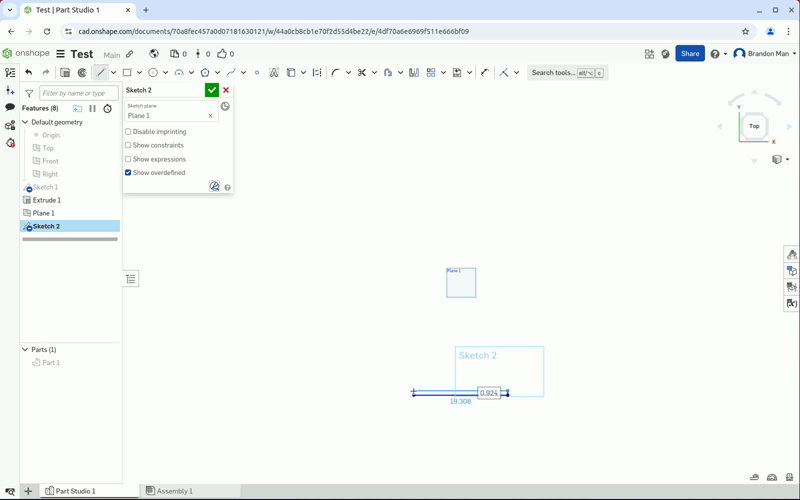
mouse_move(444, 390)
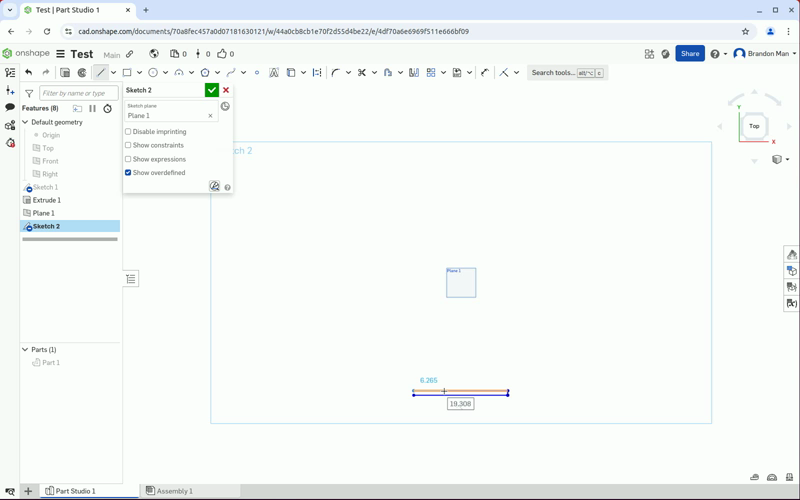
key_down(shift)
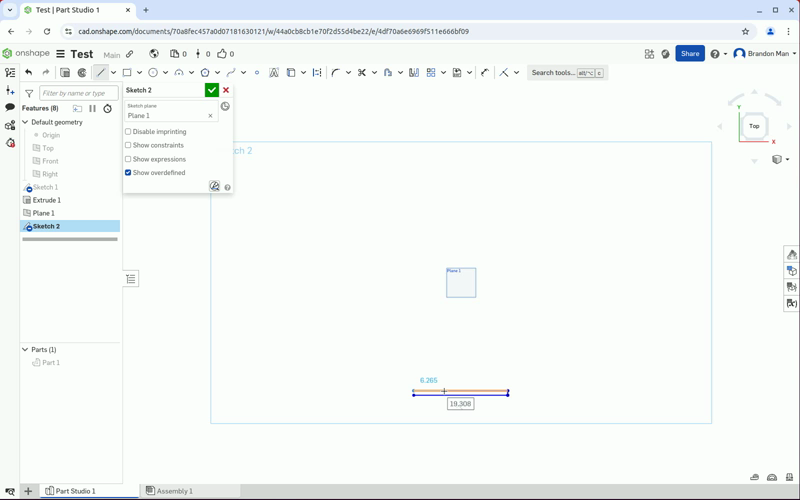
mouse_move(413, 395)
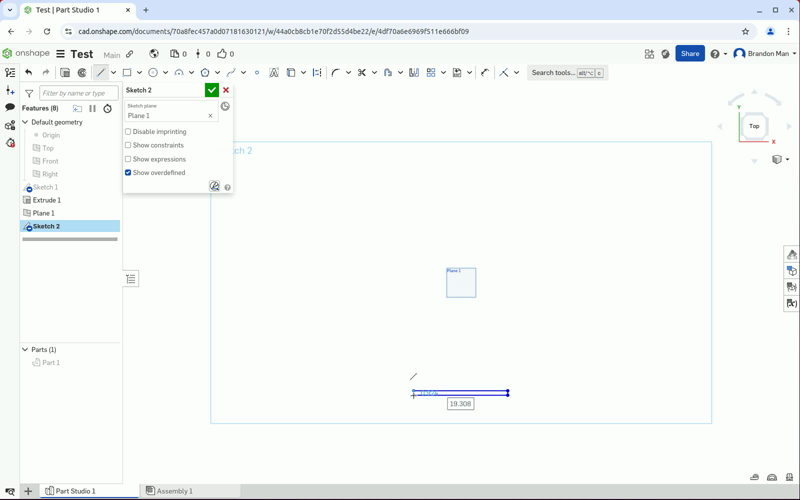
scroll(6)
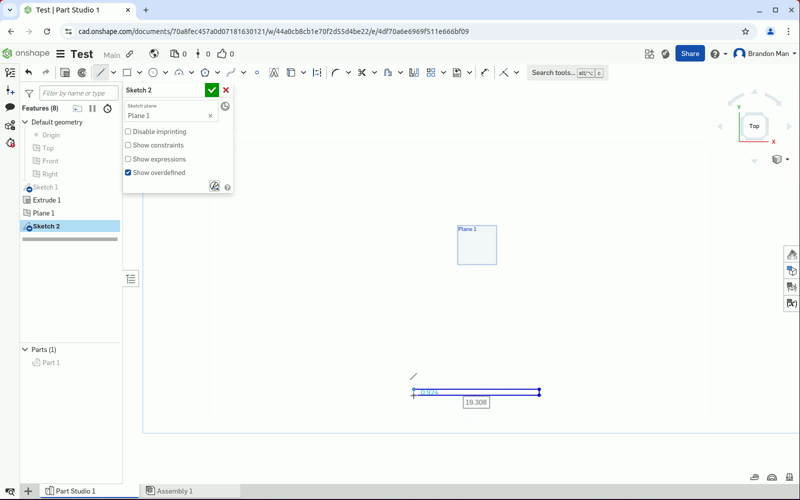
scroll(6)
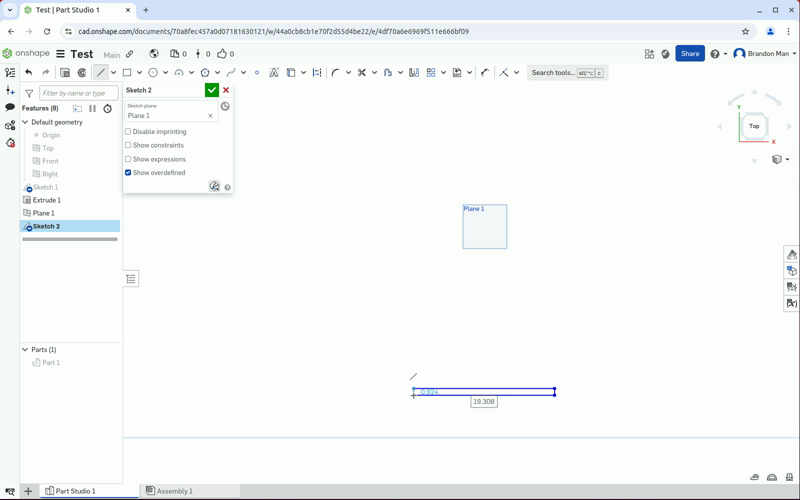
scroll(6)
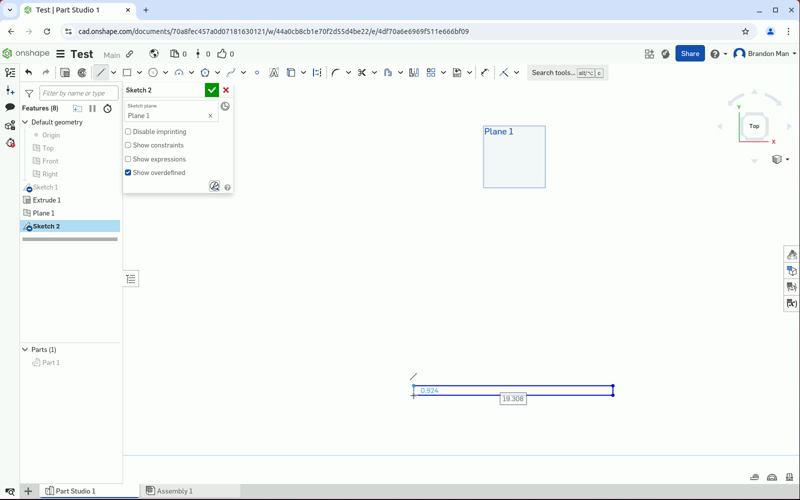
scroll(6)
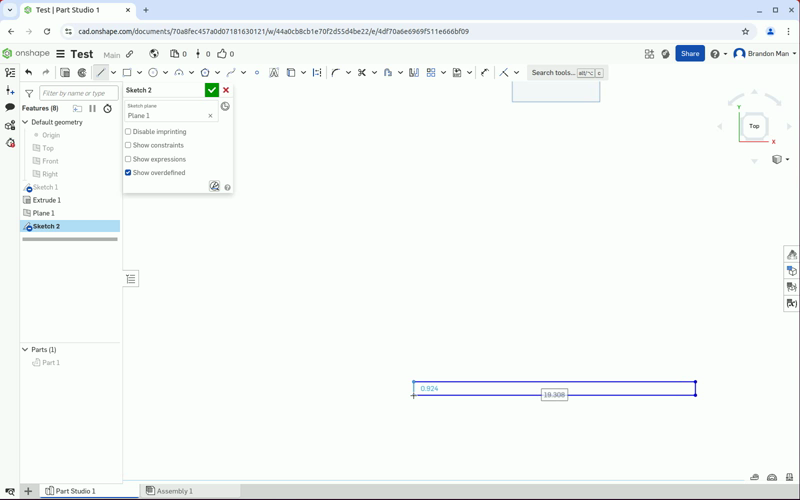
scroll(6)
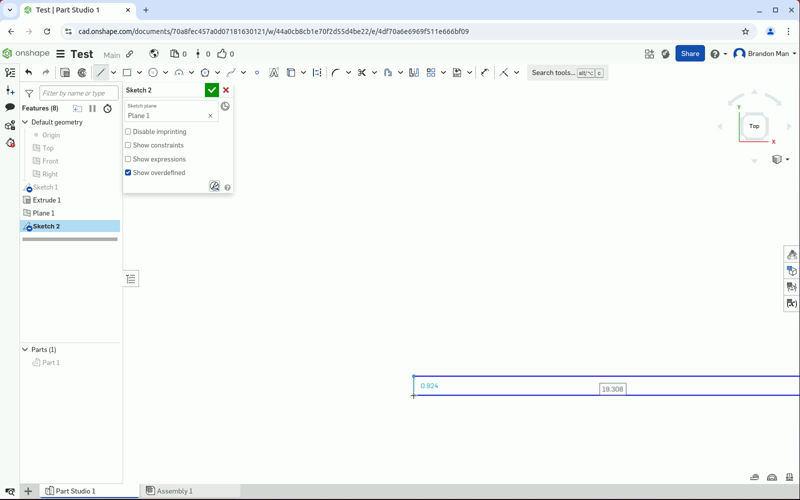
scroll(6)
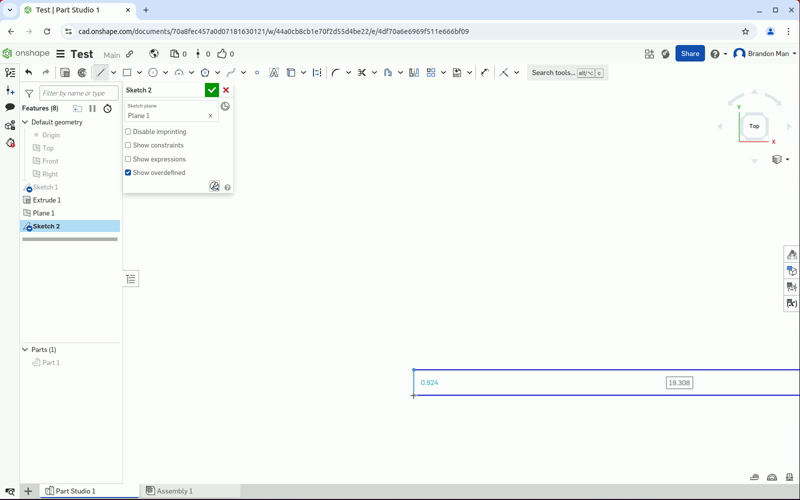
scroll(6)
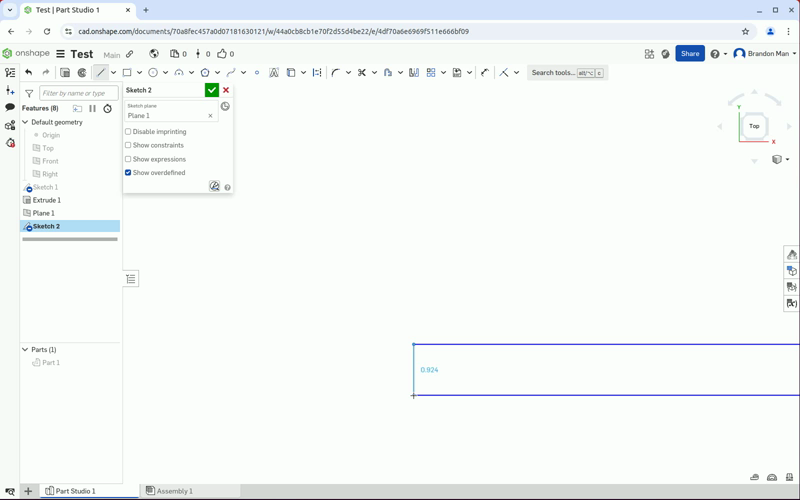
key_up(shift)
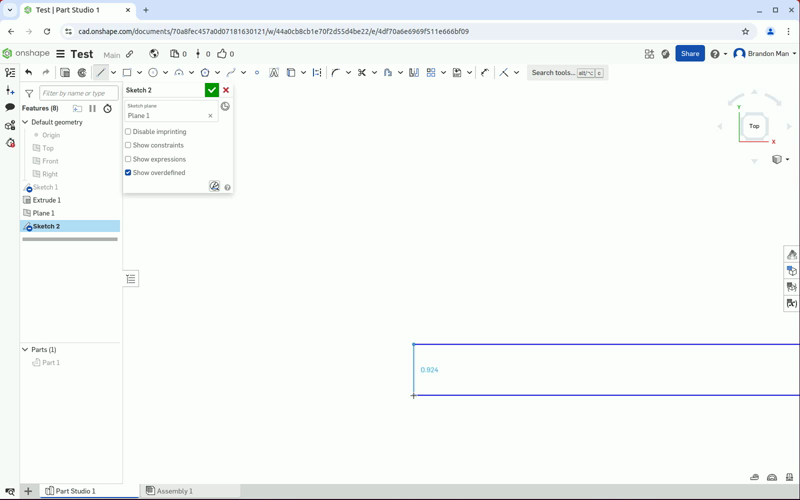
click(413, 395)
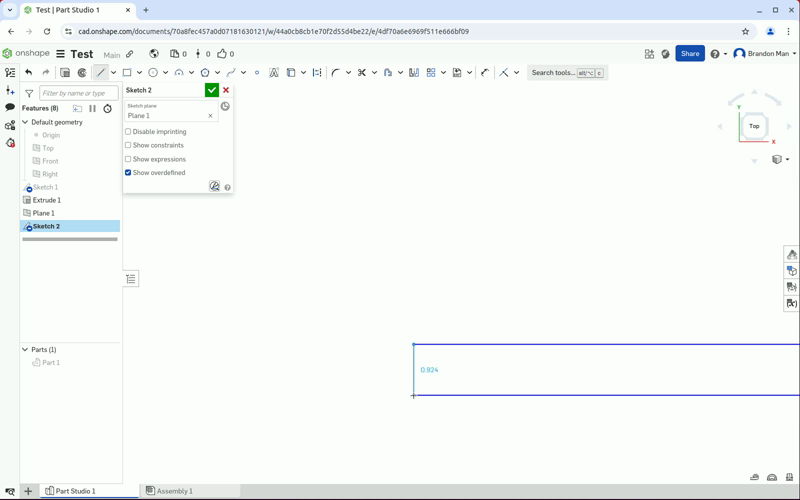
scroll(-6)
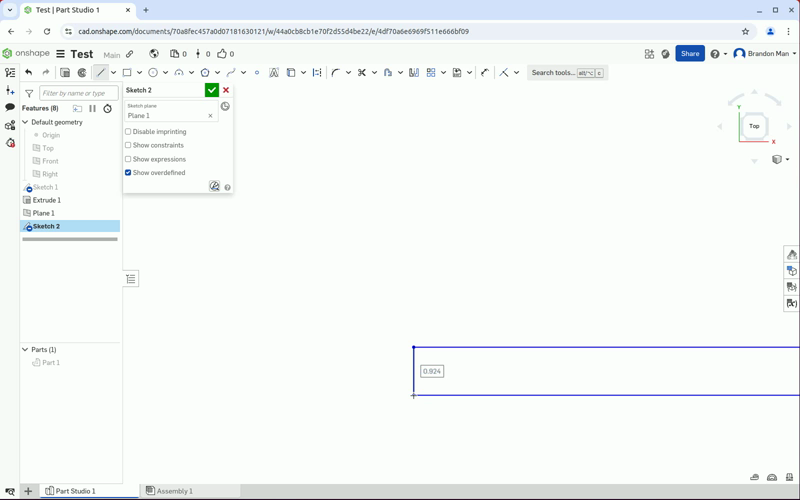
scroll(-6)
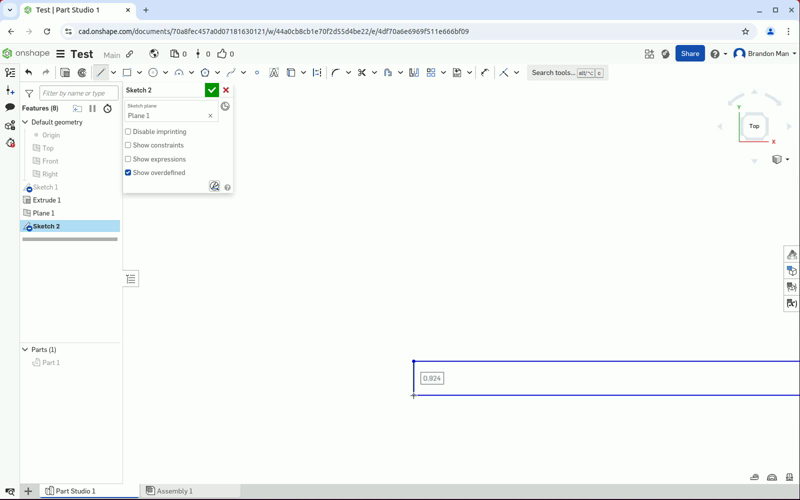
scroll(-6)
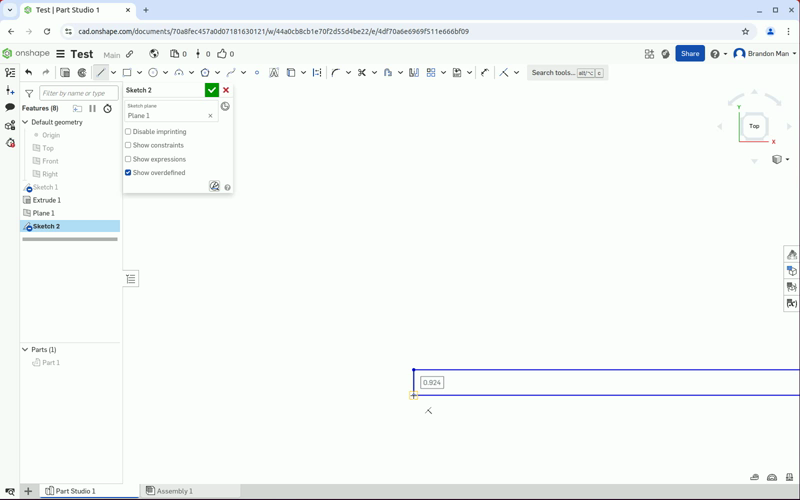
scroll(-6)
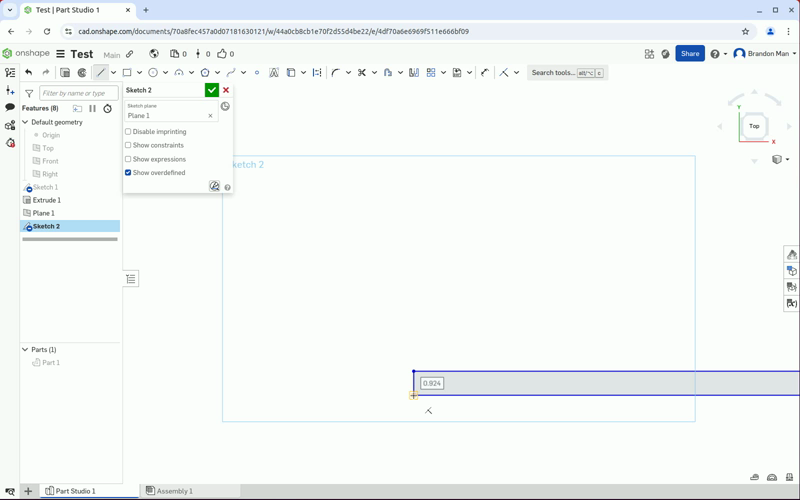
scroll(-6)
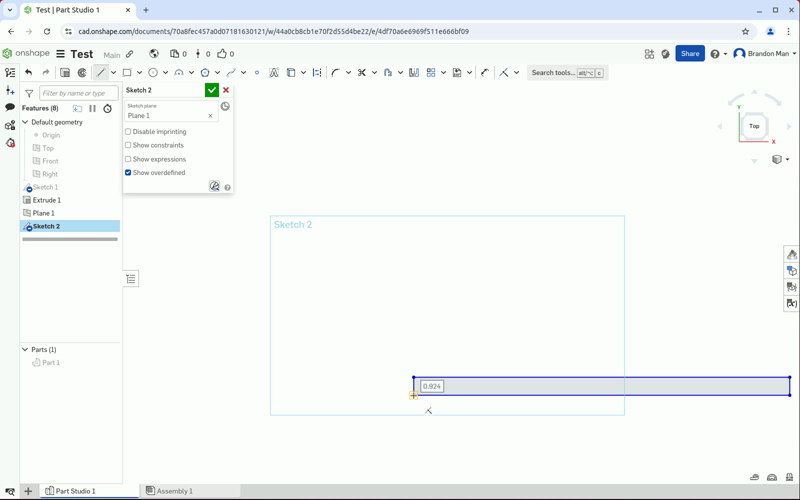
scroll(-6)
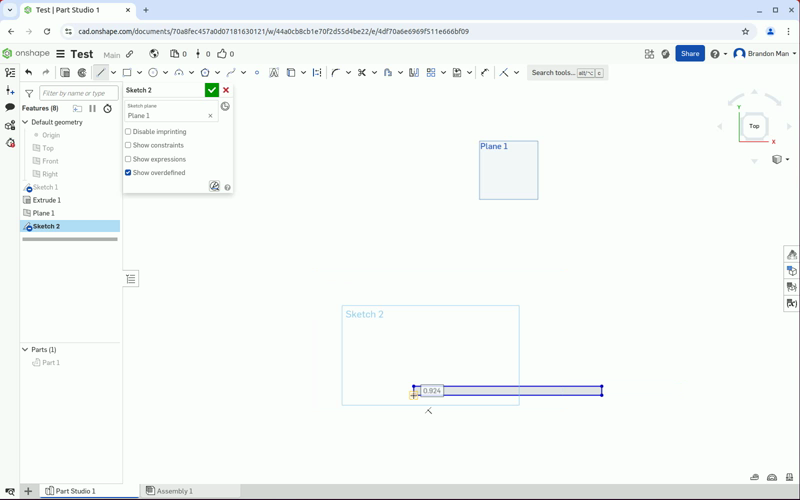
scroll(-6)
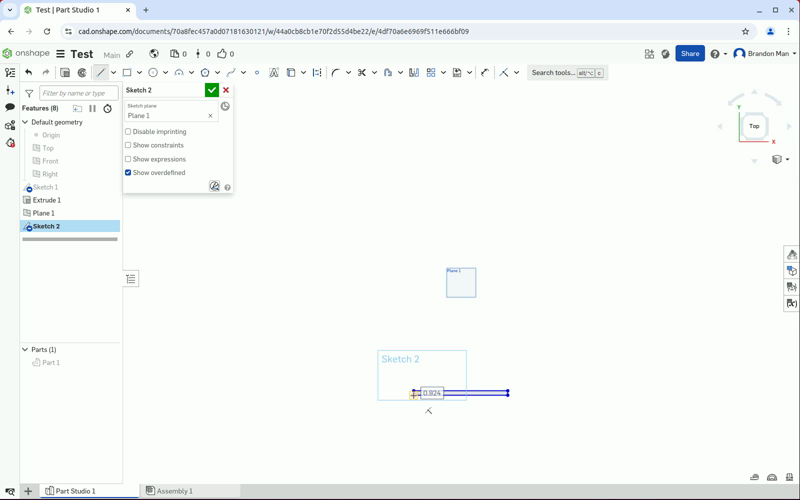
key(esc)
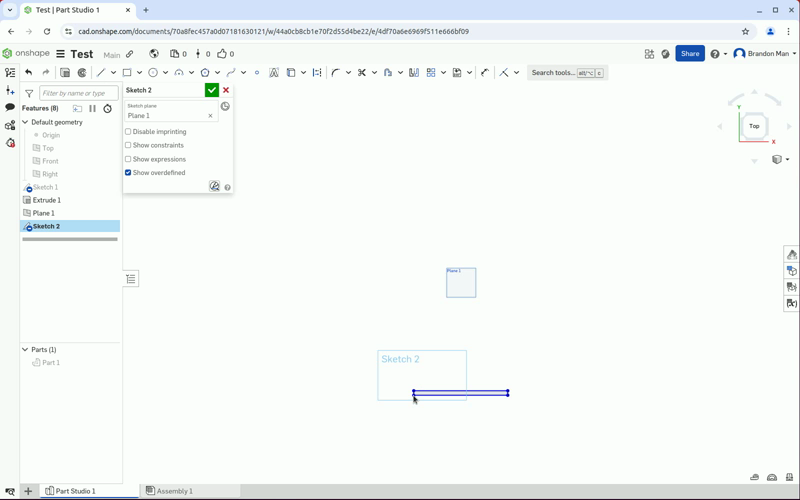
mouse_move(448, 391)
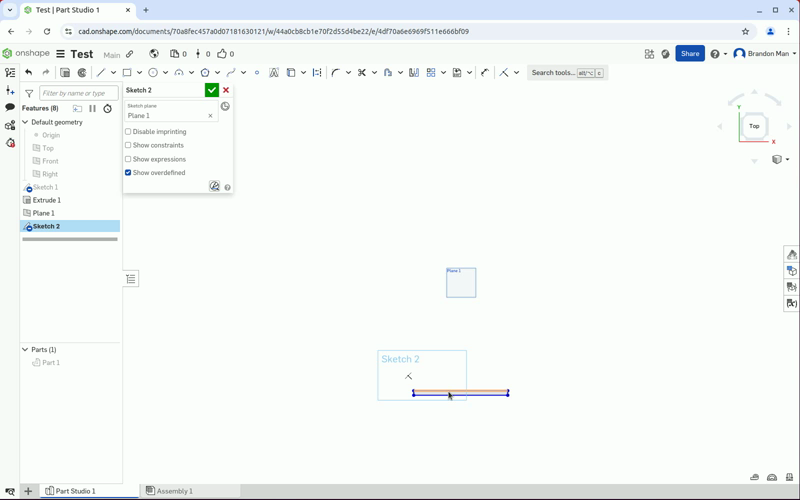
scroll(6)
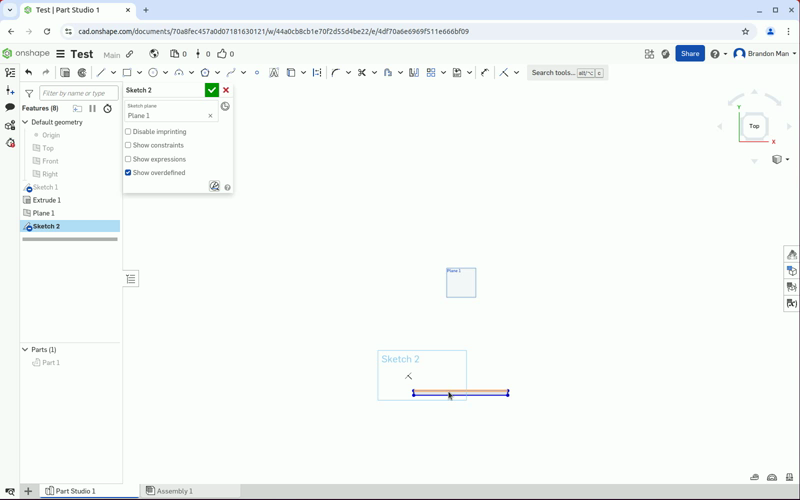
scroll(6)
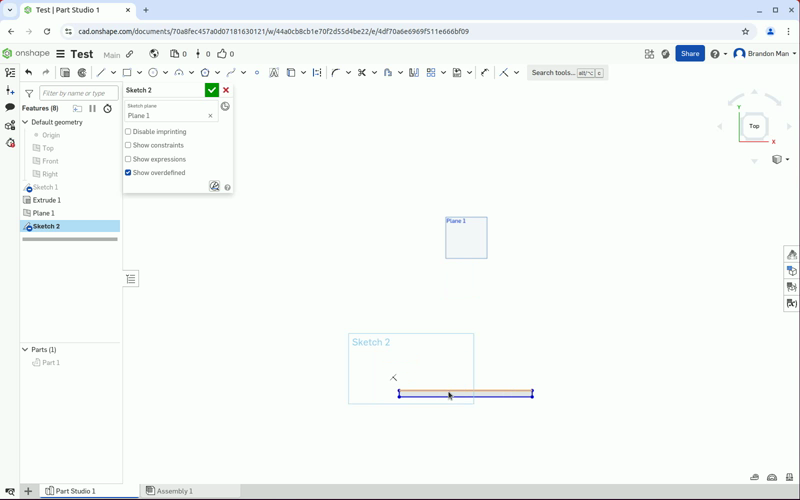
scroll(6)
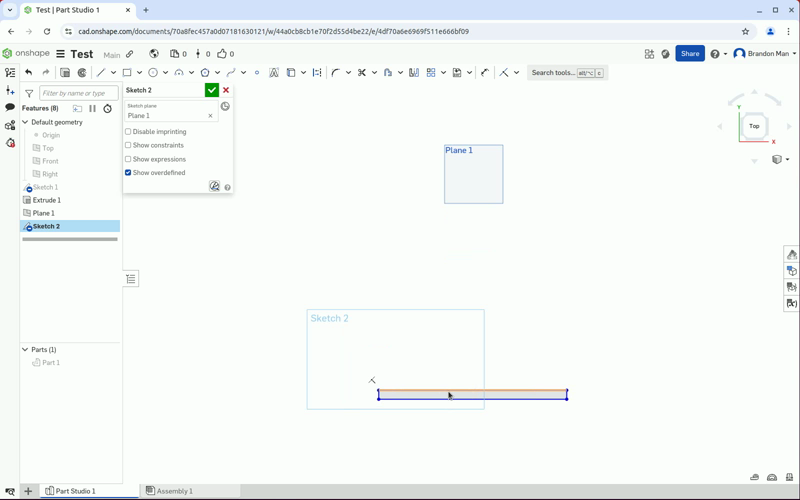
scroll(6)
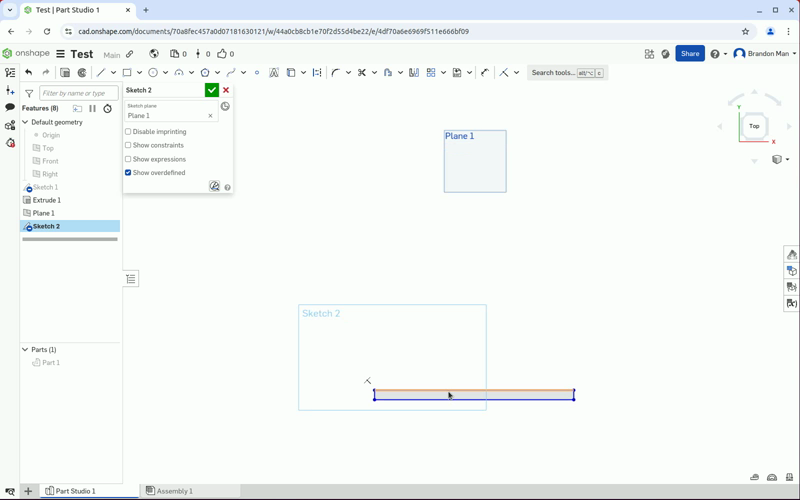
scroll(6)
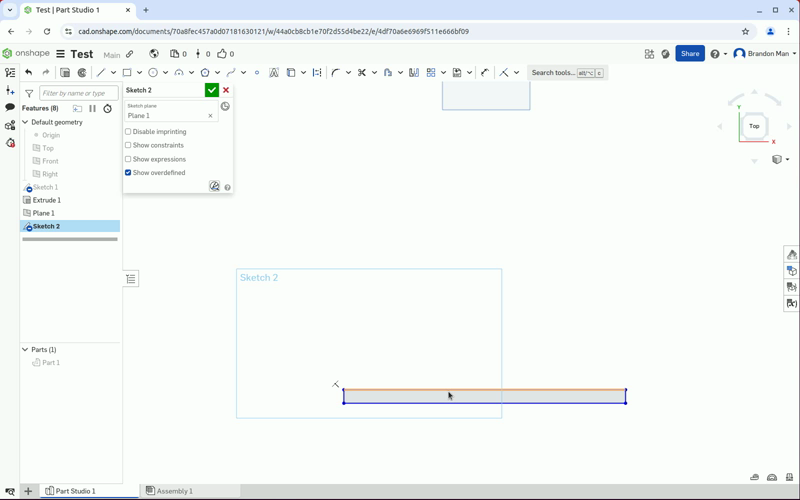
scroll(6)
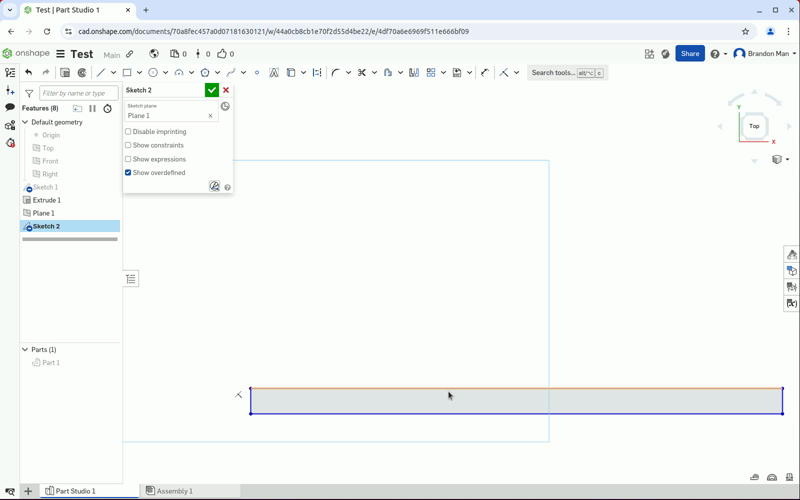
scroll(6)
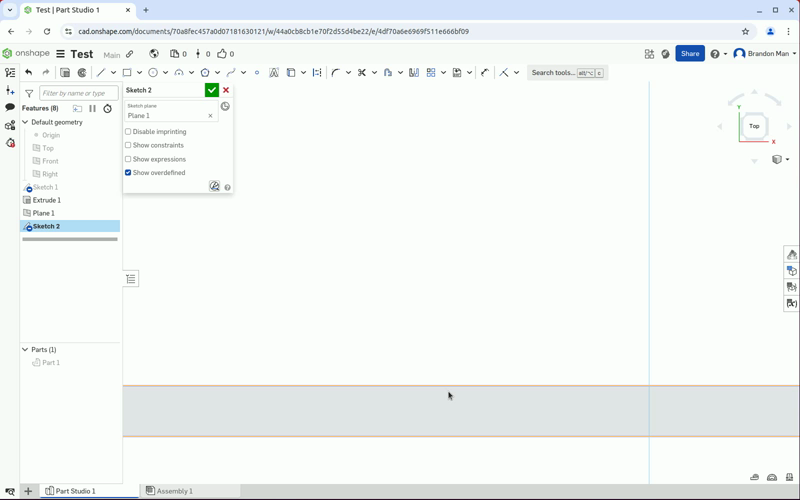
click(448, 391)
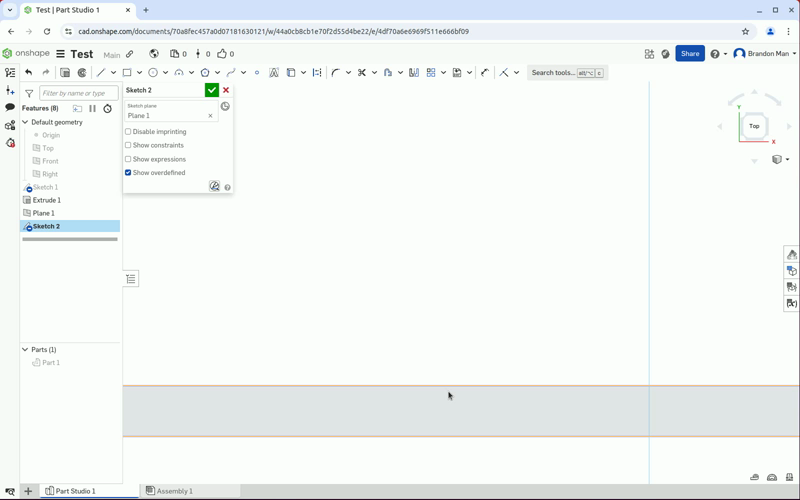
scroll(-6)
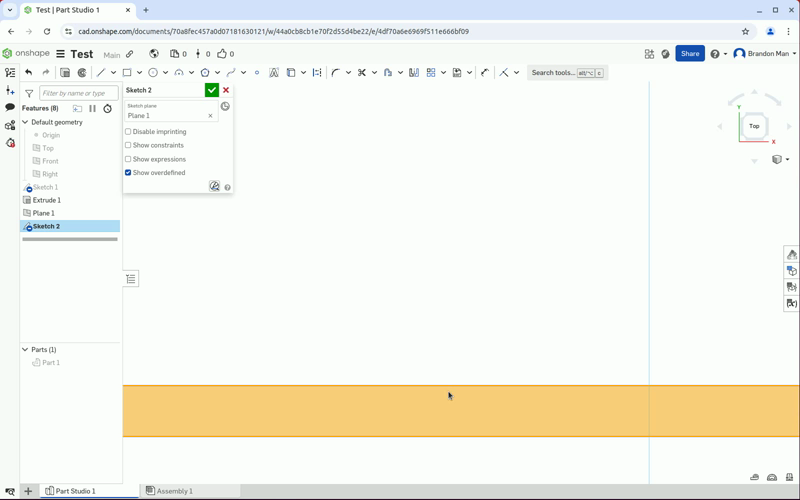
scroll(-6)
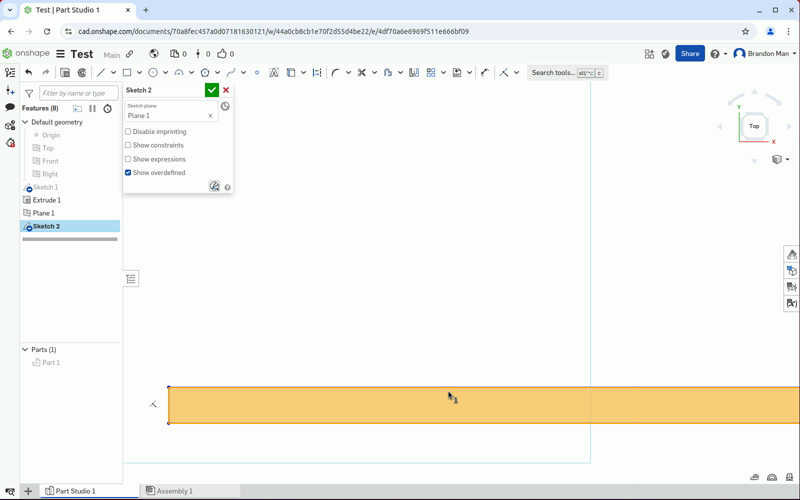
scroll(-6)
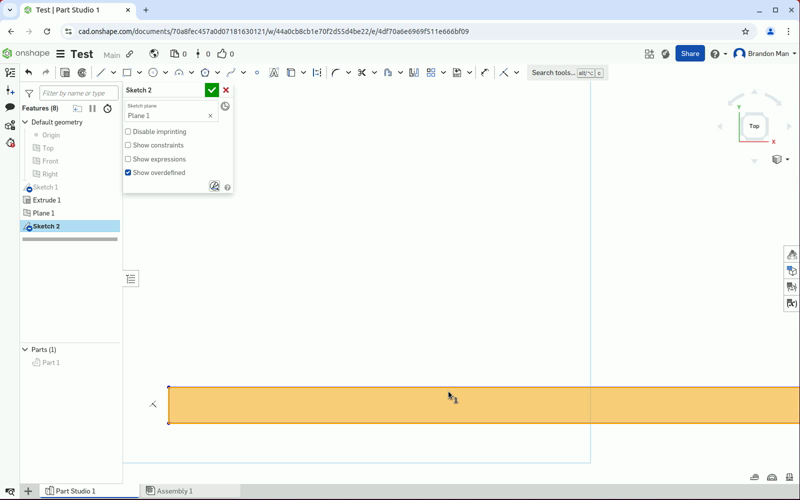
scroll(-6)
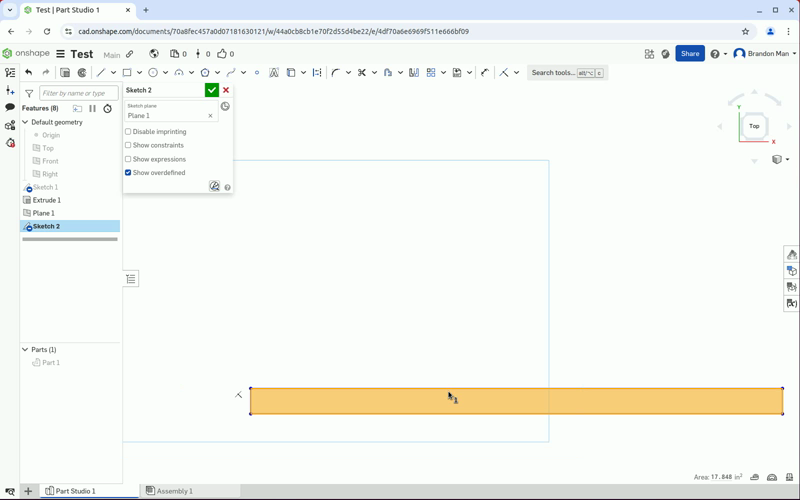
scroll(-6)
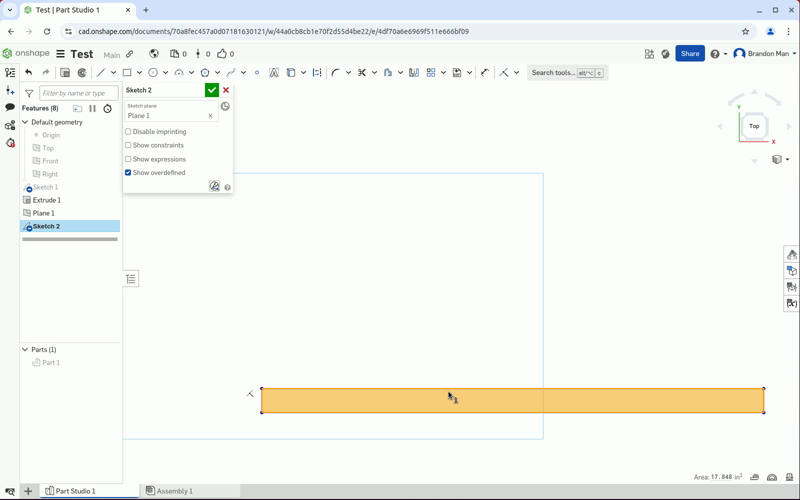
scroll(-6)
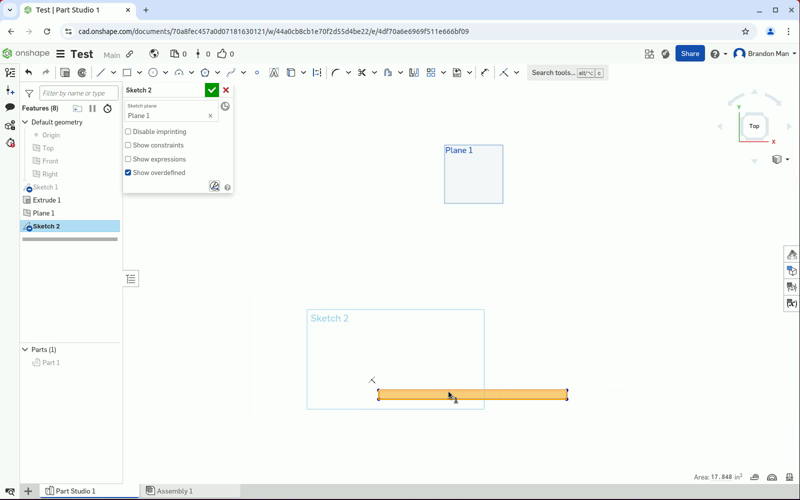
scroll(-6)
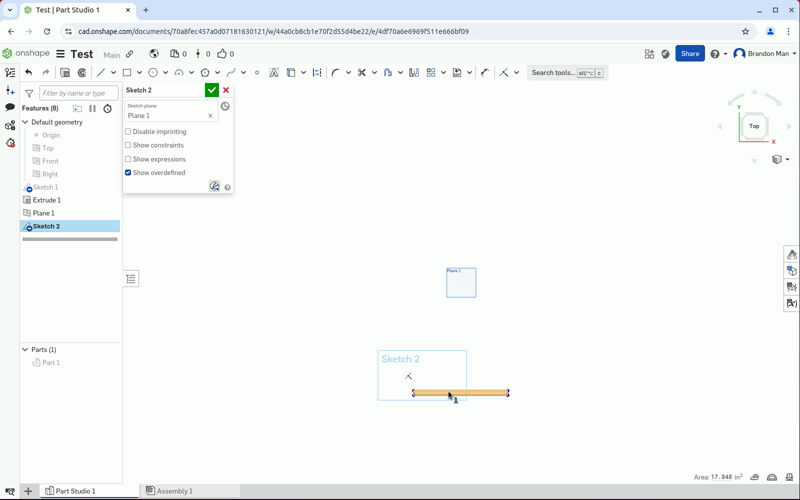
mouse_move(73, 352)
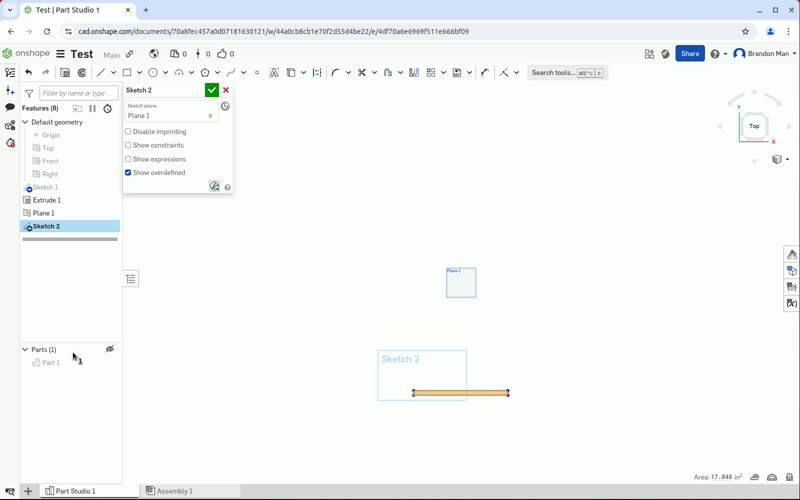
key(shift+y)
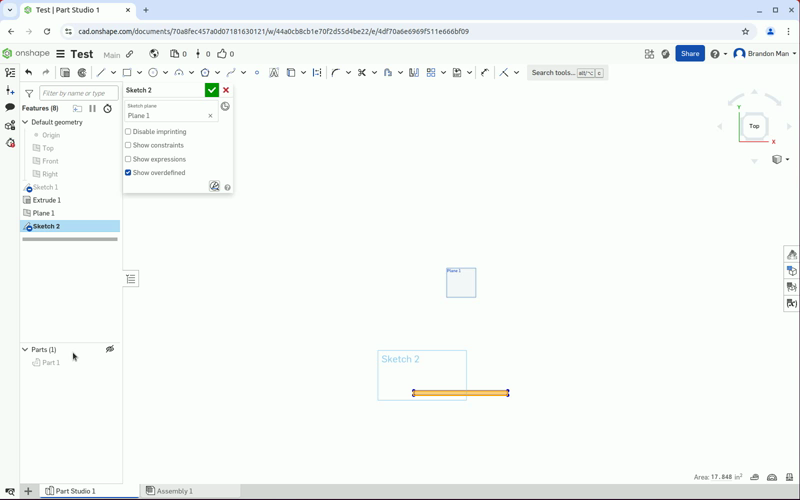
key(shift+e)
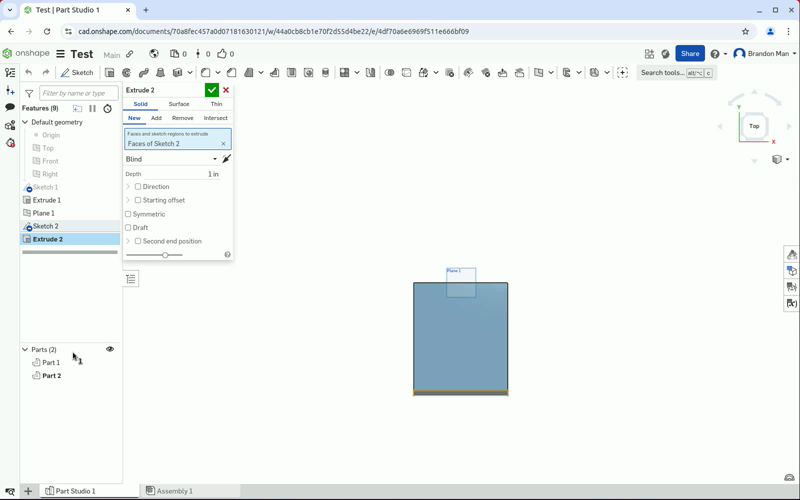
mouse_move(143, 106)
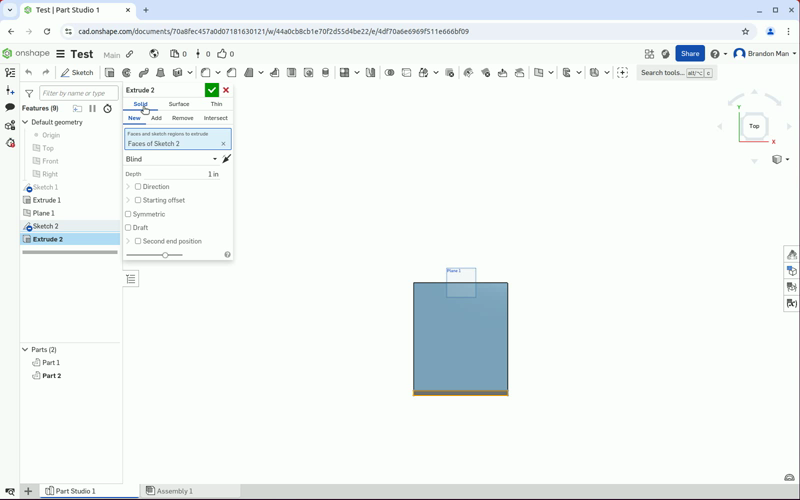
click(143, 106)
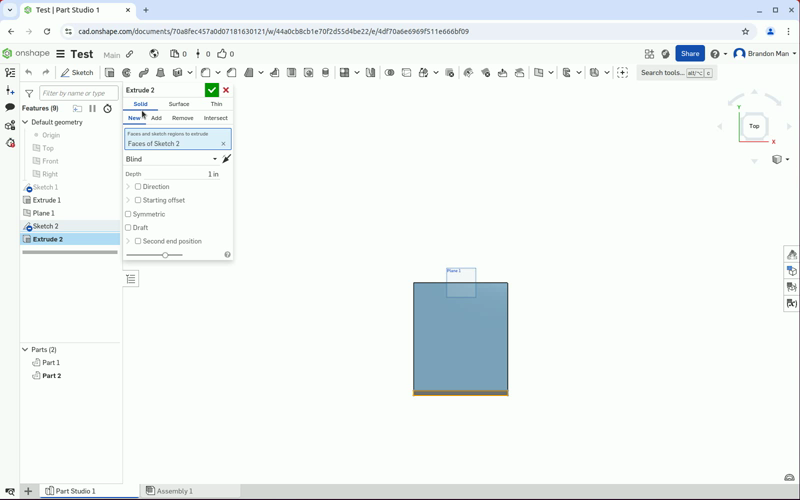
mouse_move(137, 120)
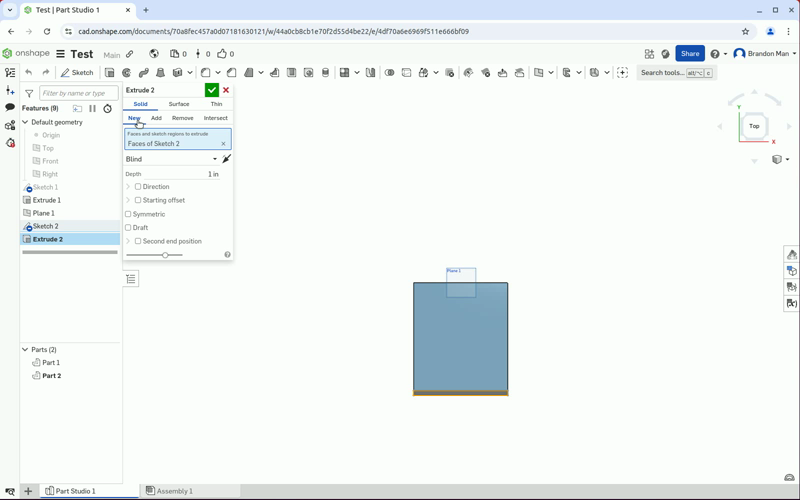
click(137, 120)
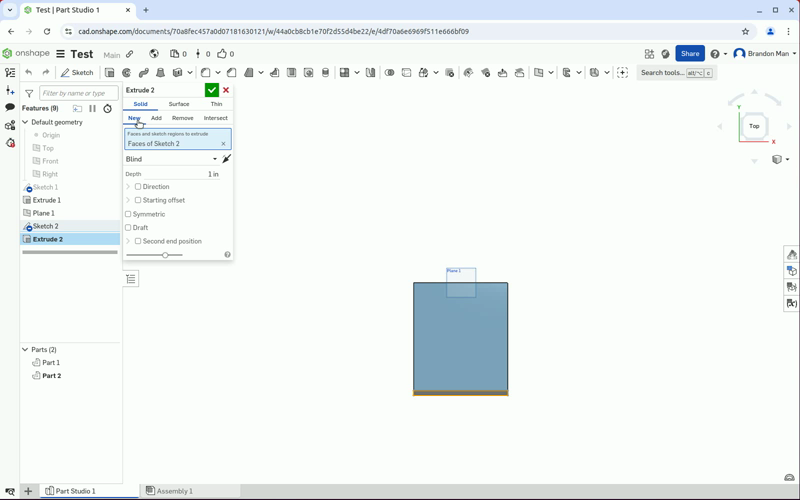
key(tab, 4)
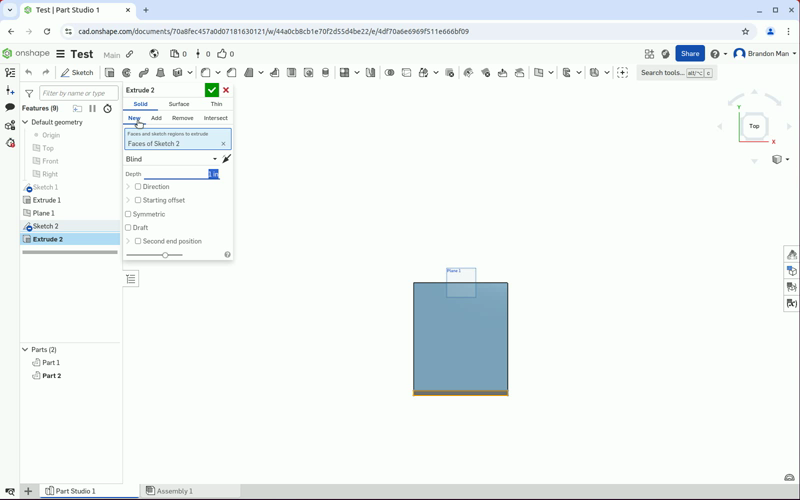
text(6.981)
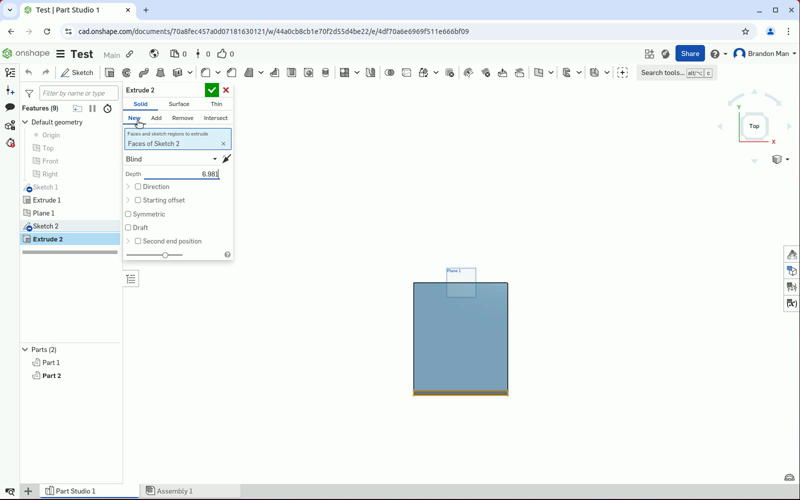
key(enter)
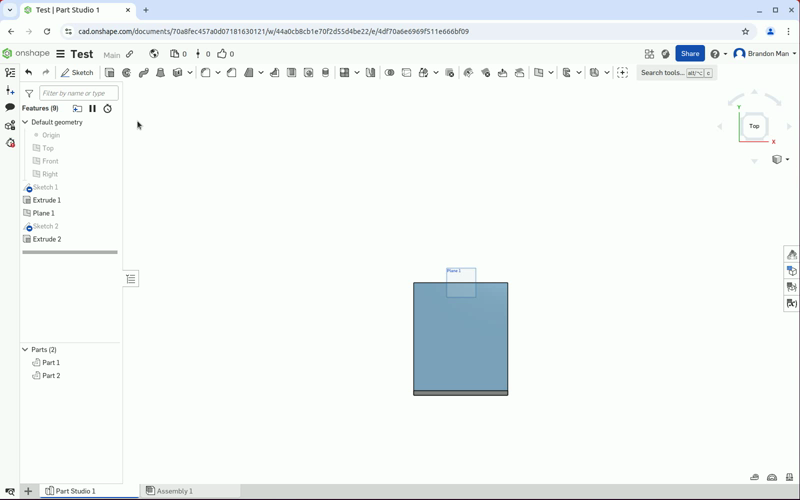
key(shift+h)
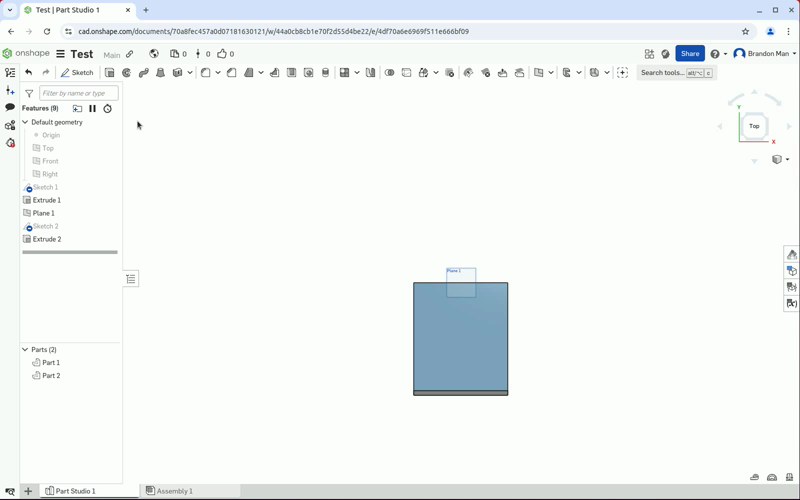
key(shift+h)
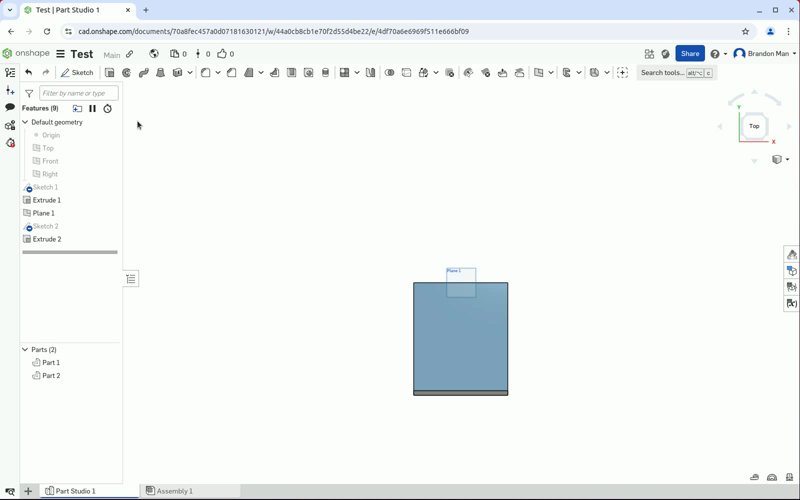
mouse_move(73, 189)
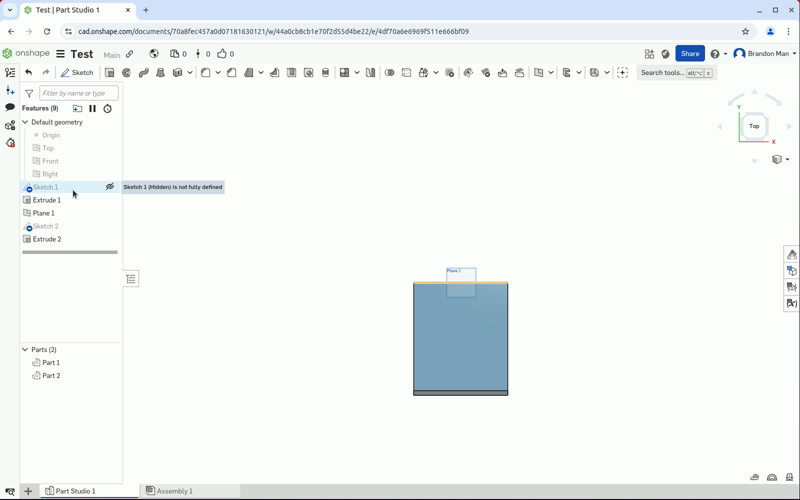
click(73, 189)
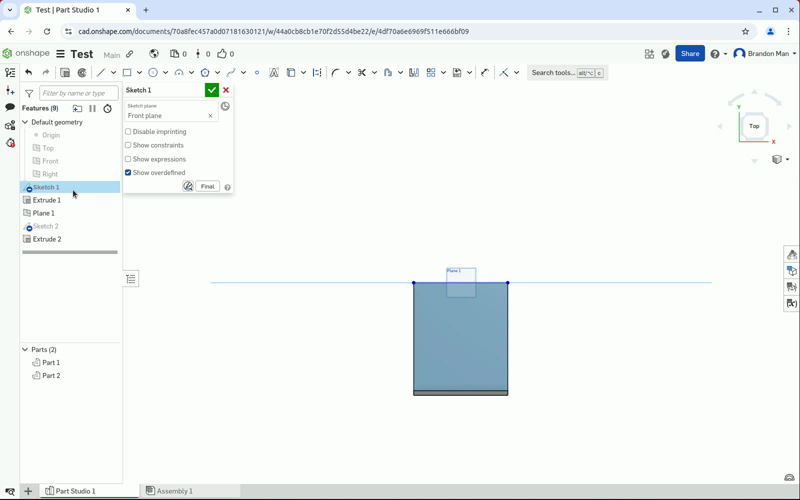
mouse_move(229, 92)
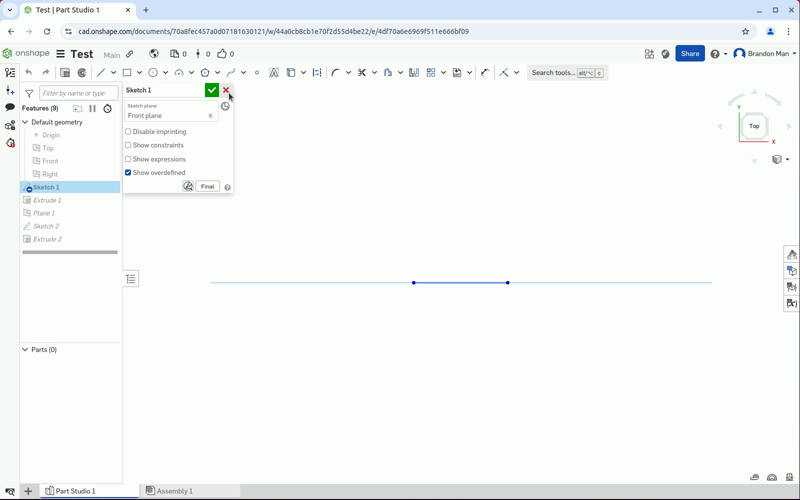
click(229, 92)
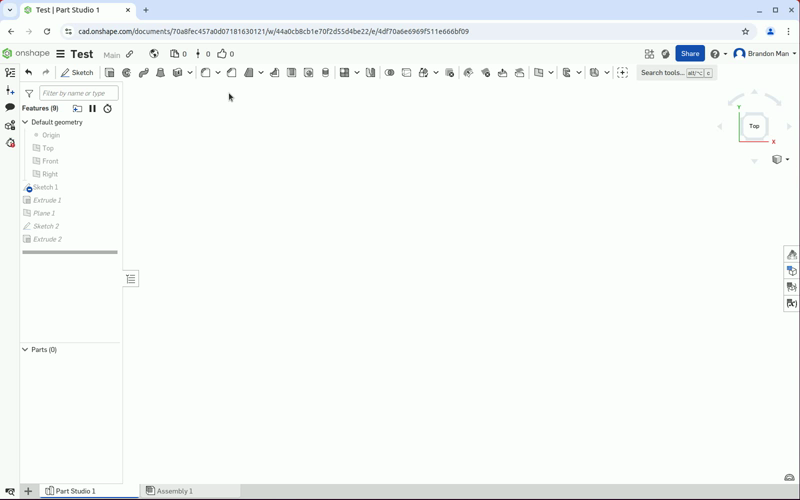
key(shift+s)
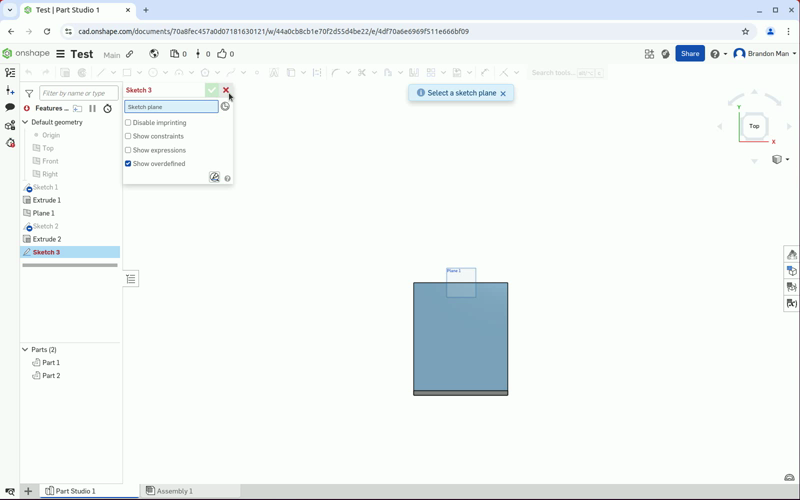
mouse_move(73, 215)
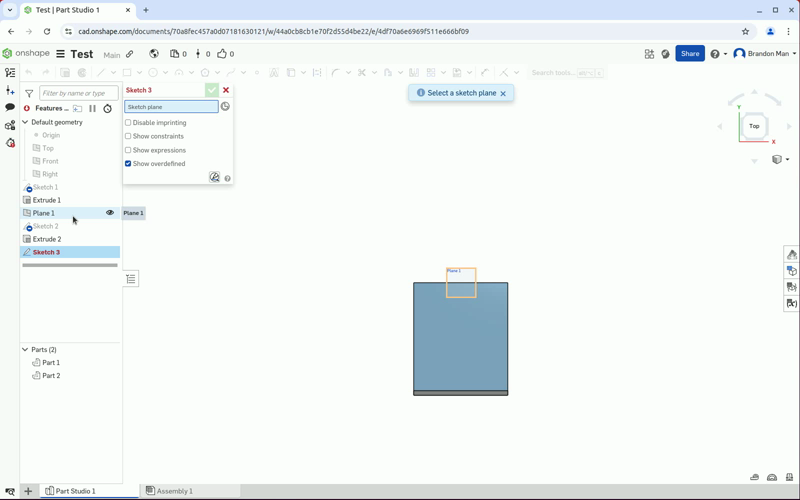
click(73, 215)
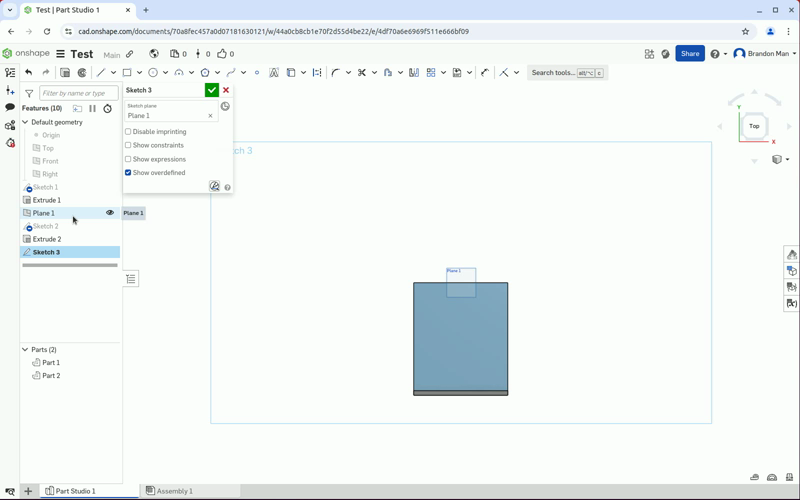
mouse_move(73, 352)
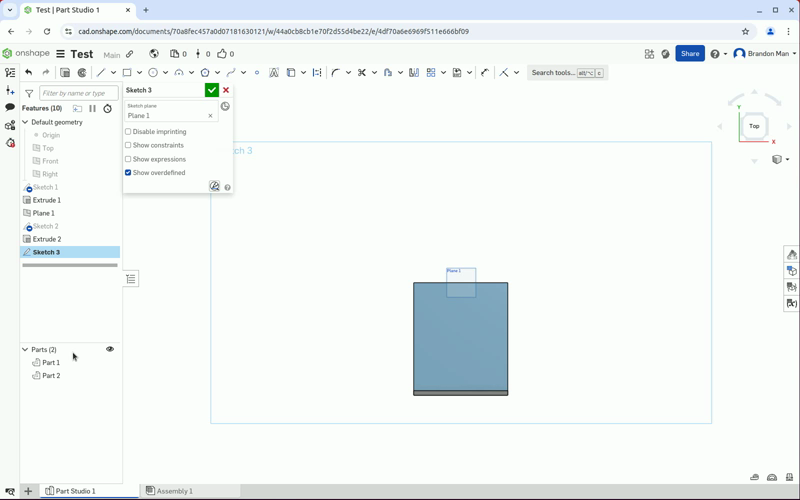
key(y)
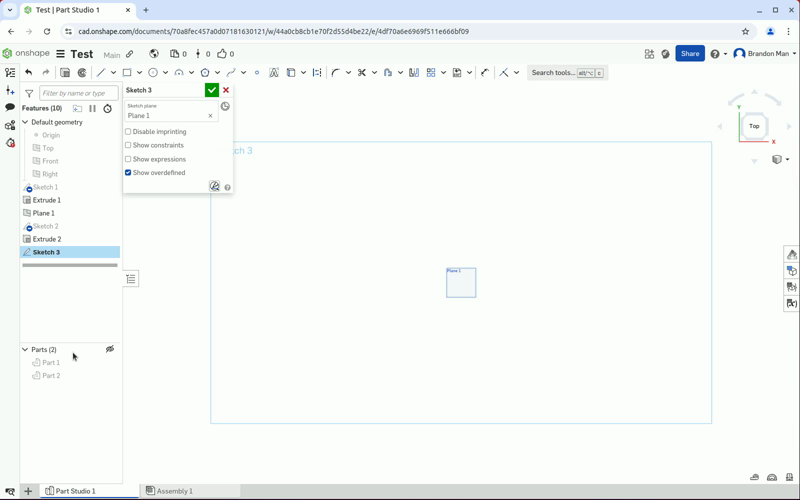
key(l)
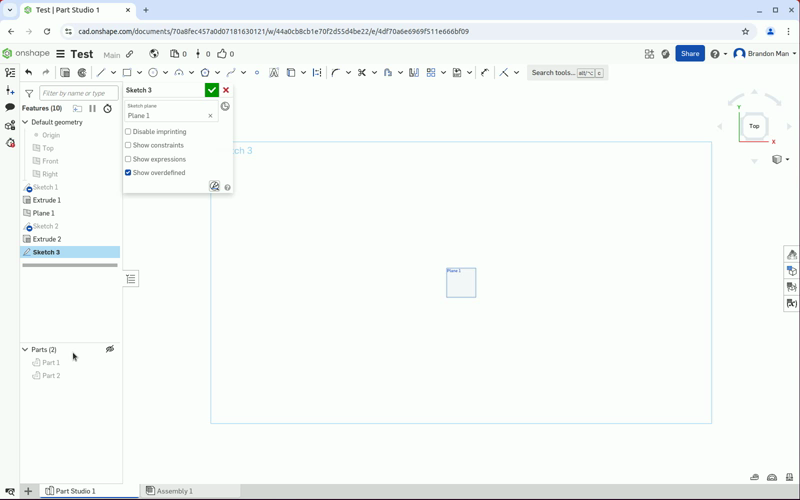
key_down(shift)
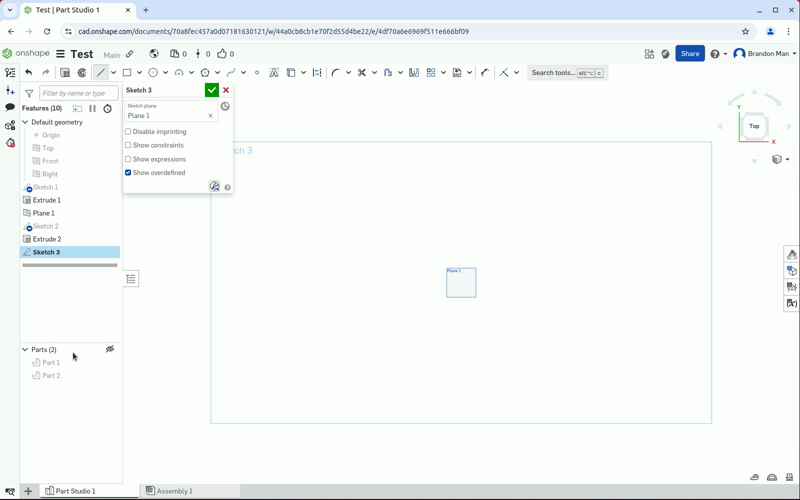
mouse_move(413, 287)
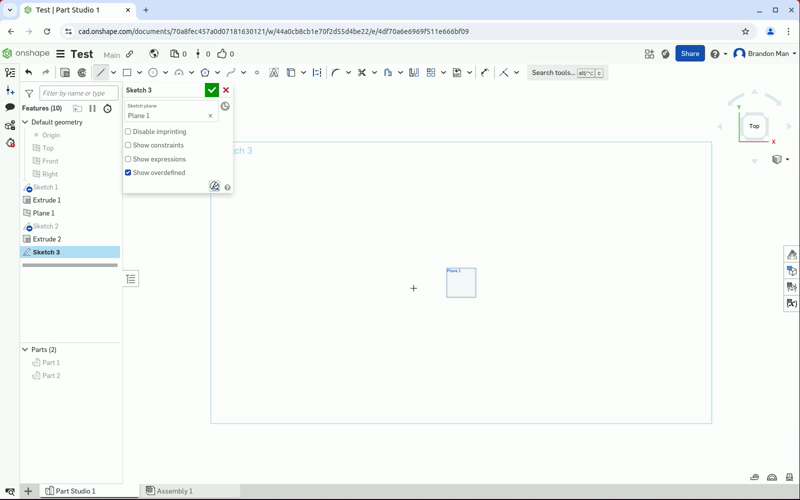
click(413, 287)
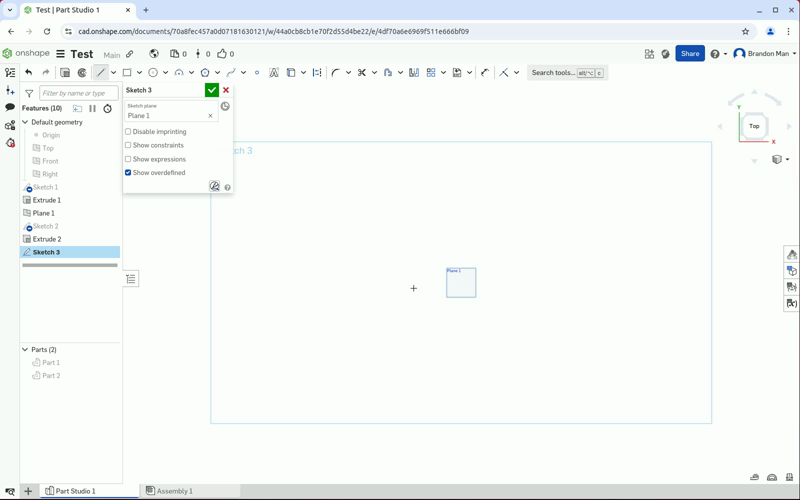
key_up(shift)
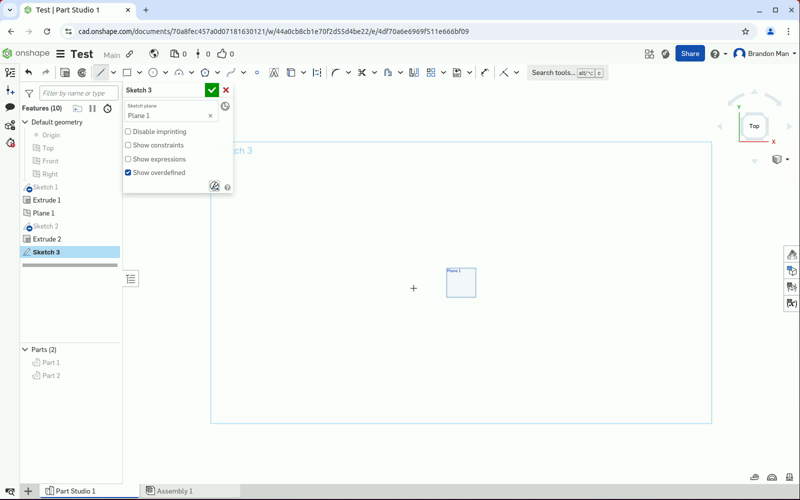
key_down(shift)
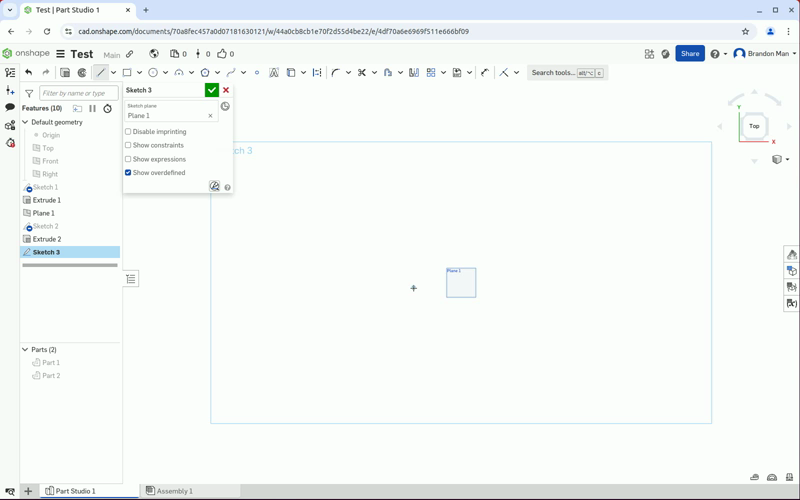
mouse_move(507, 287)
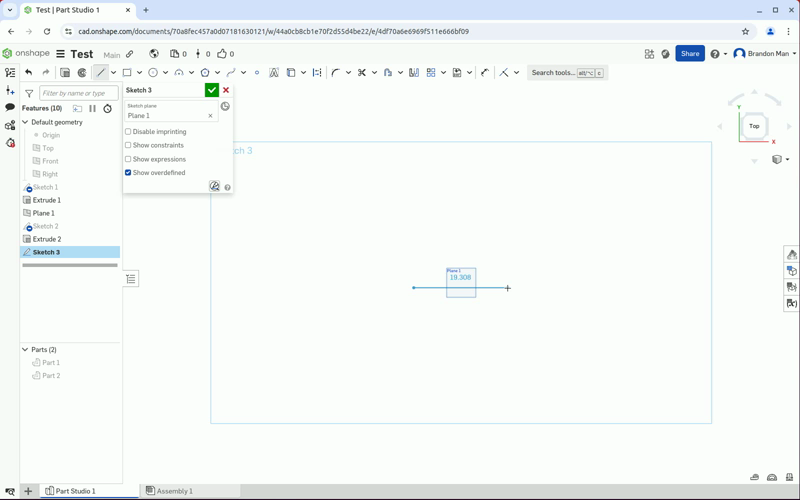
click(507, 287)
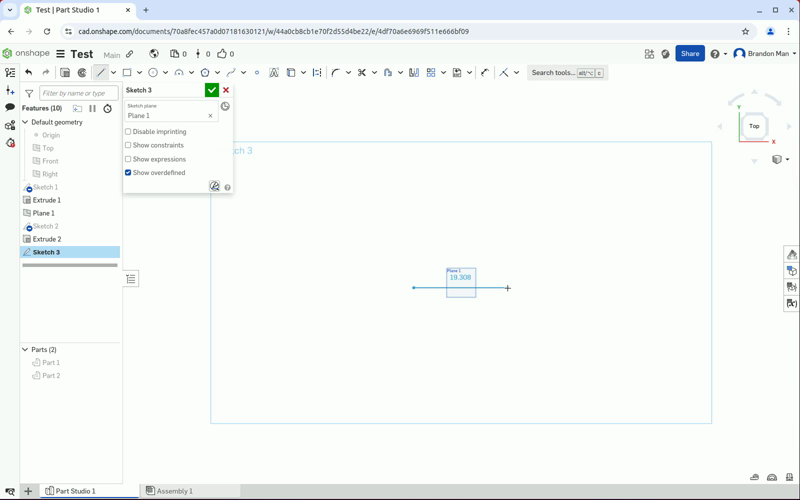
key_up(shift)
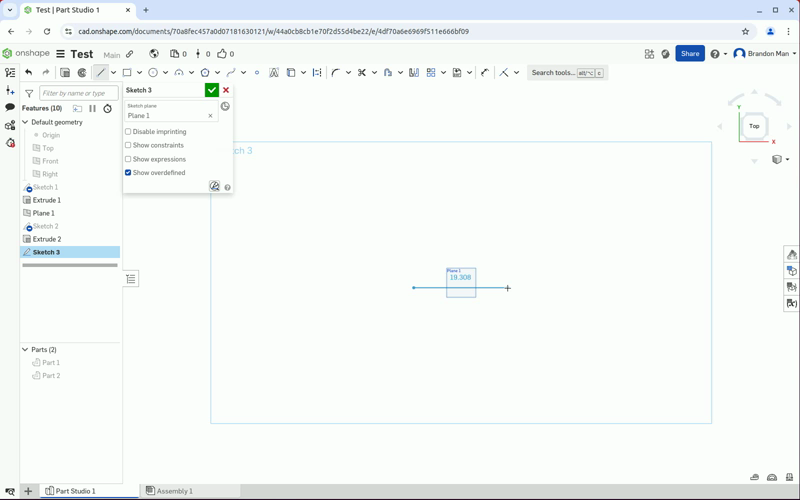
key_down(shift)
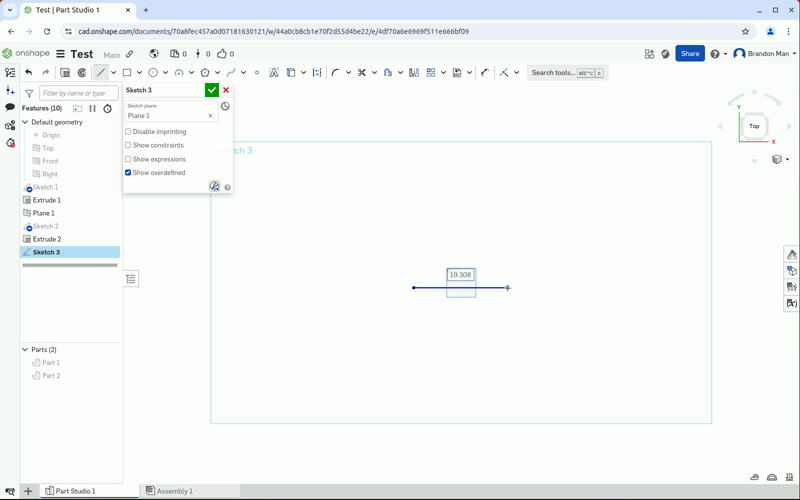
mouse_move(537, 287)
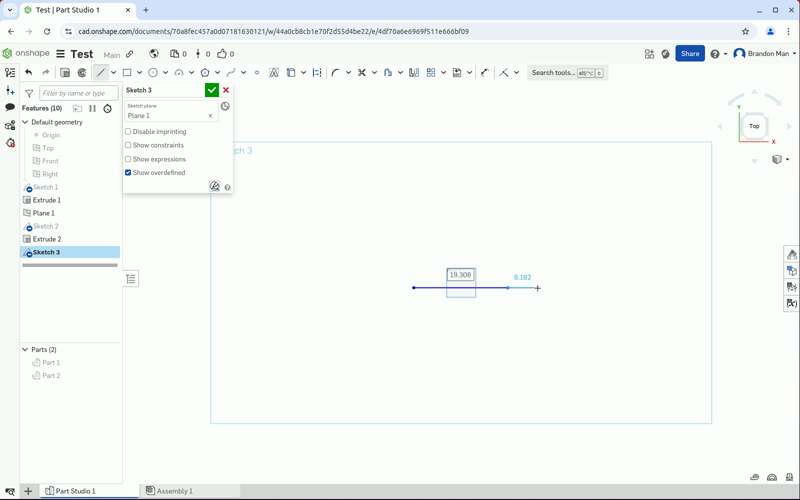
mouse_move(507, 282)
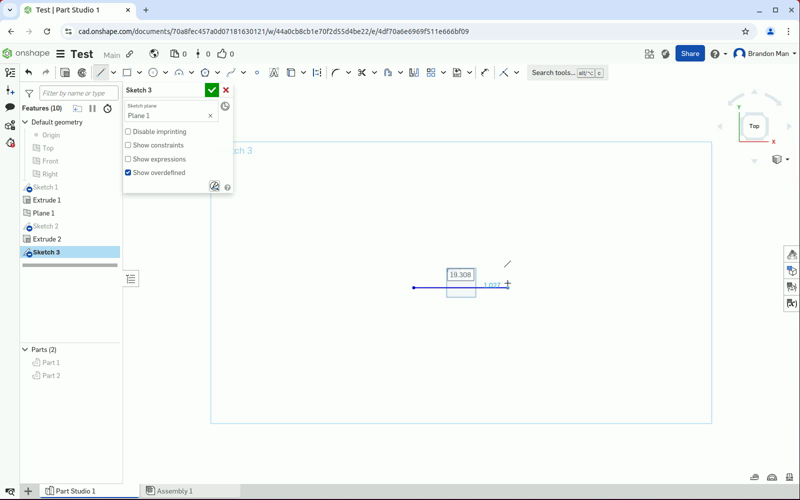
scroll(6)
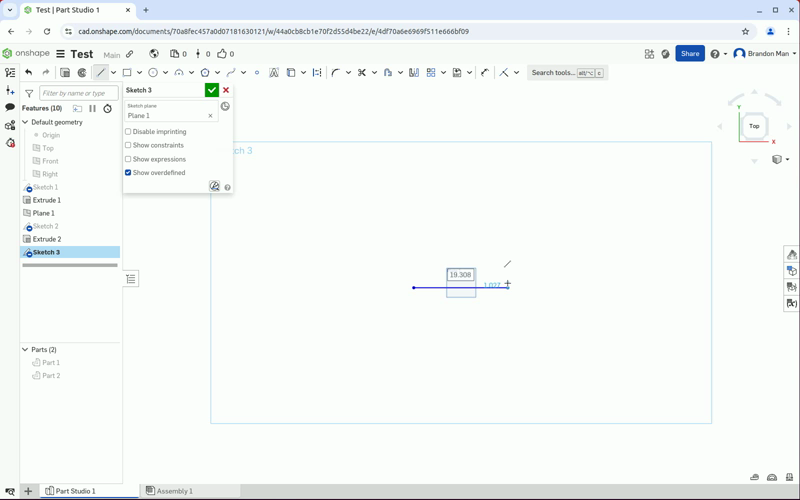
scroll(6)
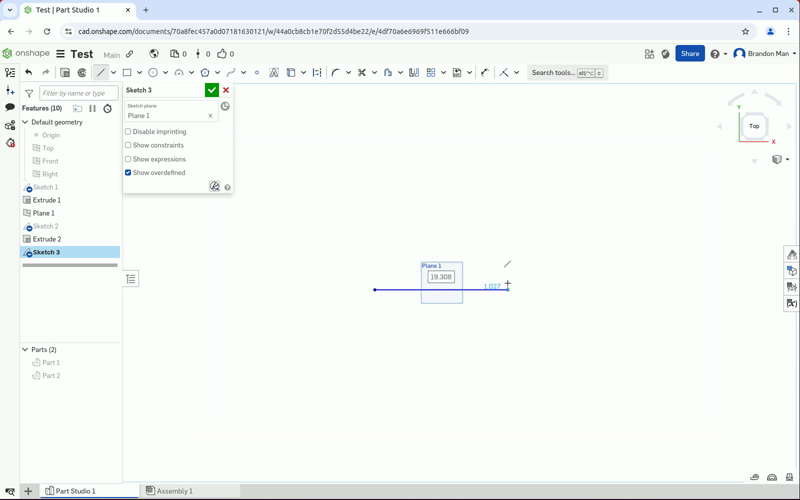
scroll(6)
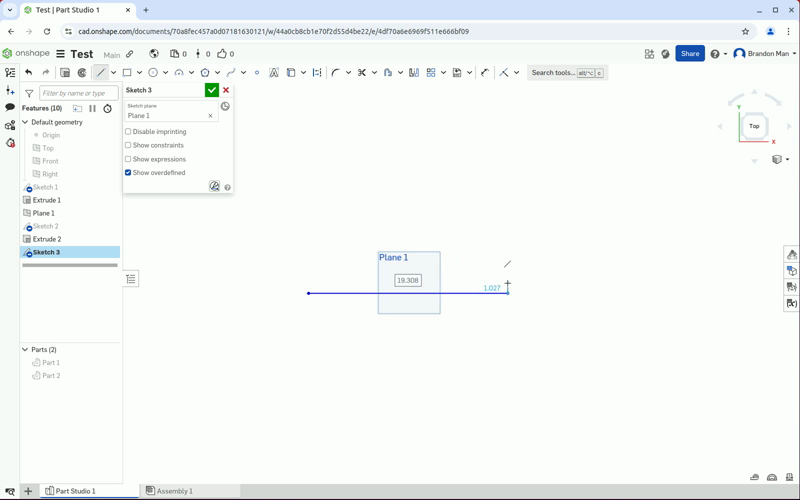
scroll(6)
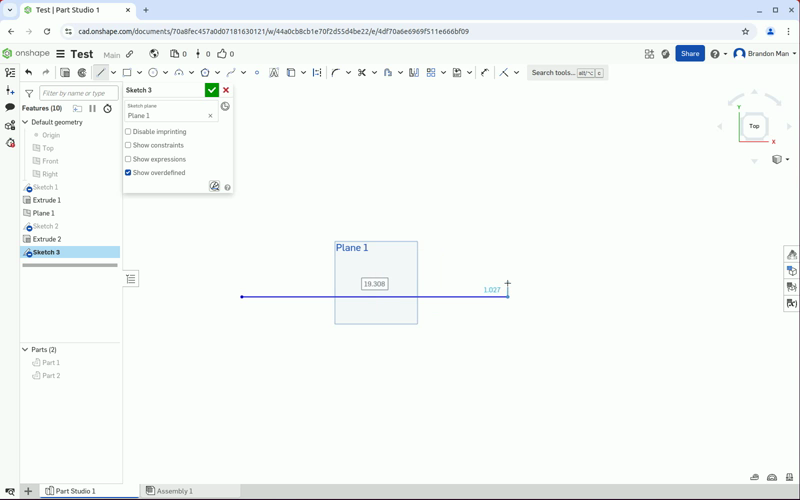
scroll(6)
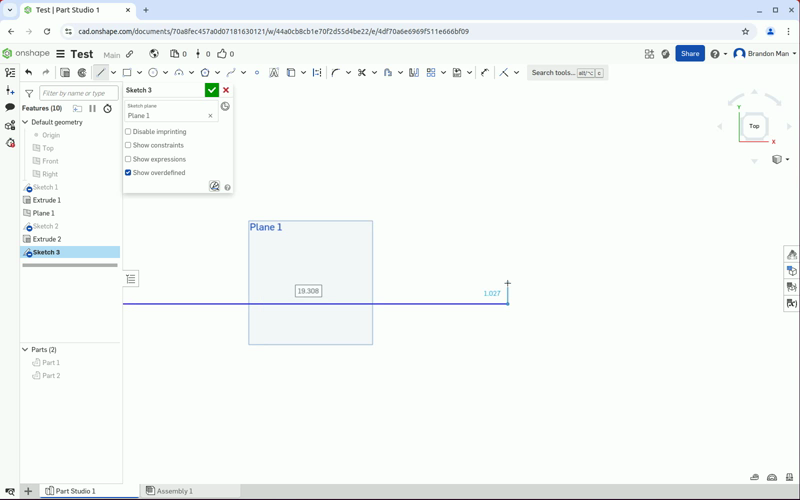
scroll(6)
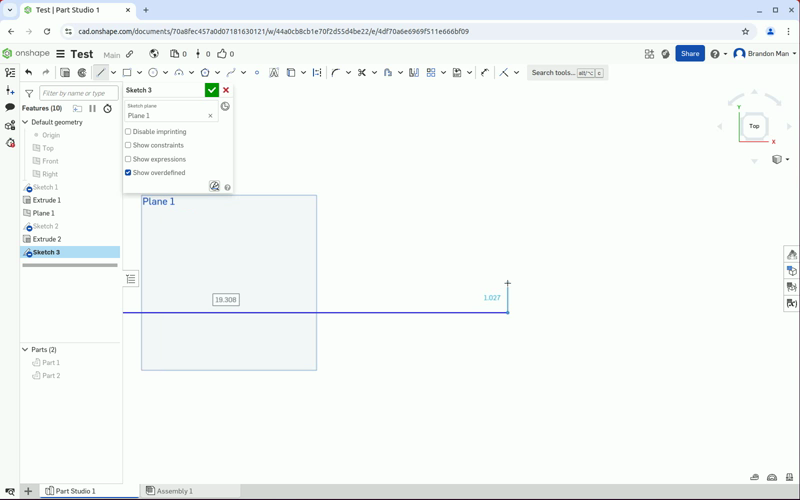
scroll(6)
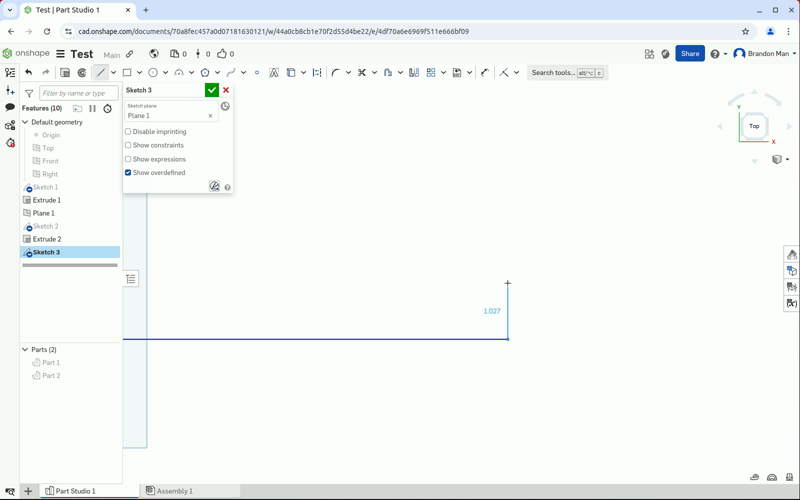
click(507, 282)
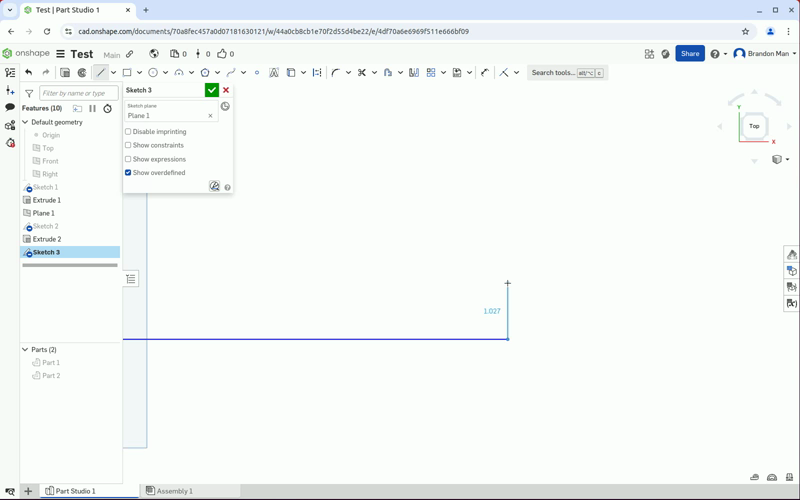
scroll(-6)
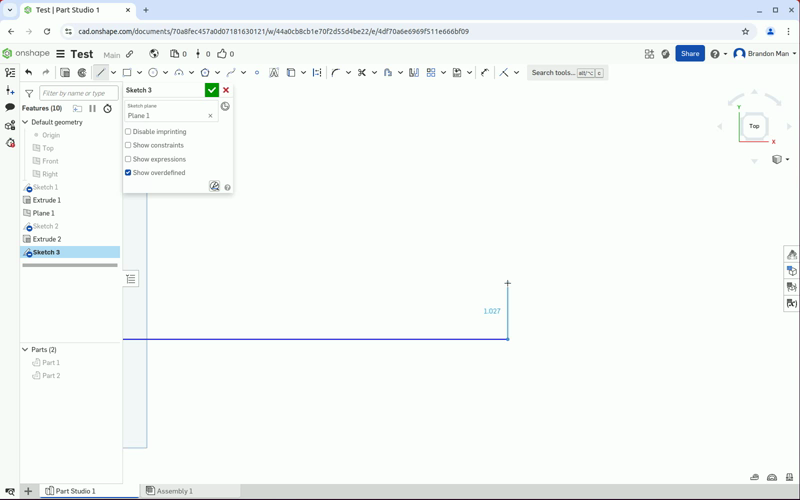
scroll(-6)
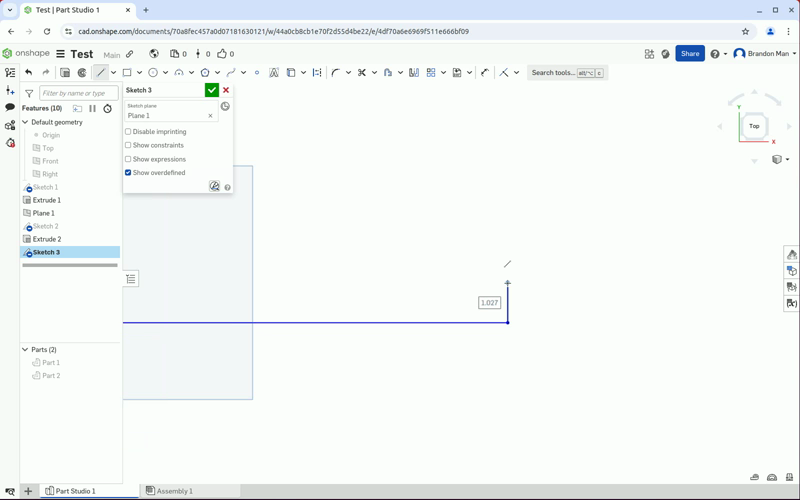
scroll(-6)
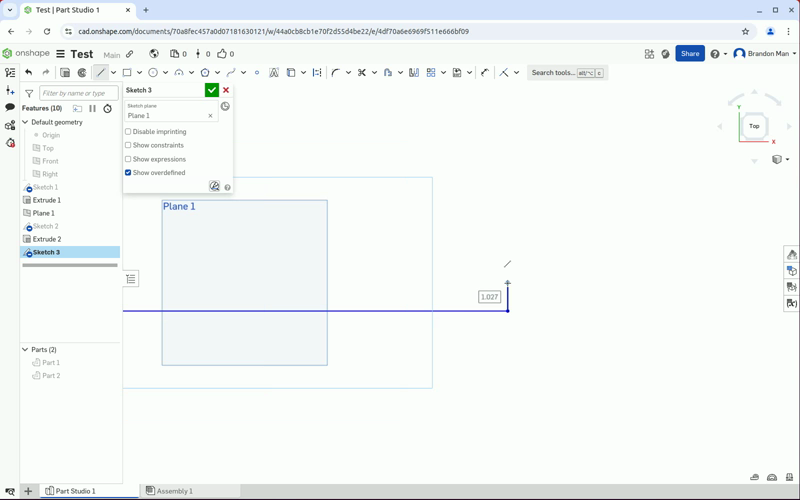
scroll(-6)
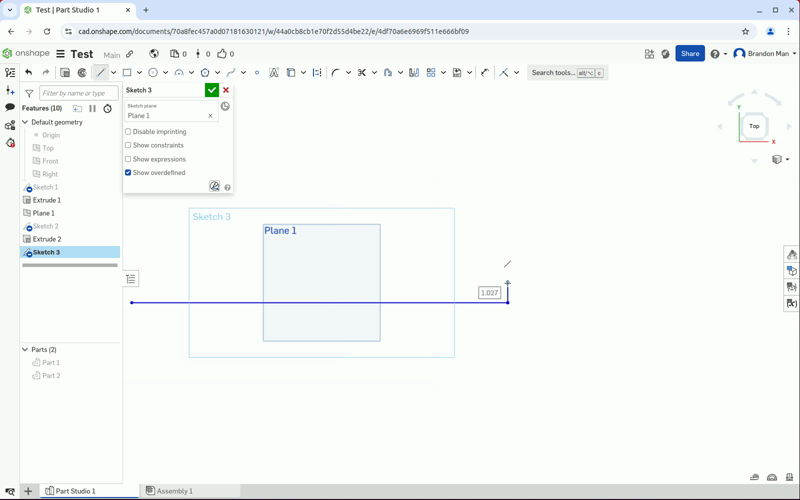
scroll(-6)
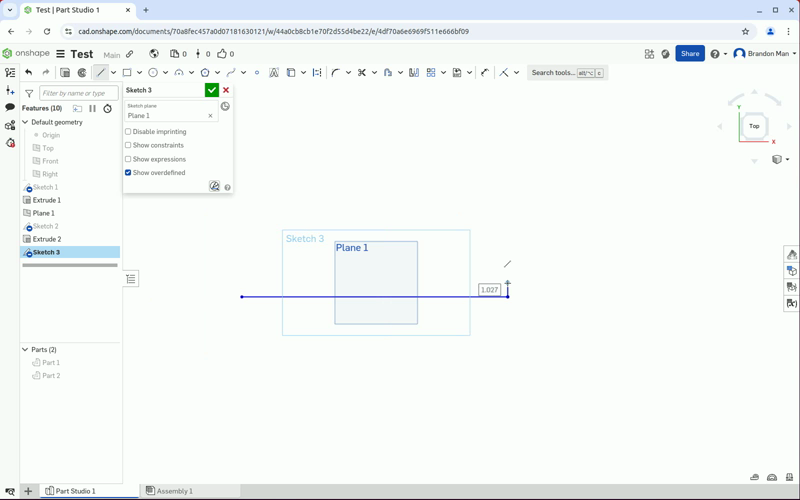
scroll(-6)
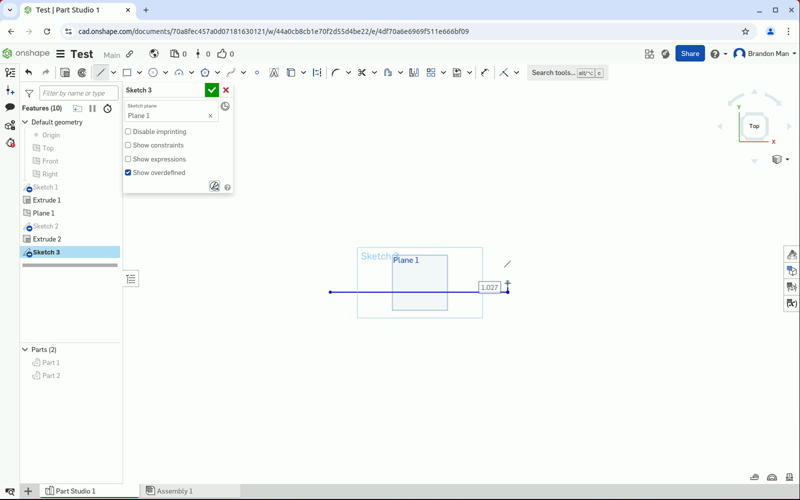
scroll(-6)
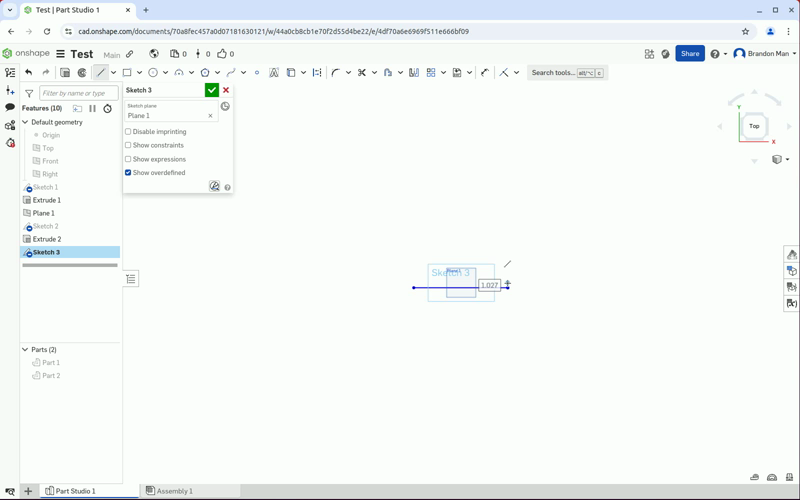
key_up(shift)
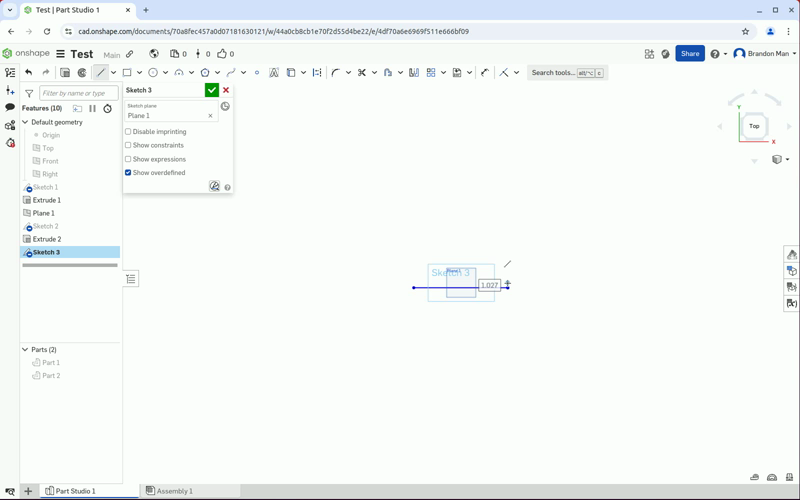
key_down(shift)
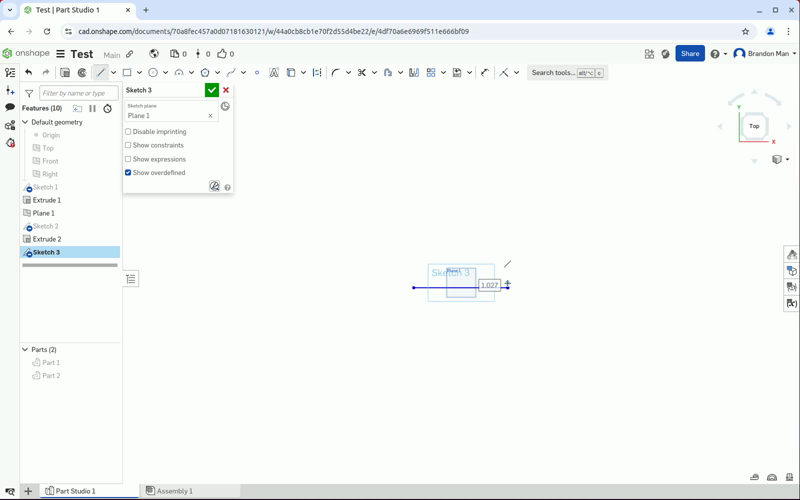
mouse_move(413, 282)
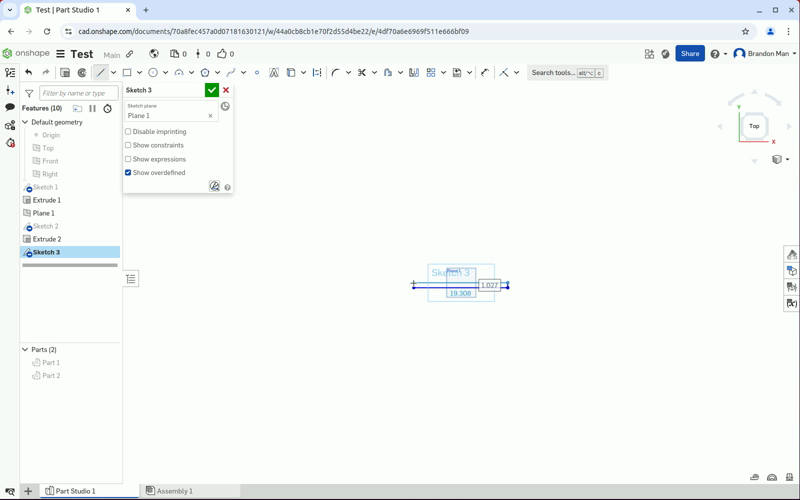
click(413, 282)
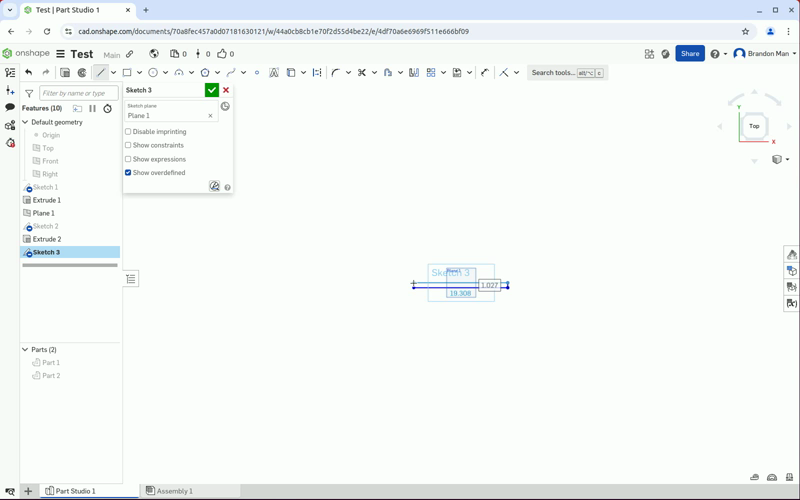
key_up(shift)
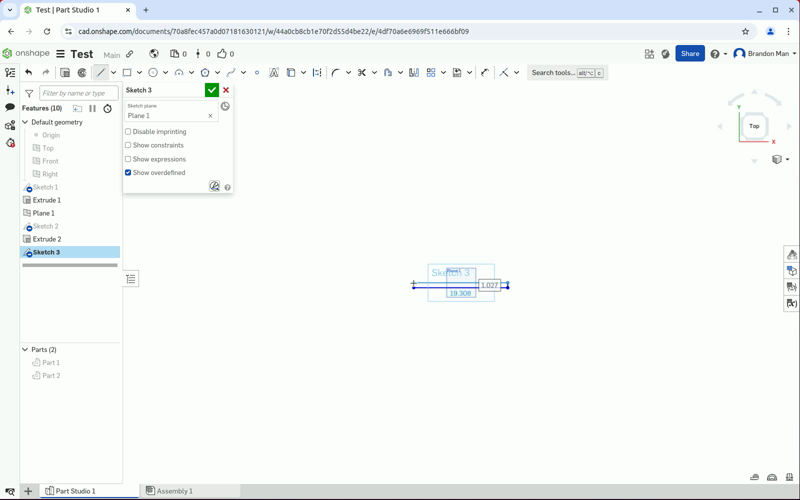
mouse_move(444, 282)
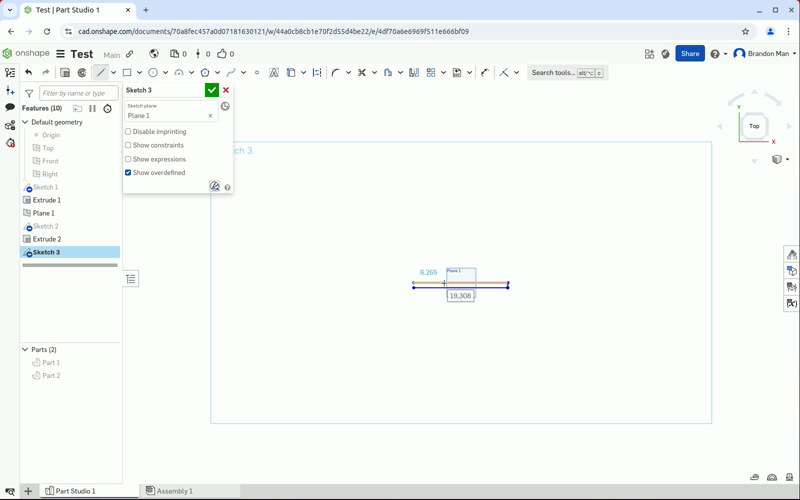
key_down(shift)
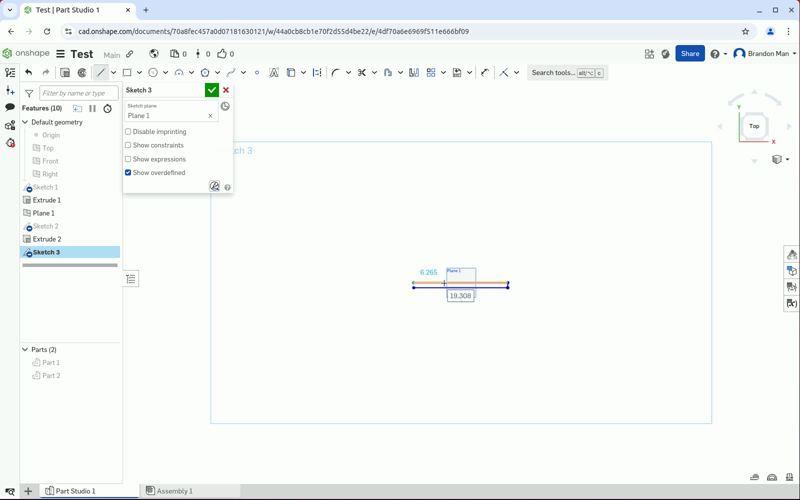
mouse_move(413, 287)
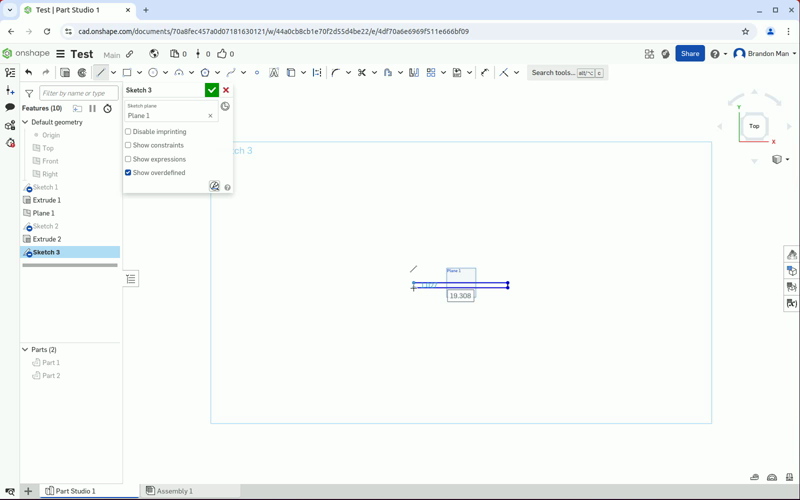
scroll(6)
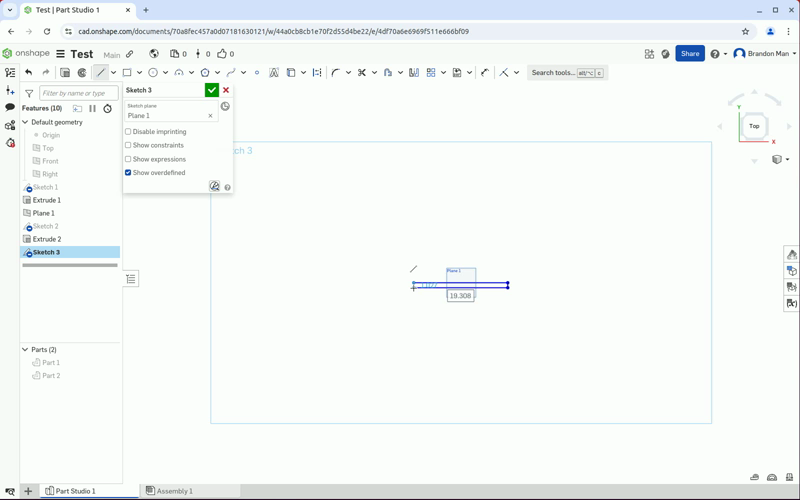
scroll(6)
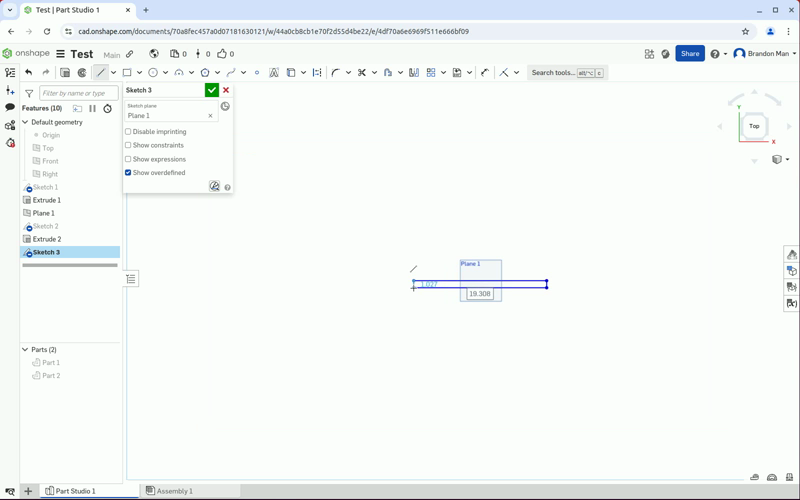
scroll(6)
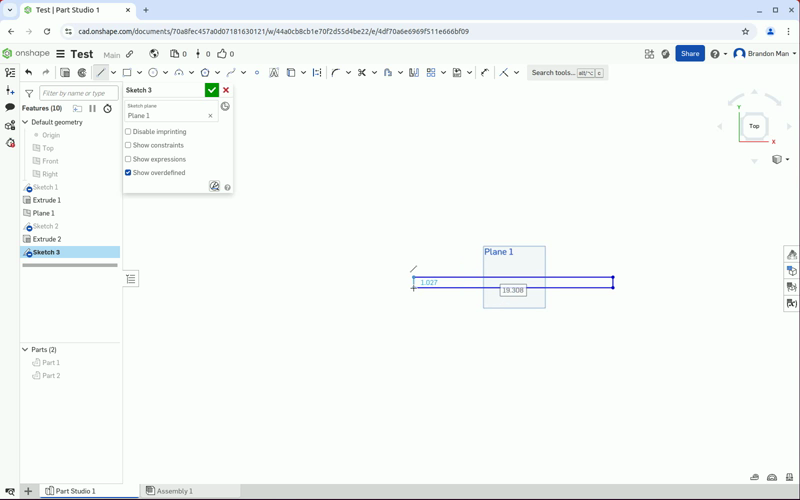
scroll(6)
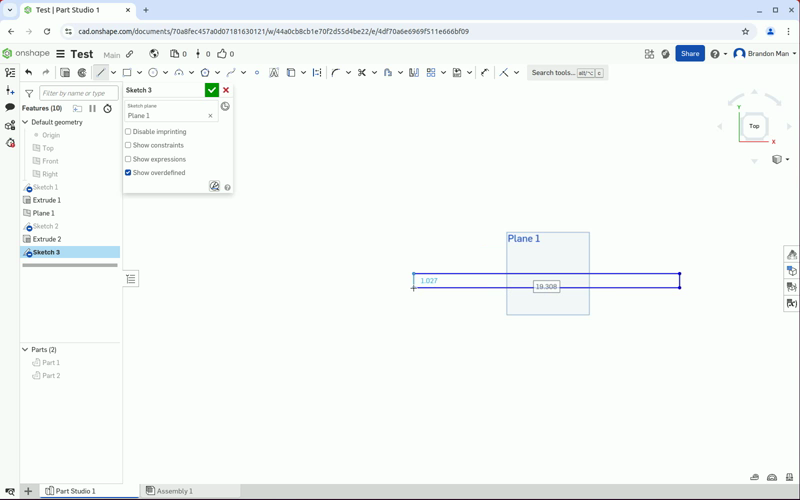
scroll(6)
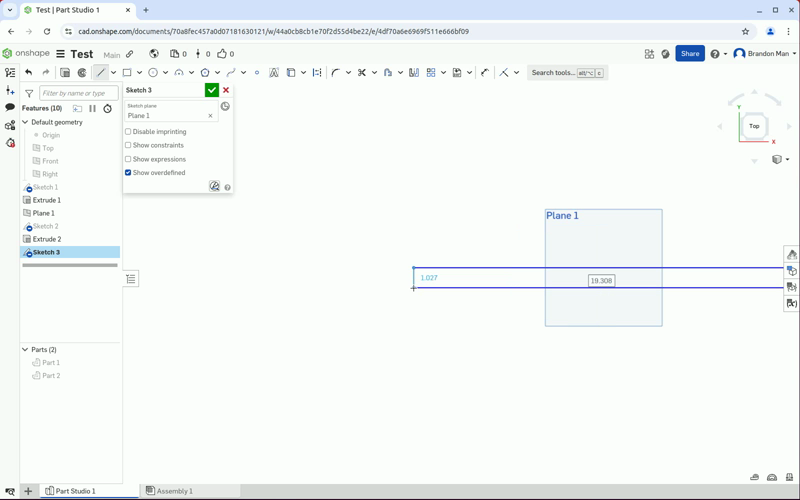
scroll(6)
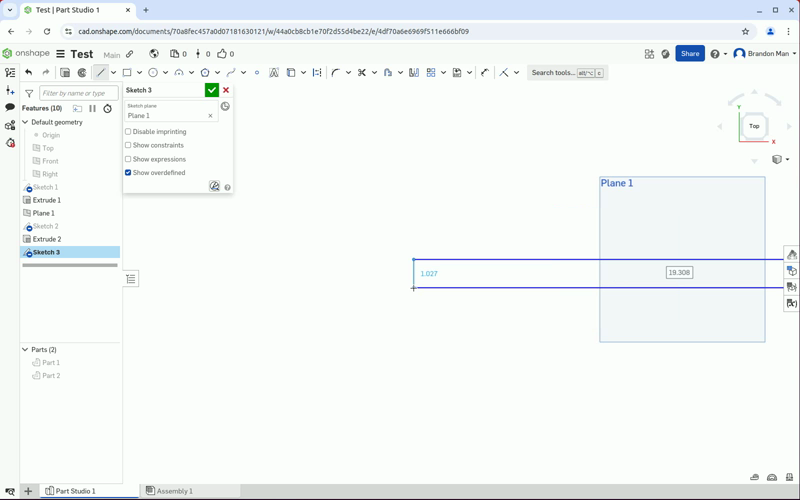
scroll(6)
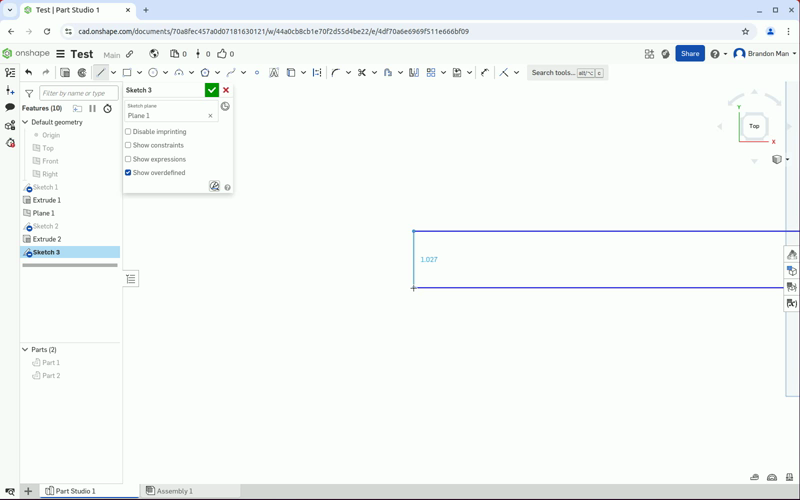
key_up(shift)
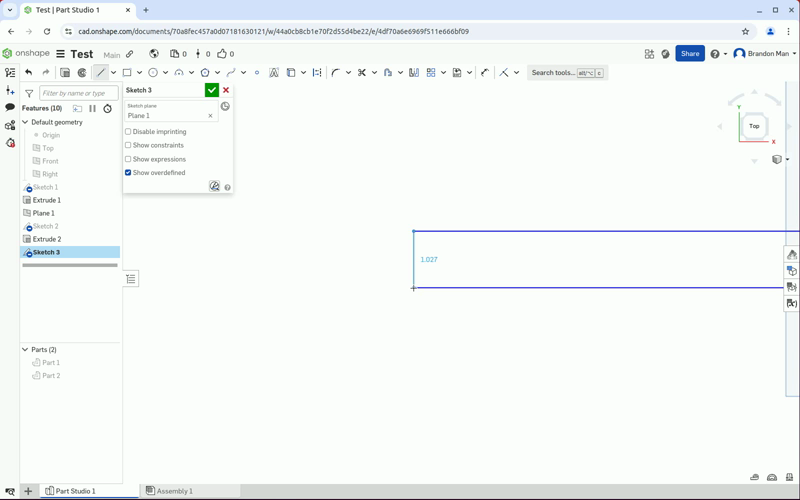
click(413, 287)
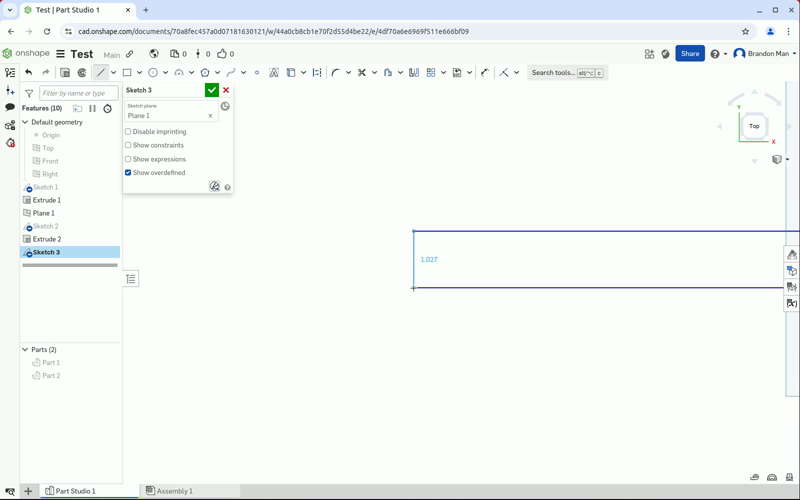
scroll(-6)
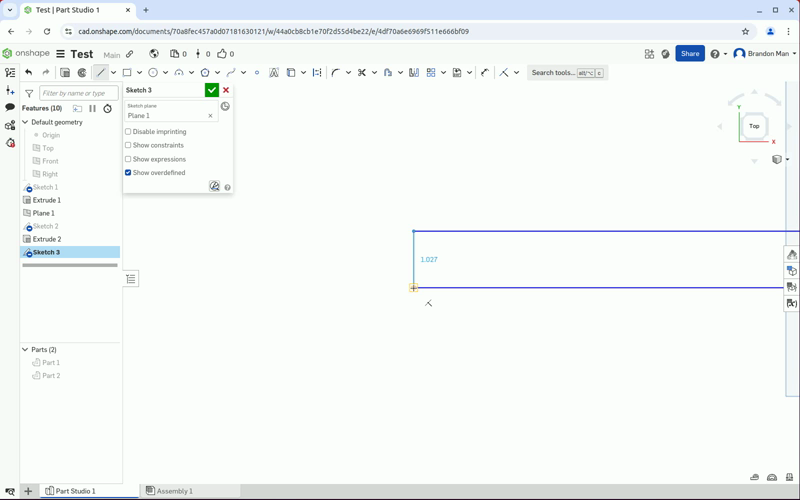
scroll(-6)
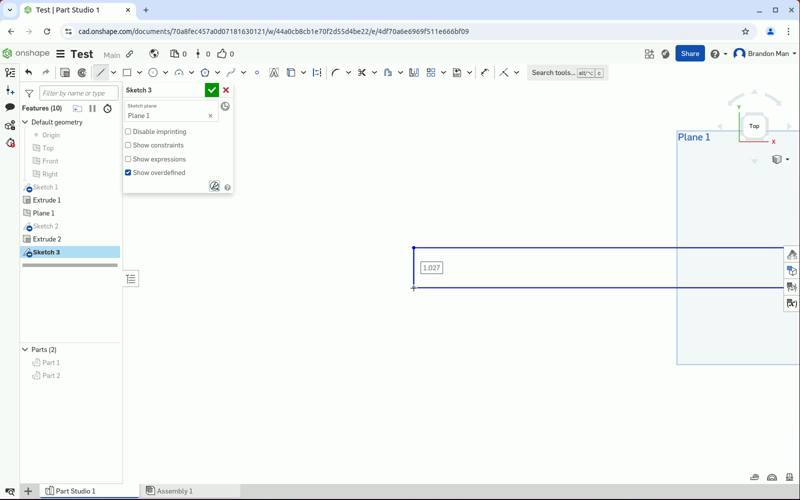
scroll(-6)
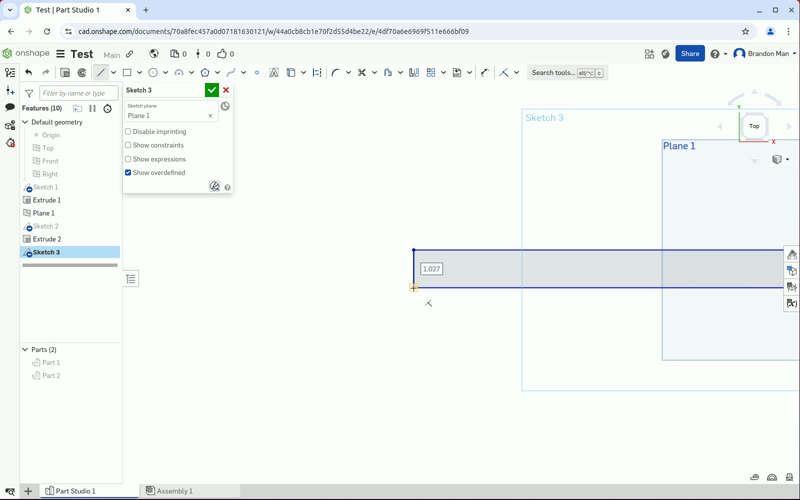
scroll(-6)
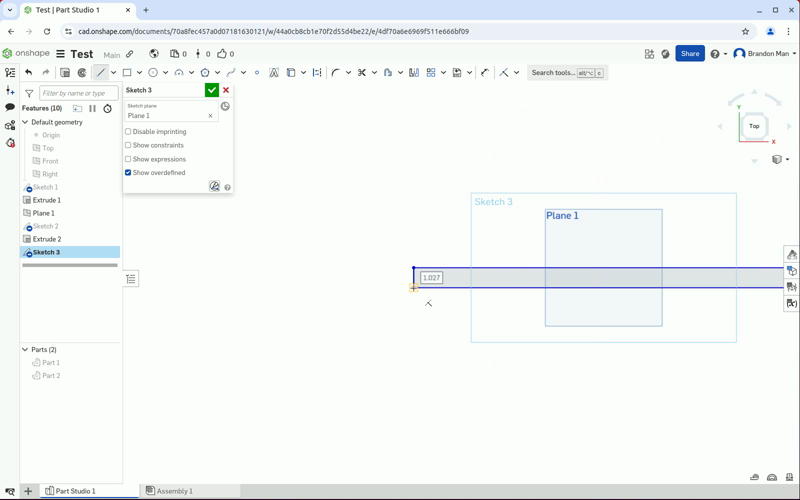
scroll(-6)
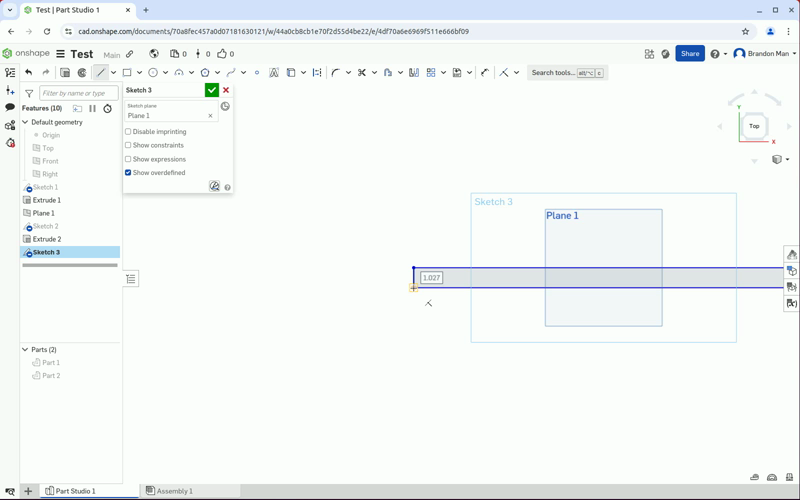
scroll(-6)
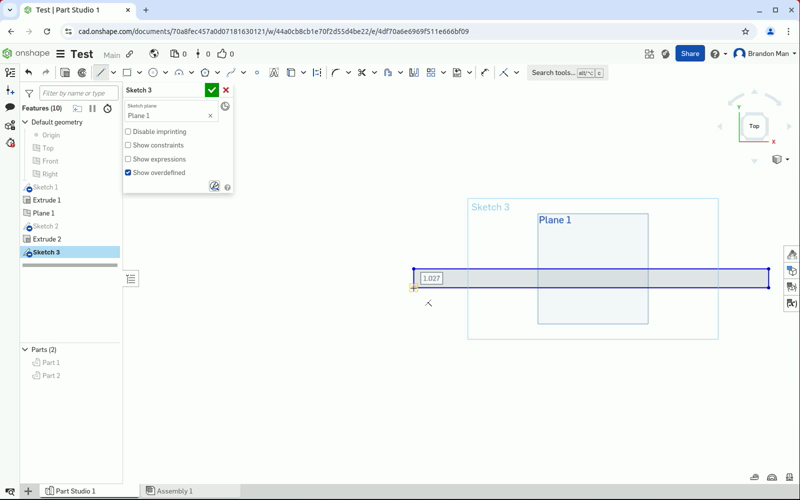
scroll(-6)
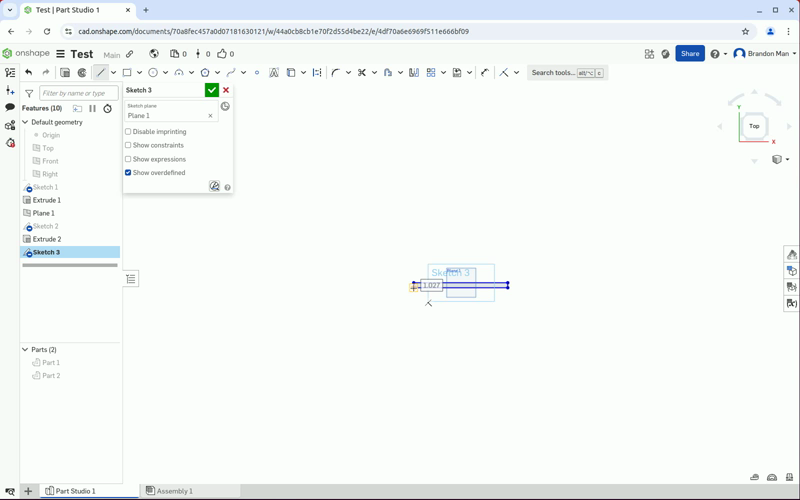
key(esc)
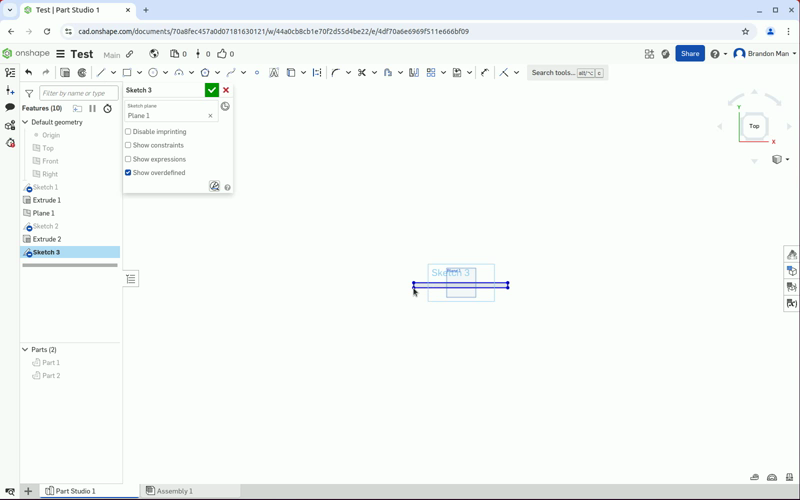
mouse_move(416, 284)
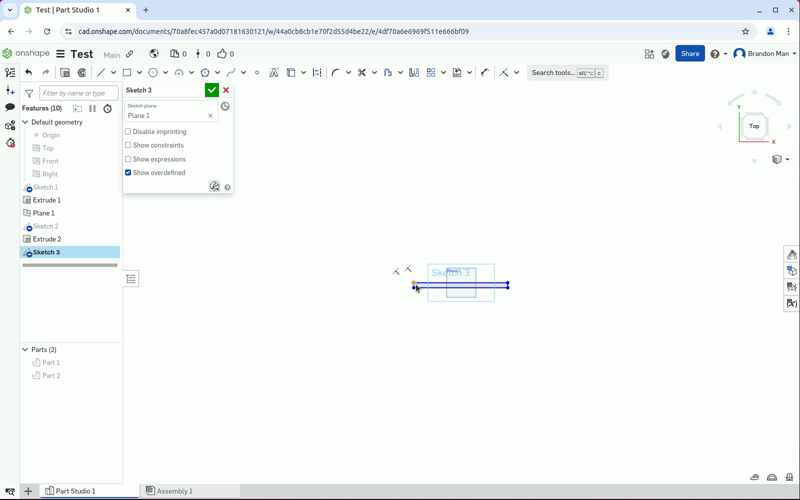
scroll(6)
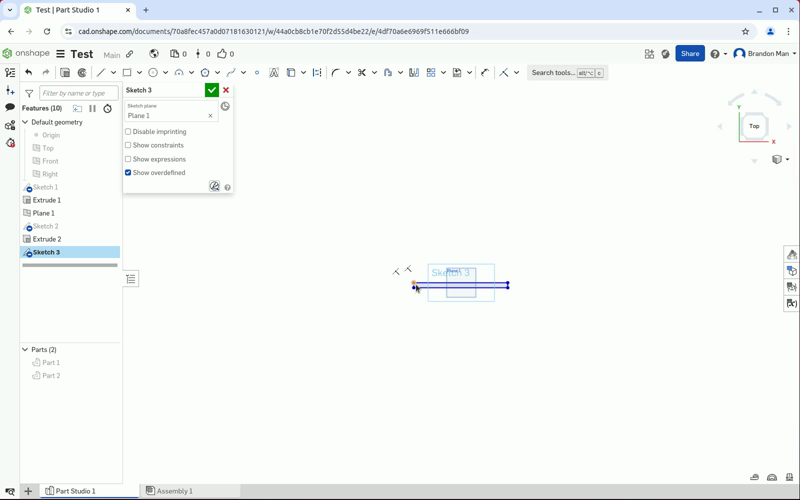
scroll(6)
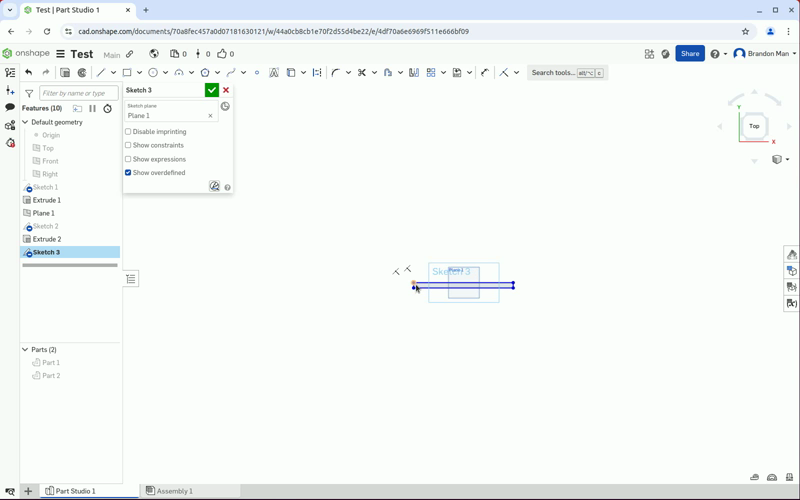
scroll(6)
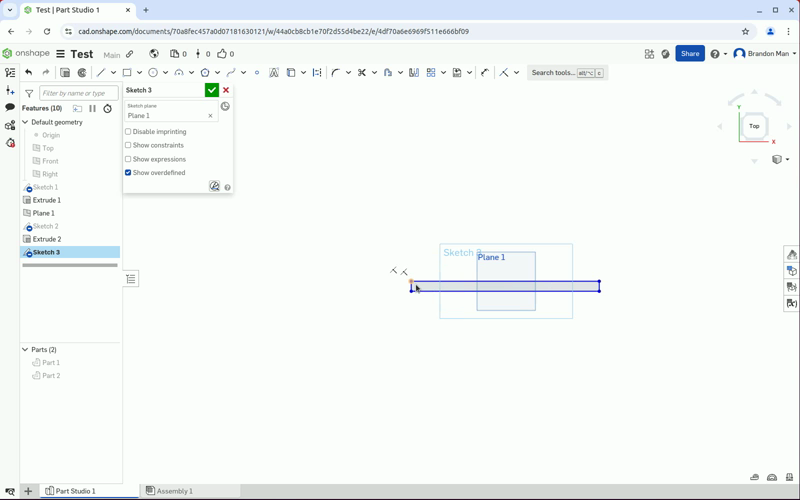
scroll(6)
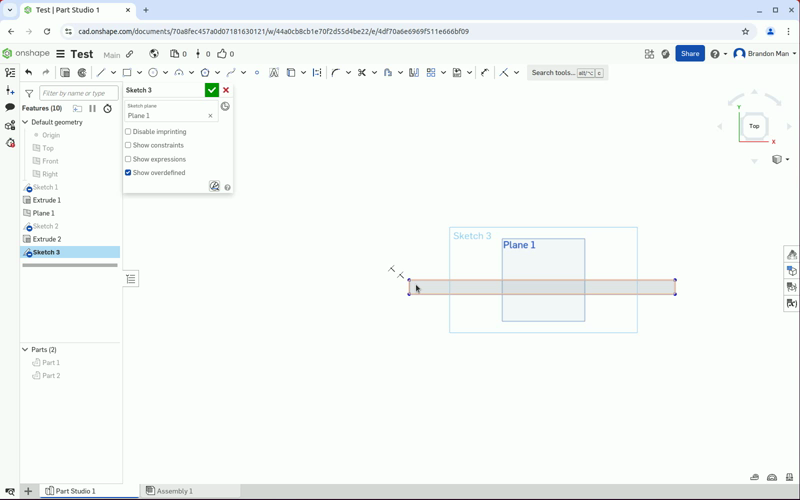
scroll(6)
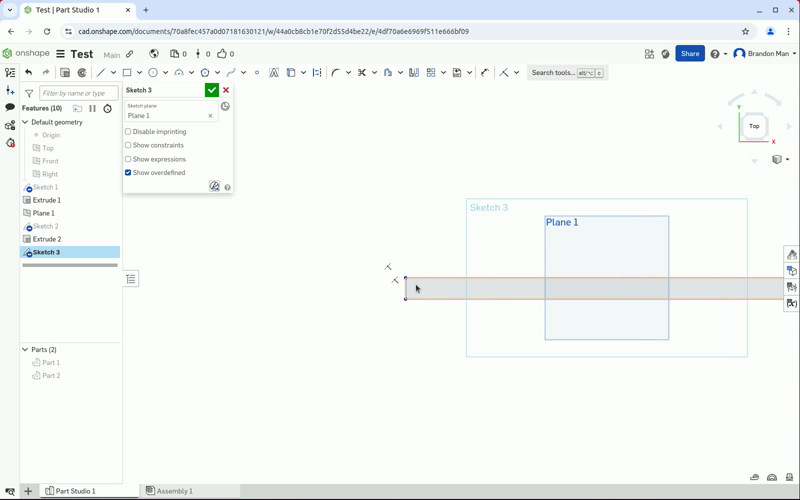
scroll(6)
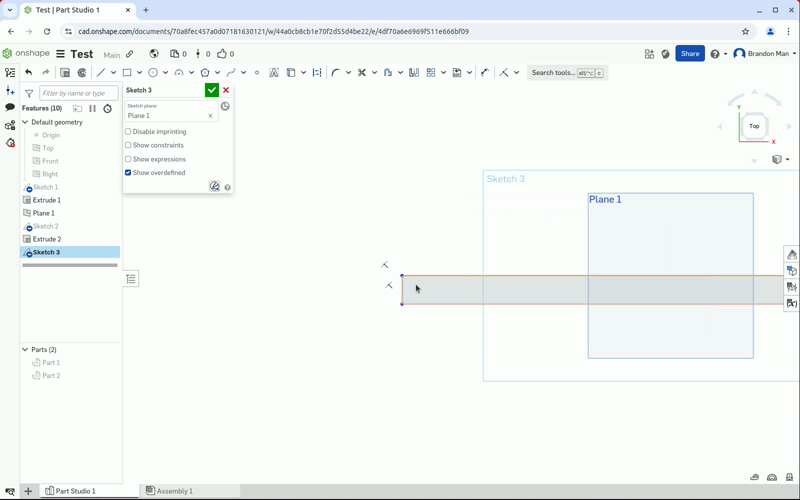
scroll(6)
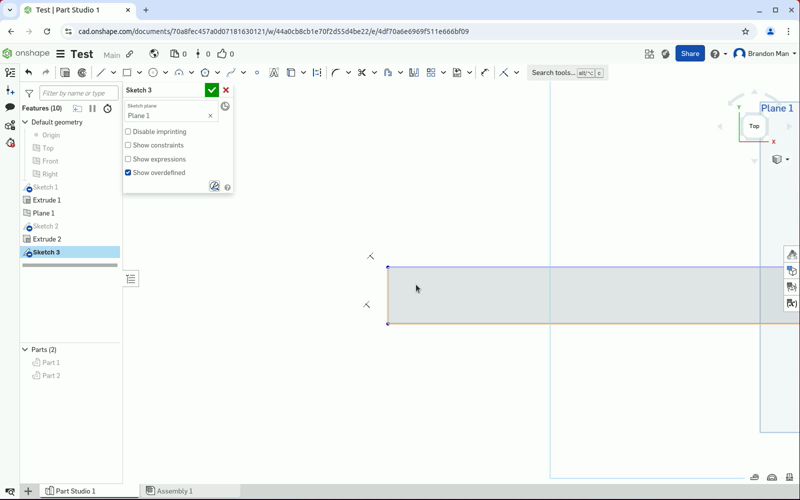
click(416, 284)
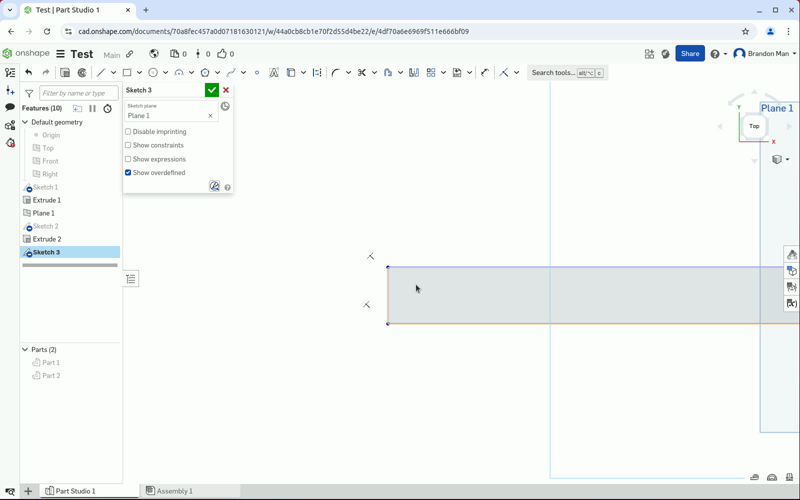
scroll(-6)
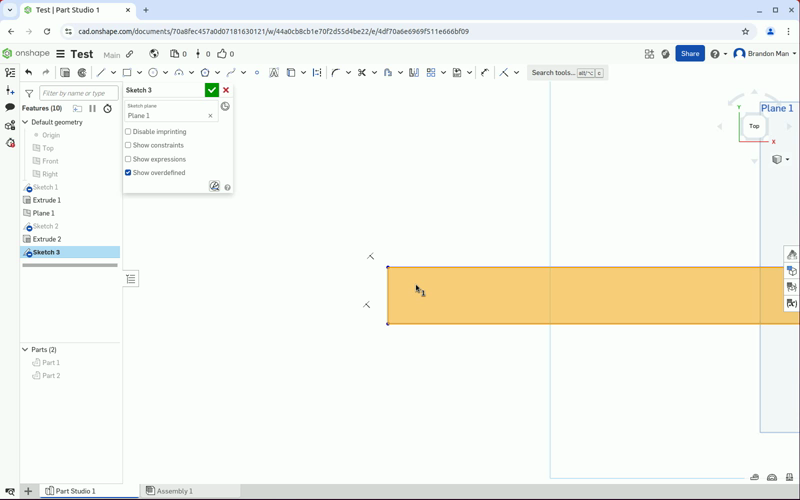
scroll(-6)
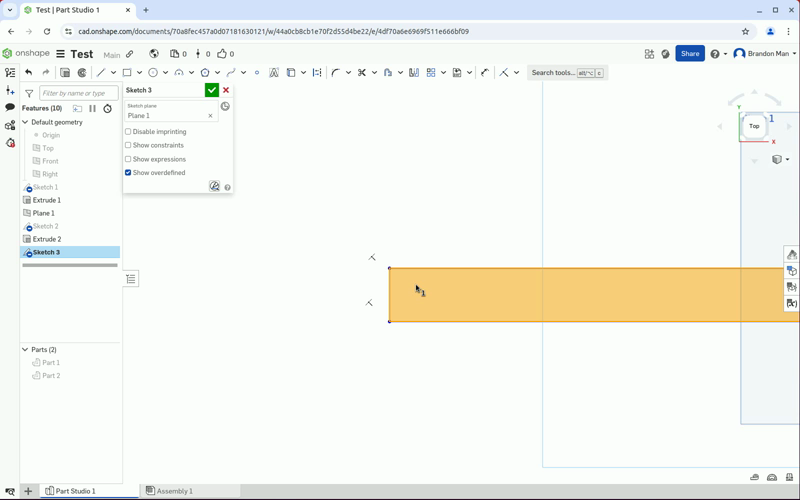
scroll(-6)
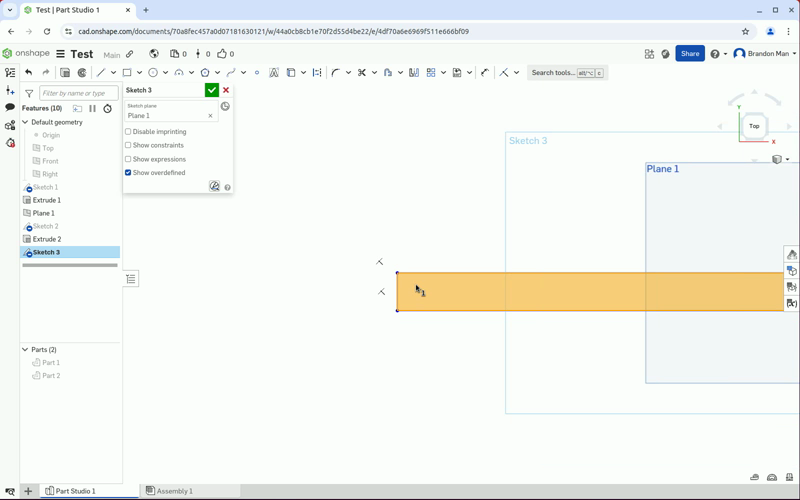
scroll(-6)
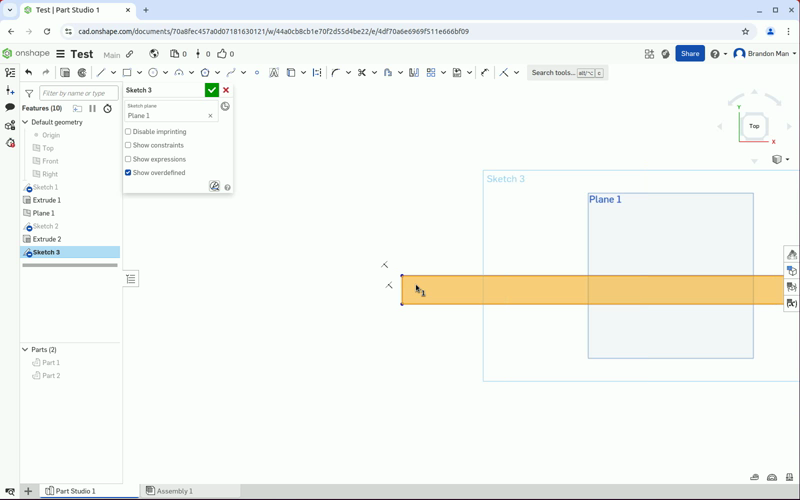
scroll(-6)
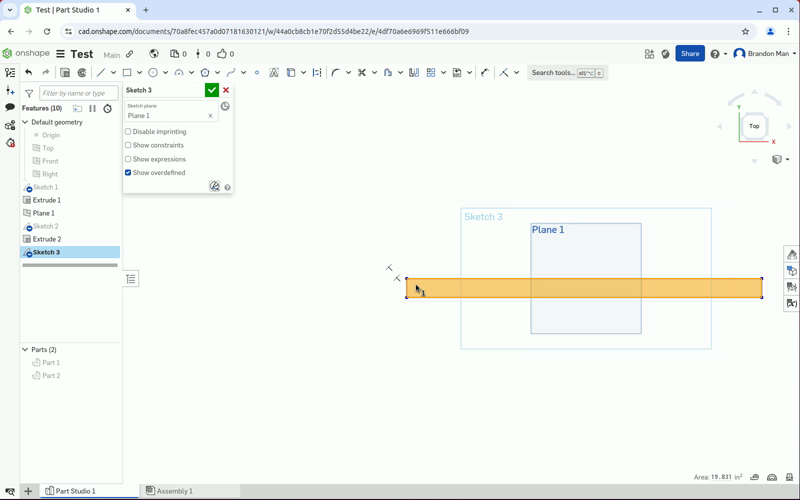
scroll(-6)
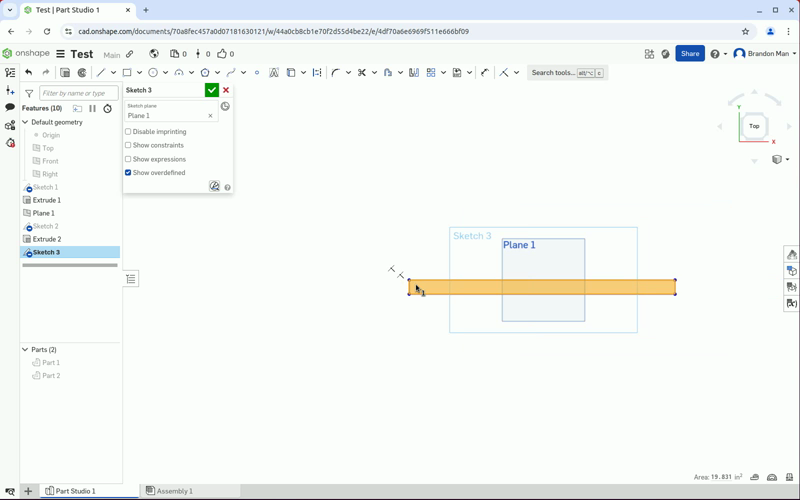
scroll(-6)
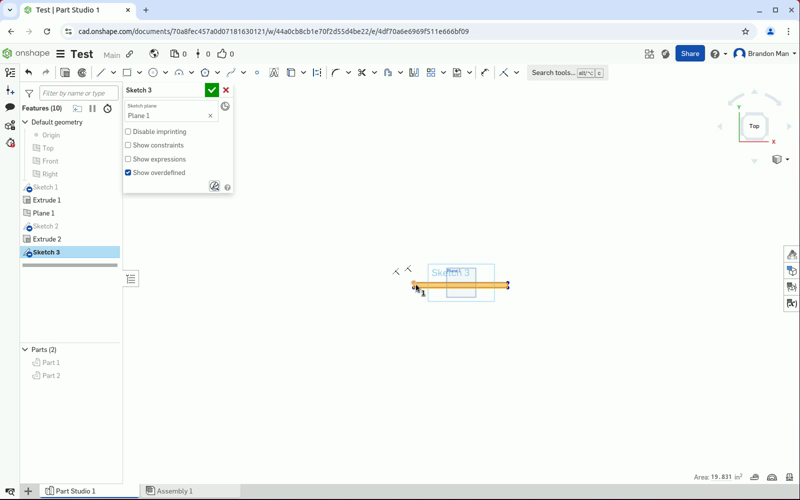
mouse_move(73, 352)
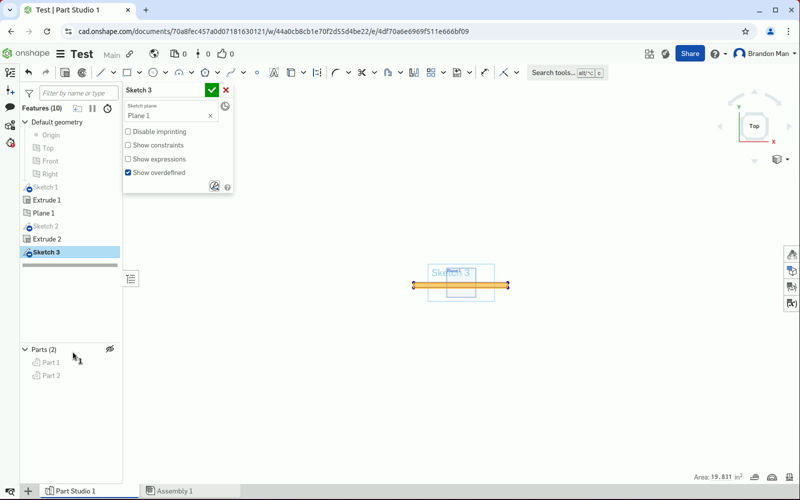
key(shift+y)
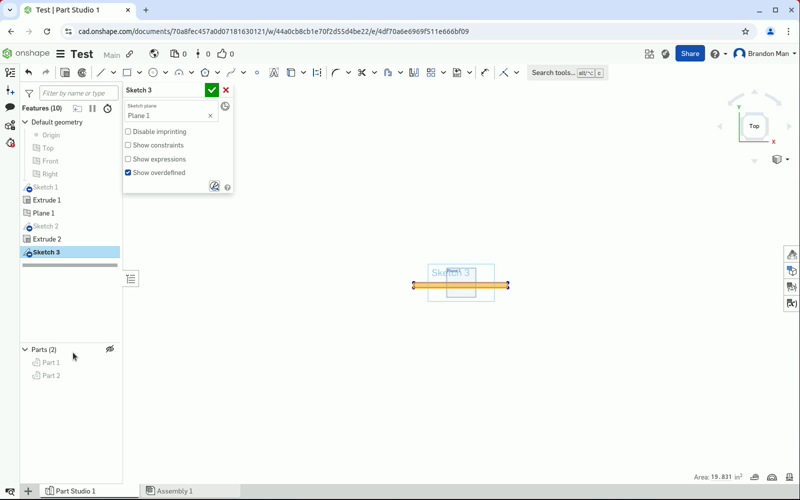
key(shift+e)
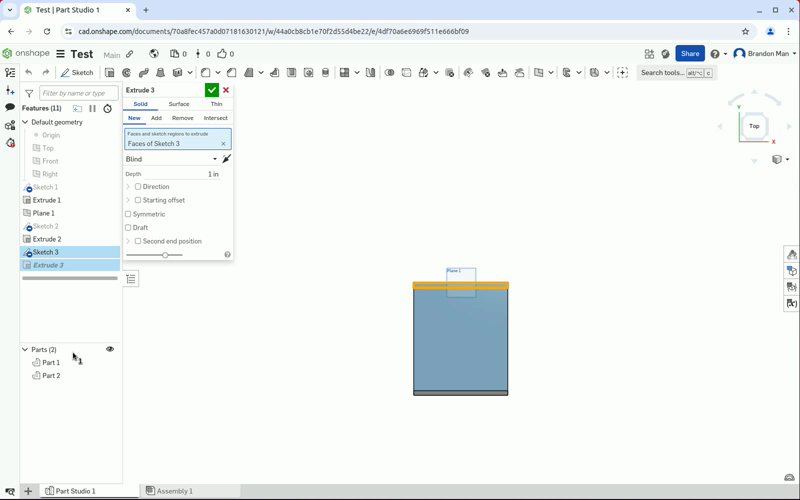
mouse_move(143, 106)
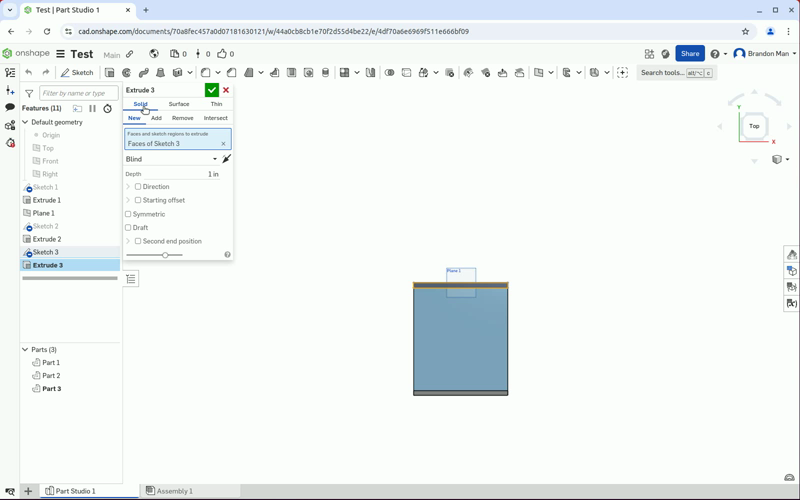
click(143, 106)
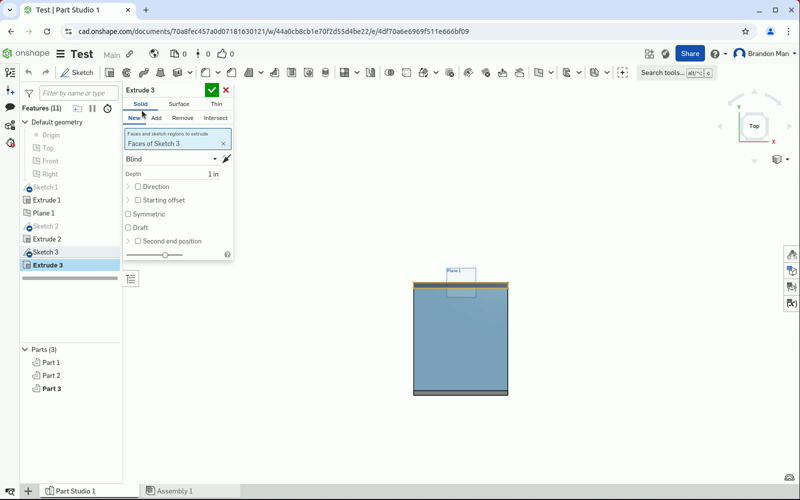
mouse_move(137, 120)
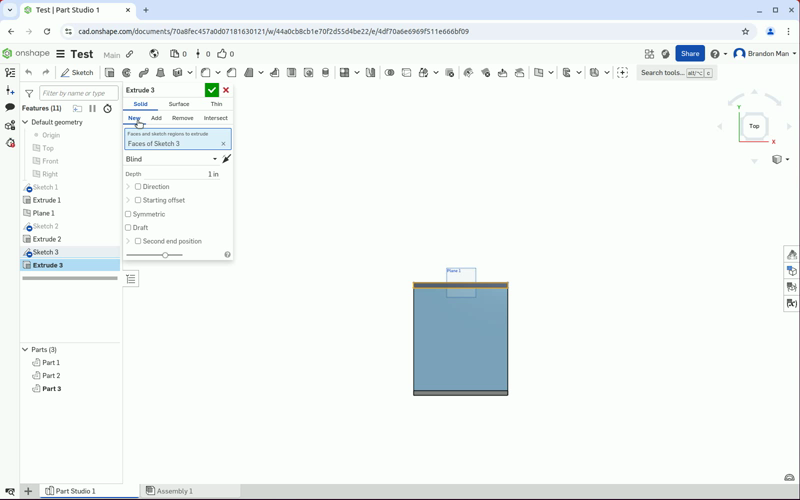
click(137, 120)
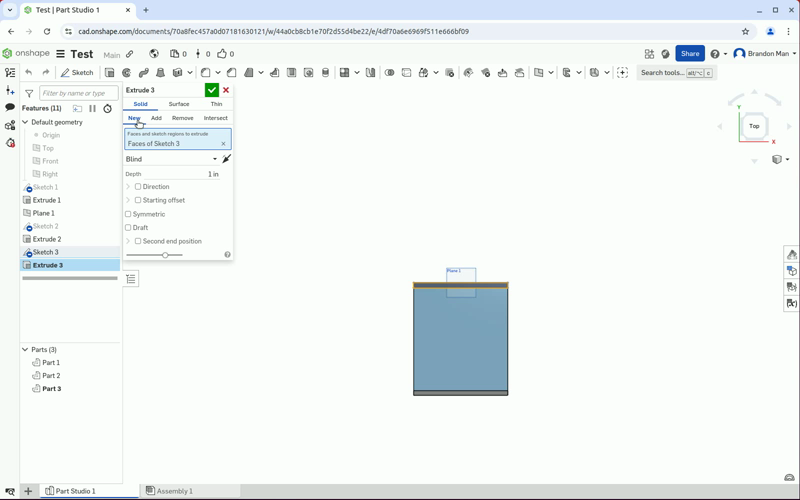
key(tab, 4)
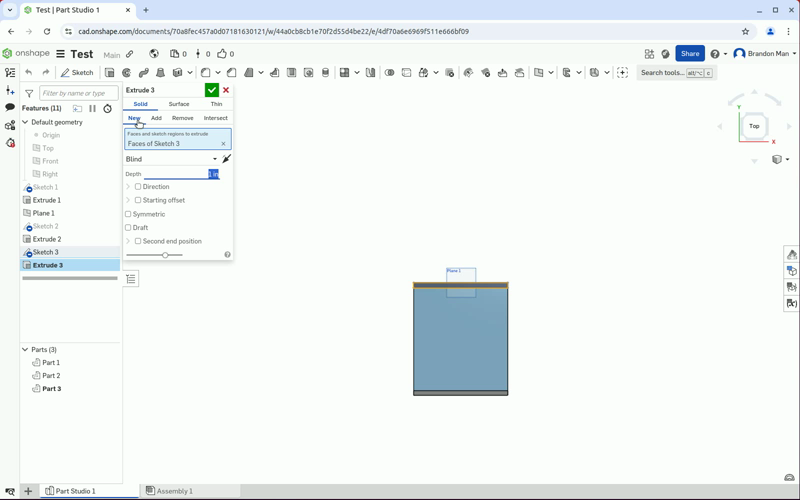
text(3.37)
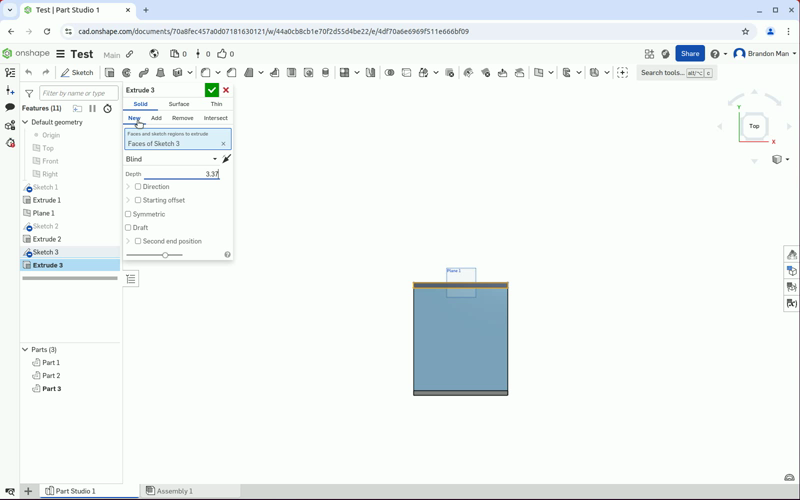
key(enter)
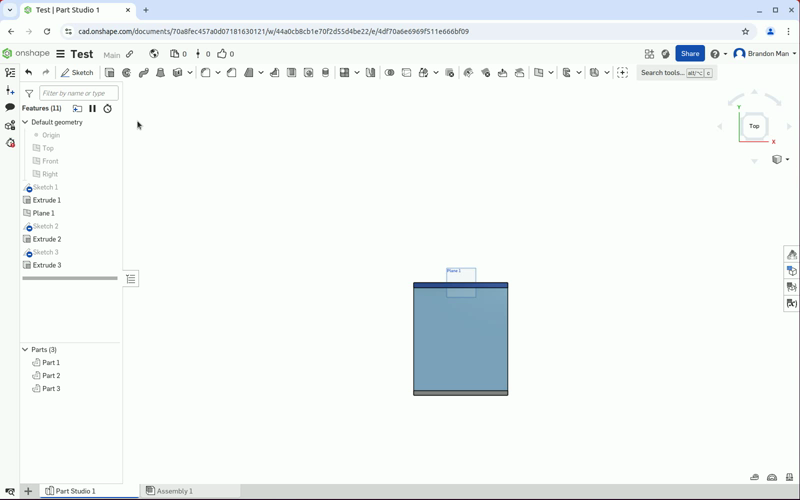
key(shift+h)
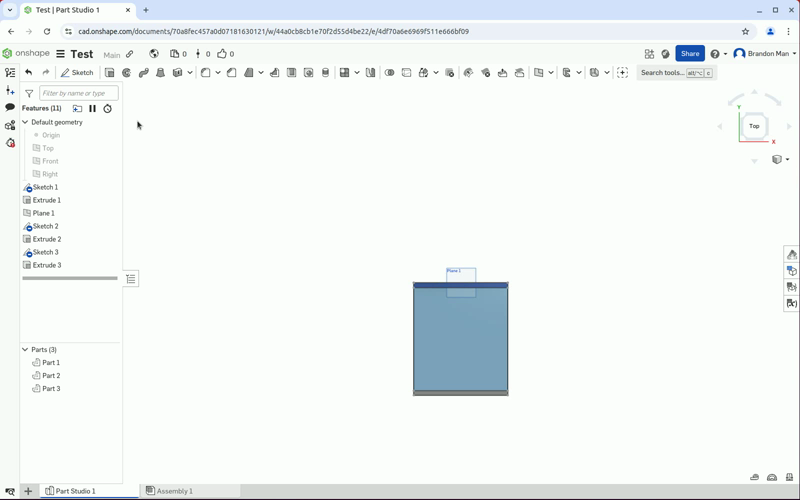
key(shift+h)
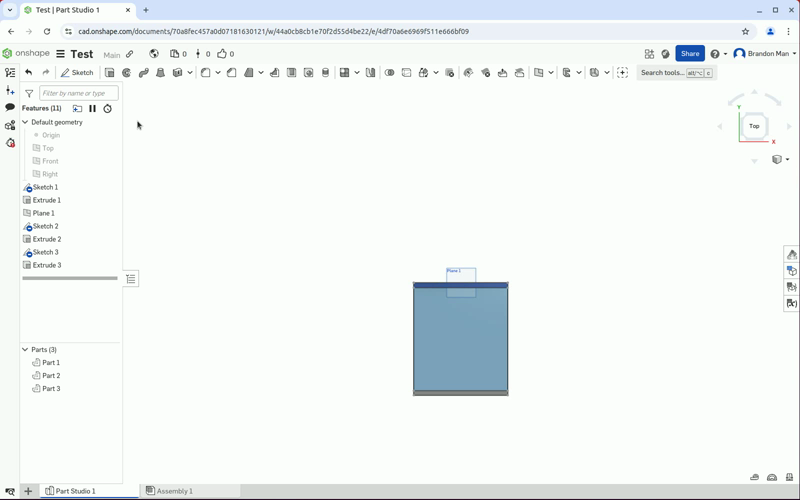
key(shift+7)
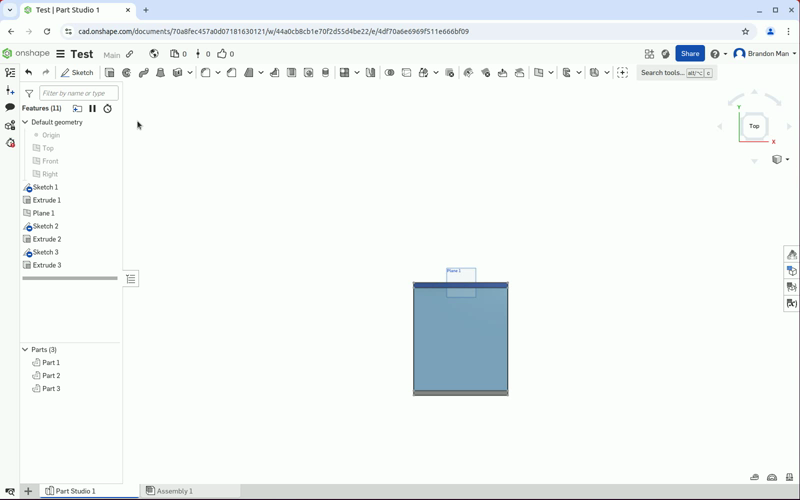
key(up, 3)
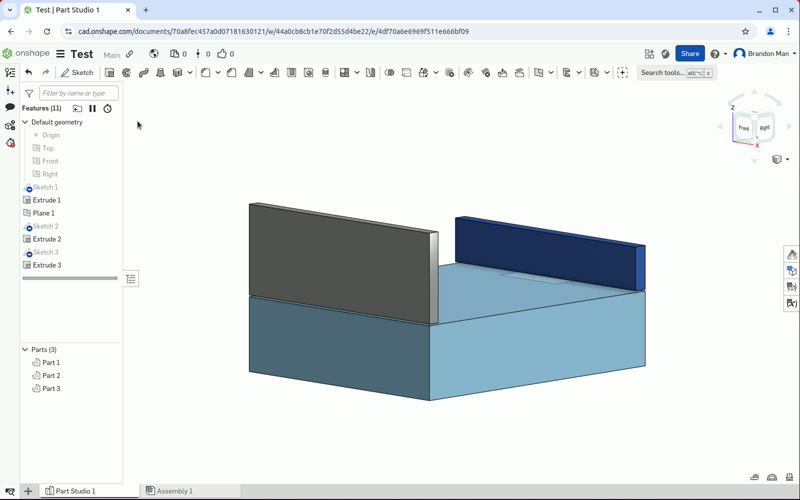
key(left, 3)
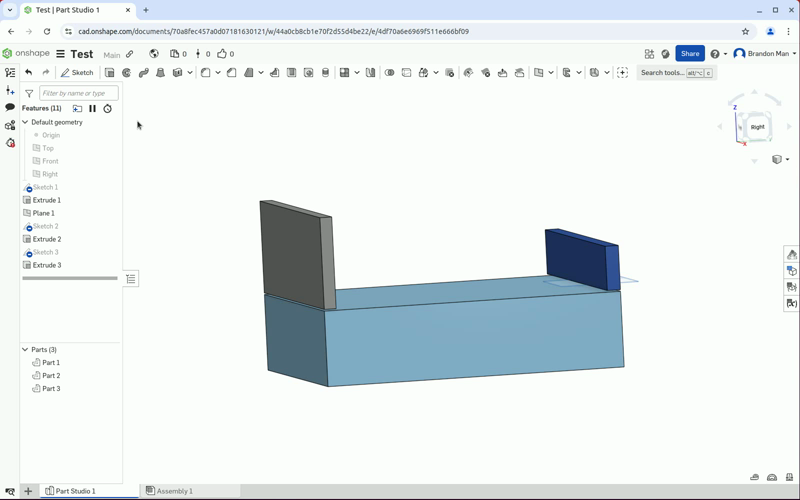
key(right, 3)
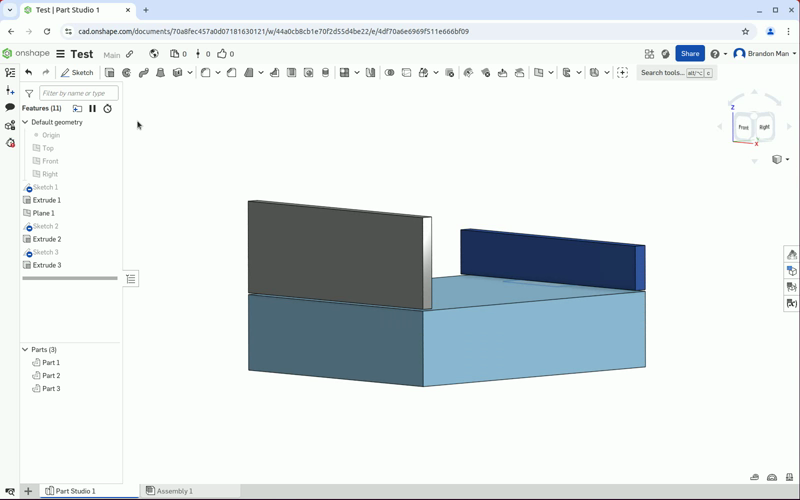
key(down, 3)
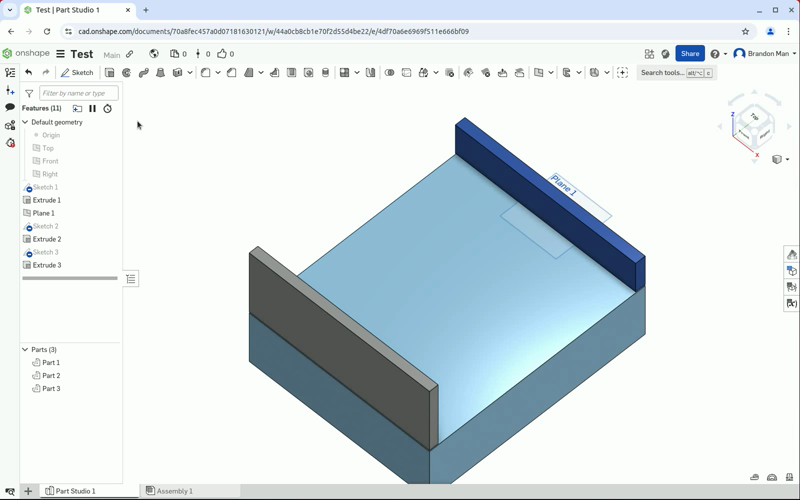
mouse_move(73, 189)
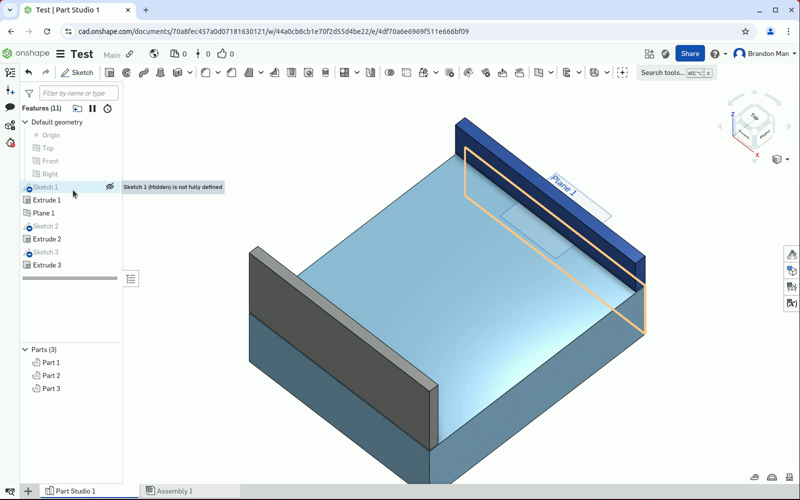
click(73, 189)